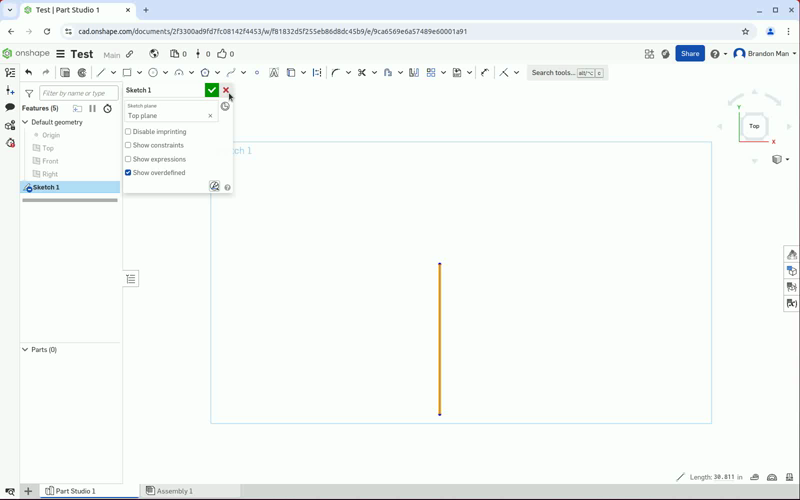
key(shift+h)
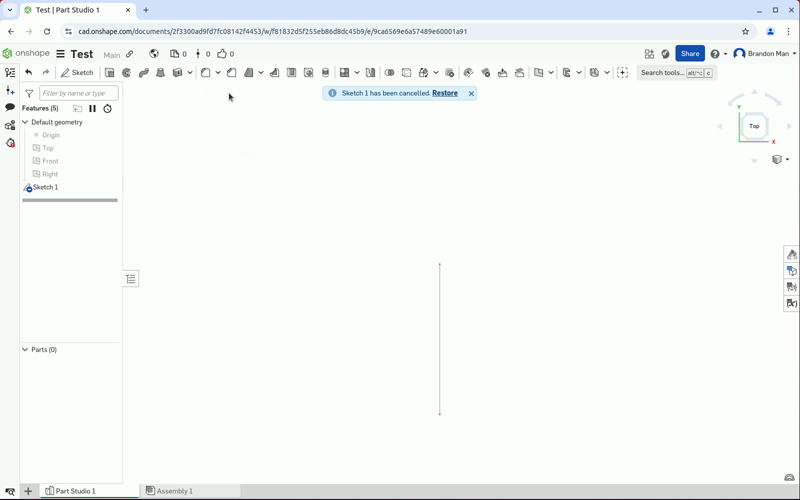
key(shift+s)
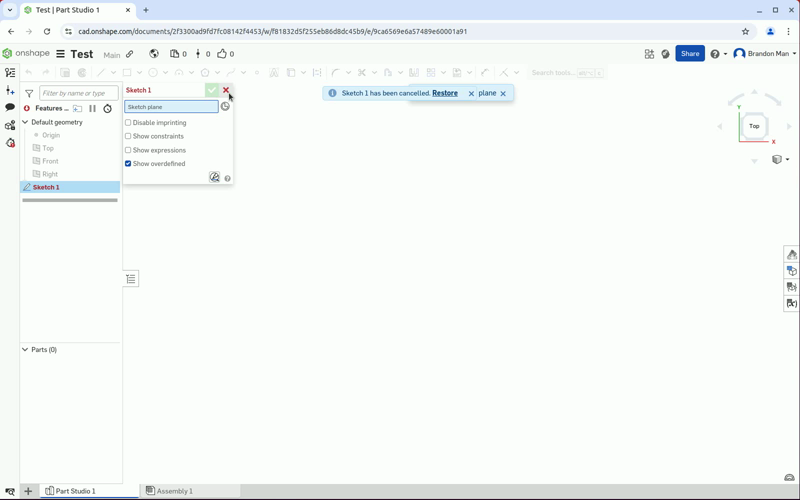
mouse_move(73, 150)
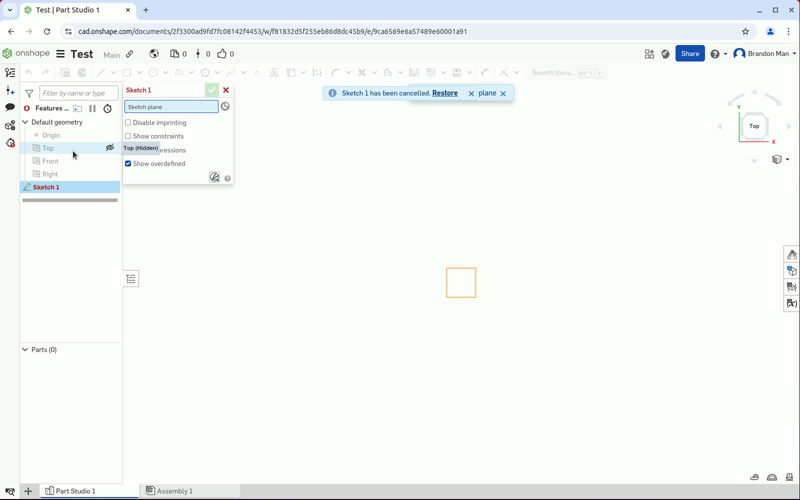
click(73, 150)
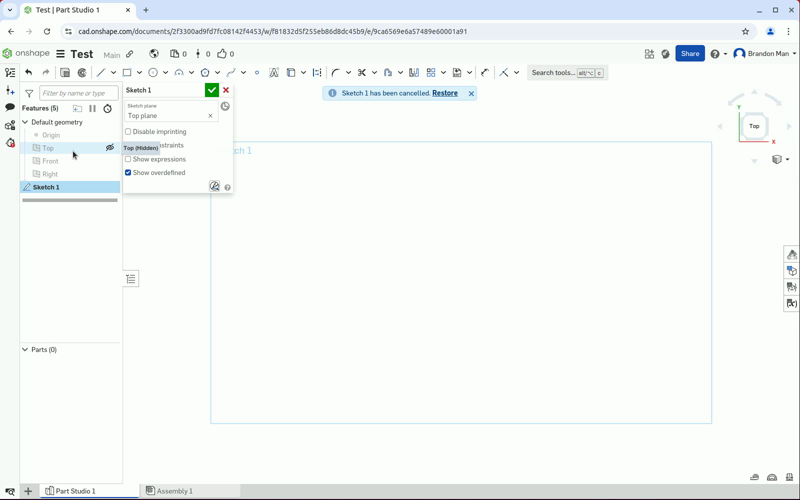
mouse_move(73, 352)
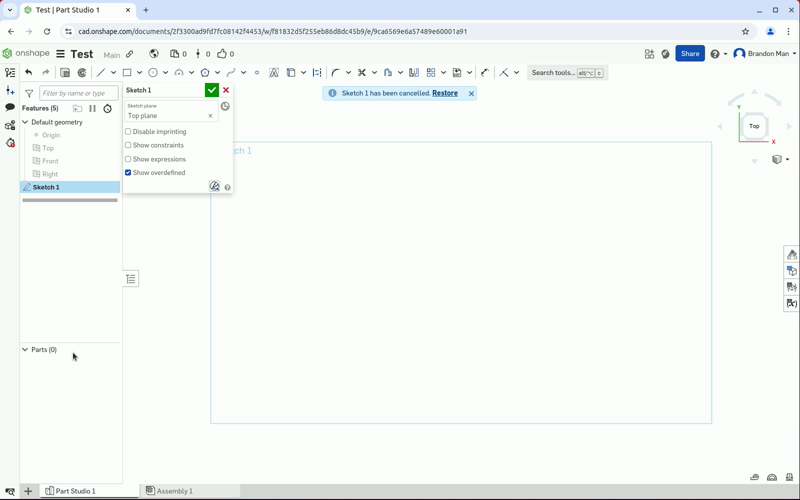
key(y)
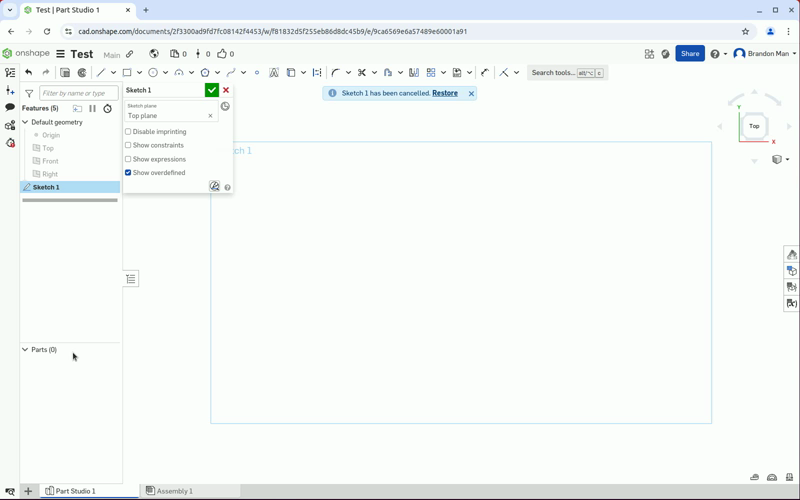
key(a)
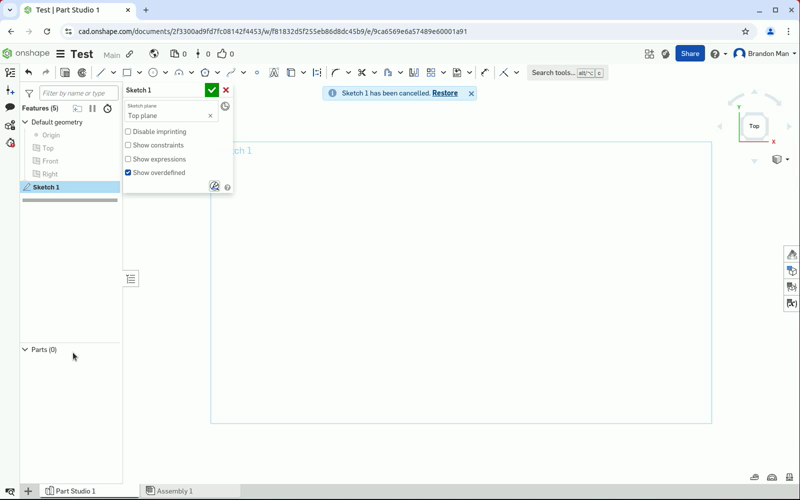
key_down(shift)
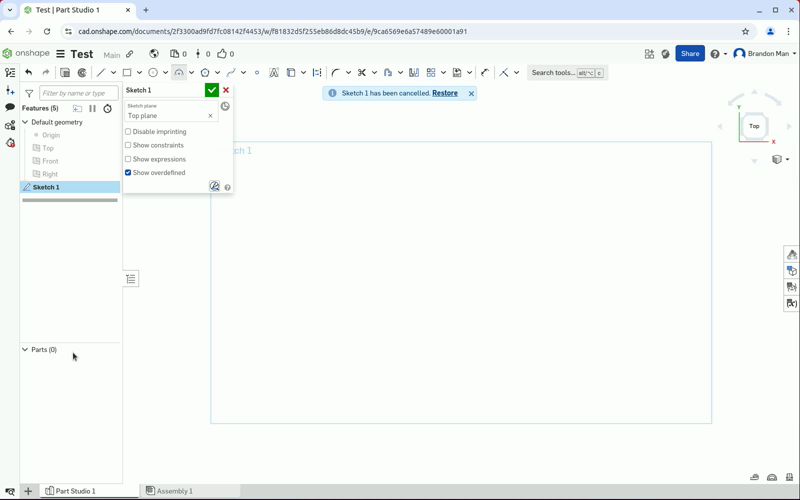
mouse_move(460, 198)
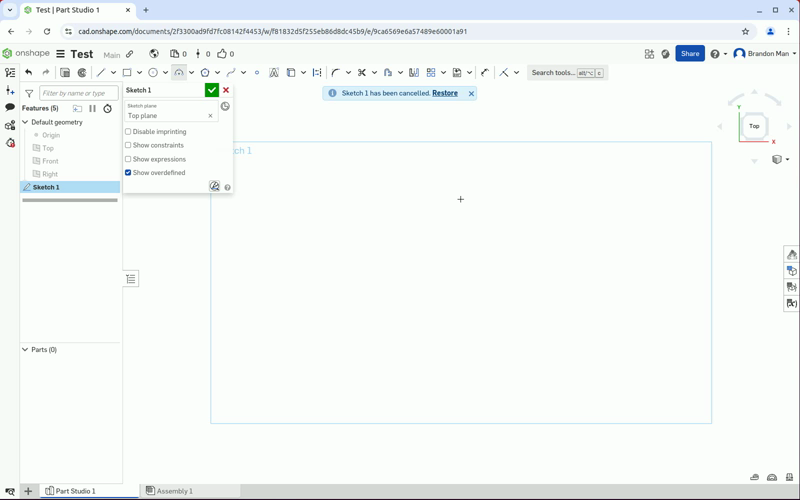
click(460, 198)
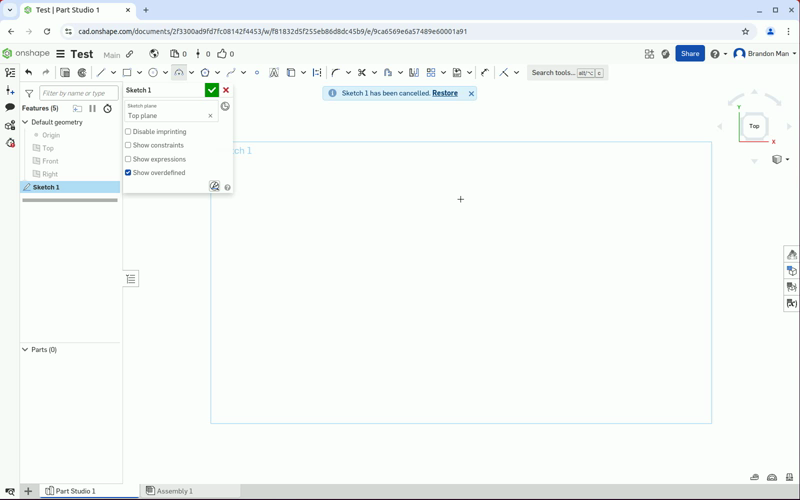
key_up(shift)
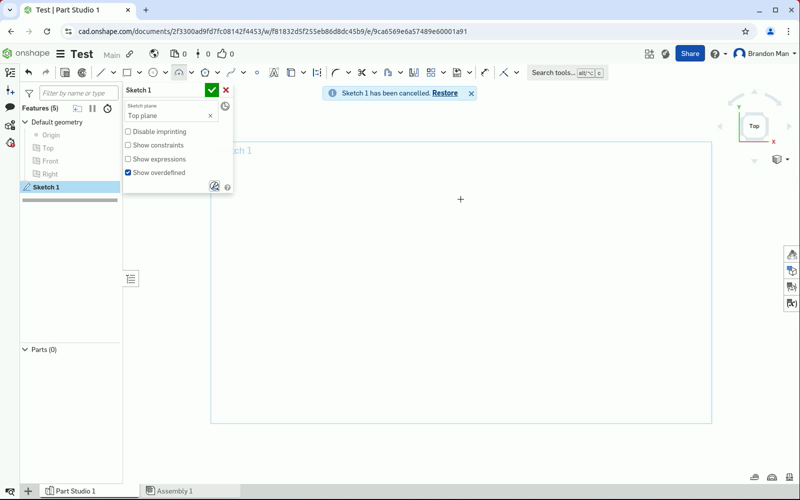
key_down(shift)
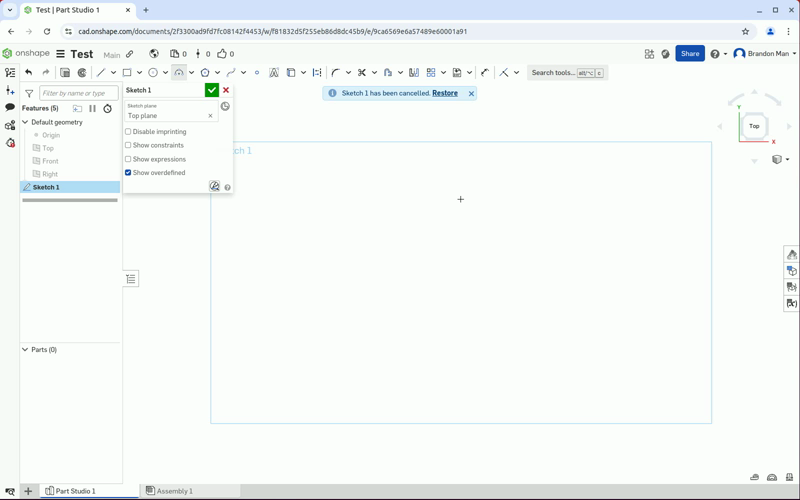
mouse_move(503, 241)
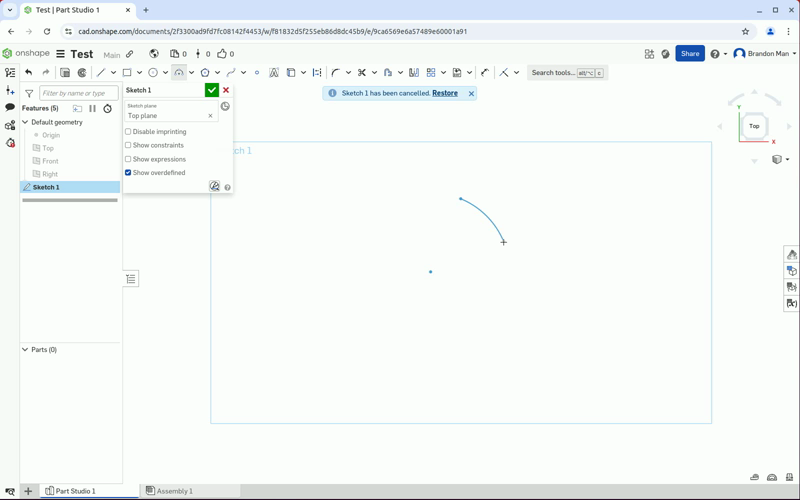
click(503, 241)
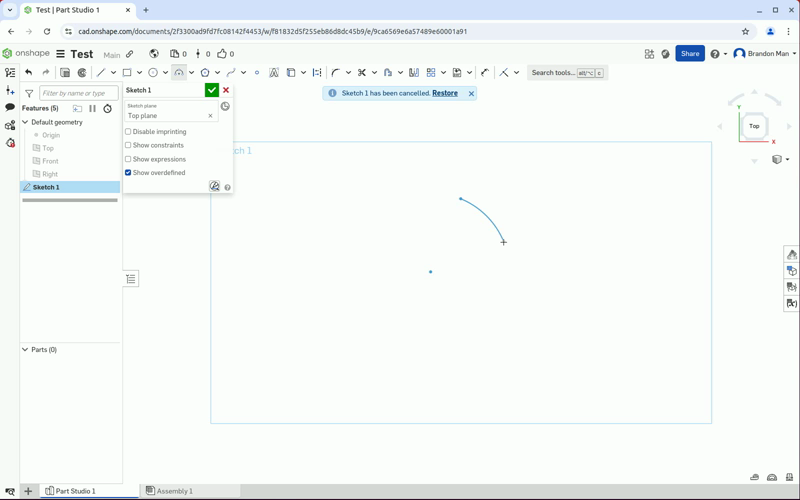
mouse_move(491, 211)
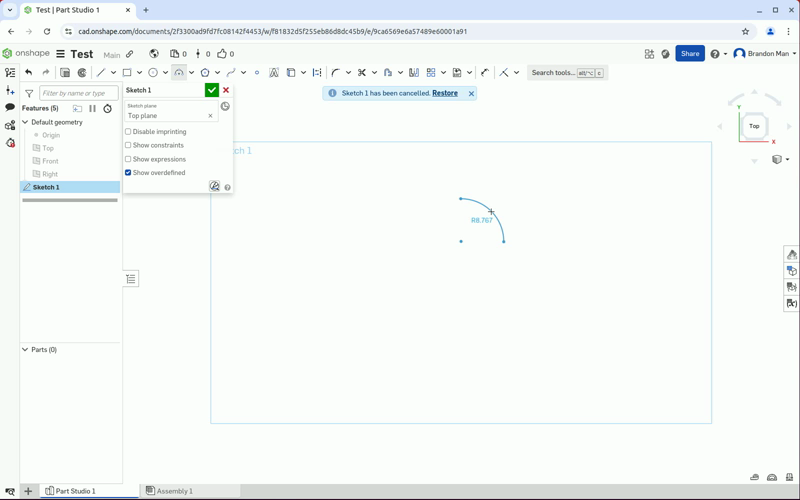
click(491, 211)
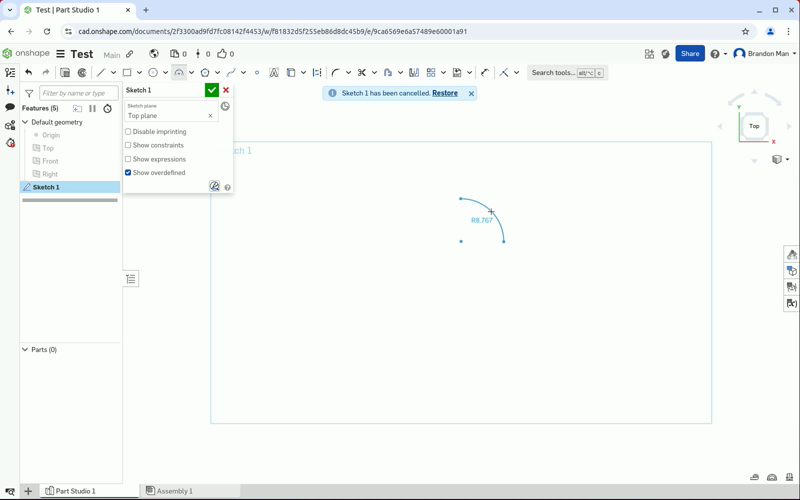
key_up(shift)
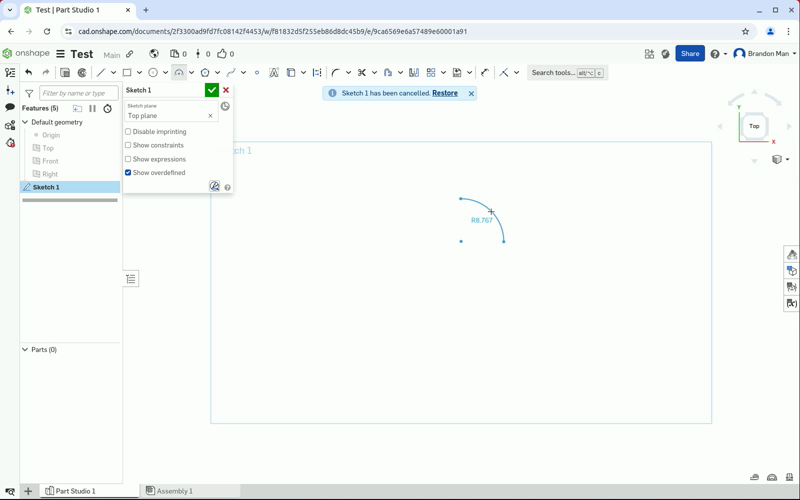
key(esc)
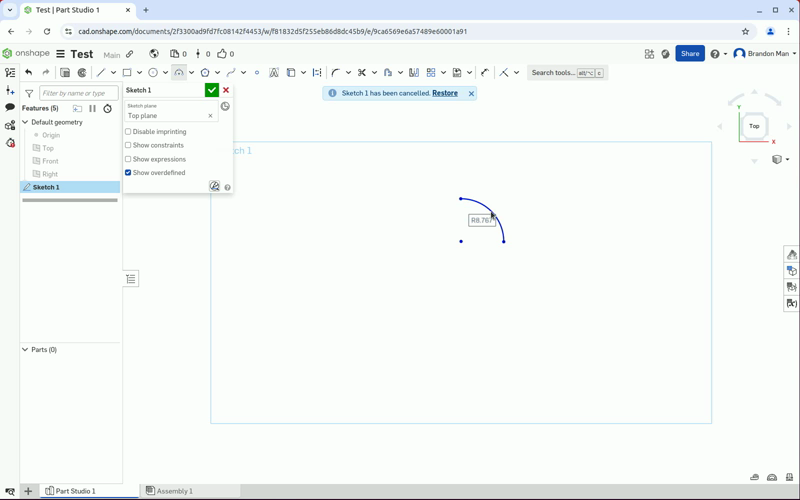
key(l)
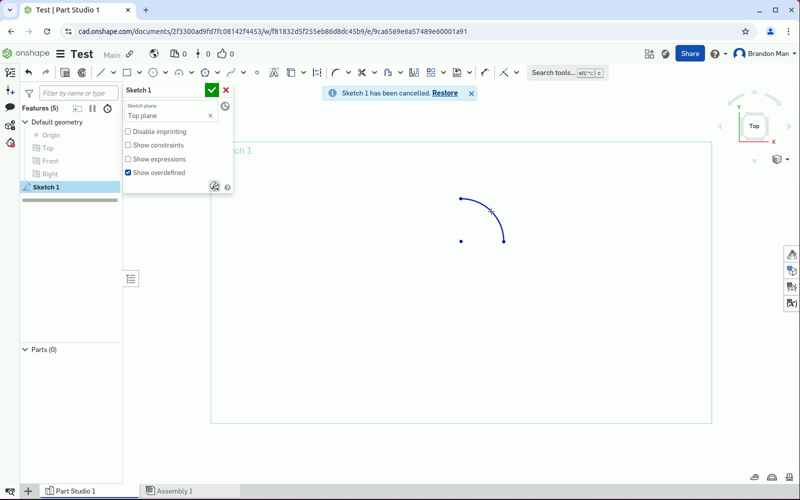
mouse_move(503, 241)
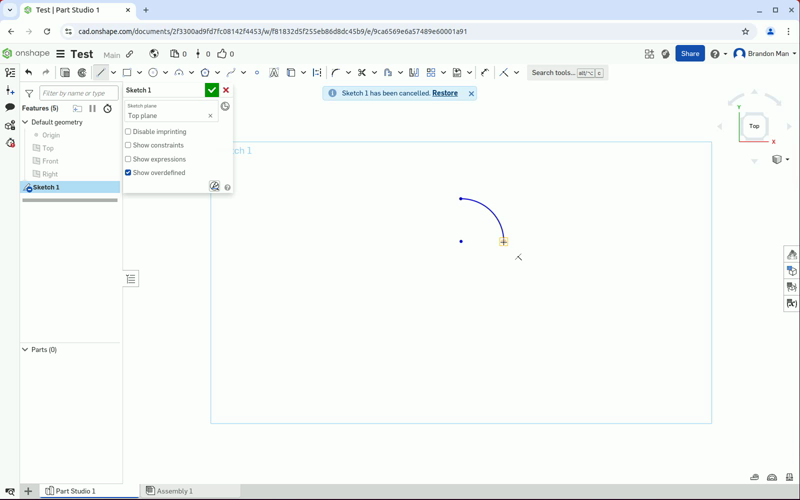
click(503, 241)
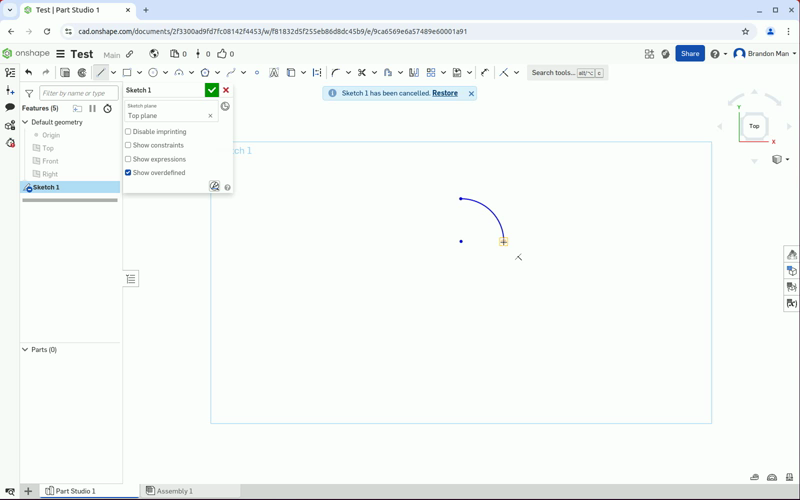
key_down(shift)
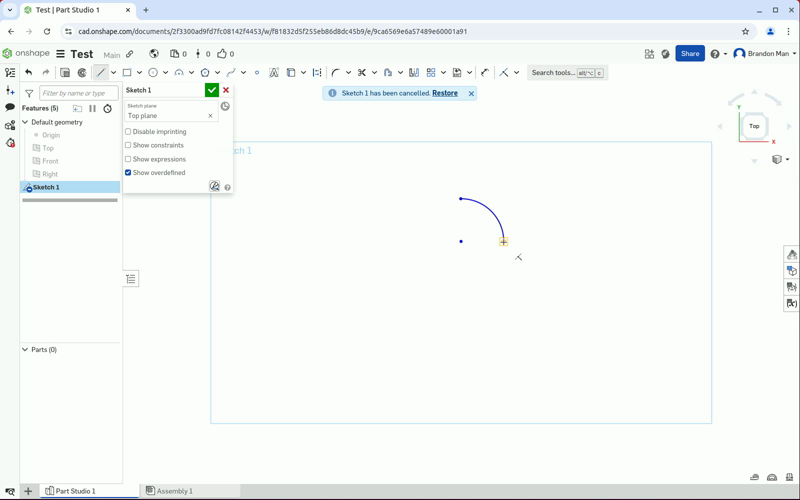
mouse_move(533, 241)
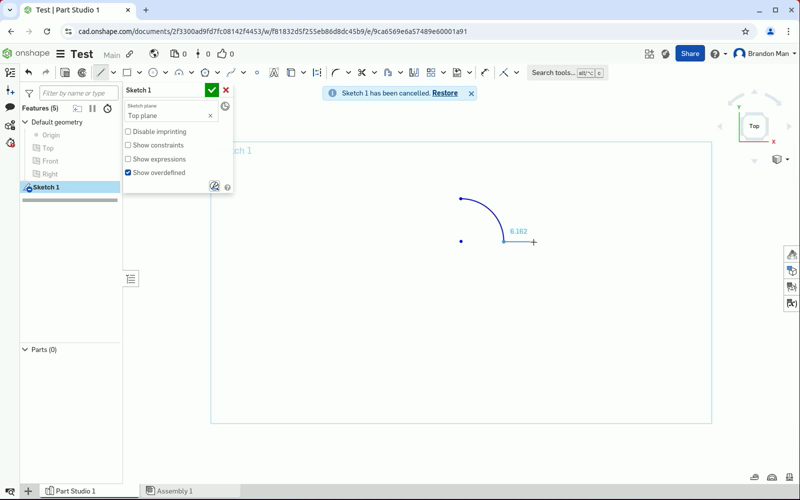
mouse_move(503, 283)
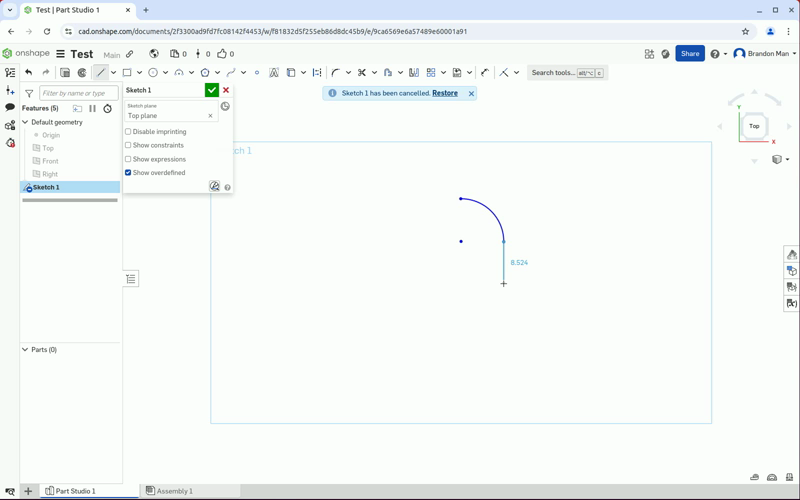
click(503, 283)
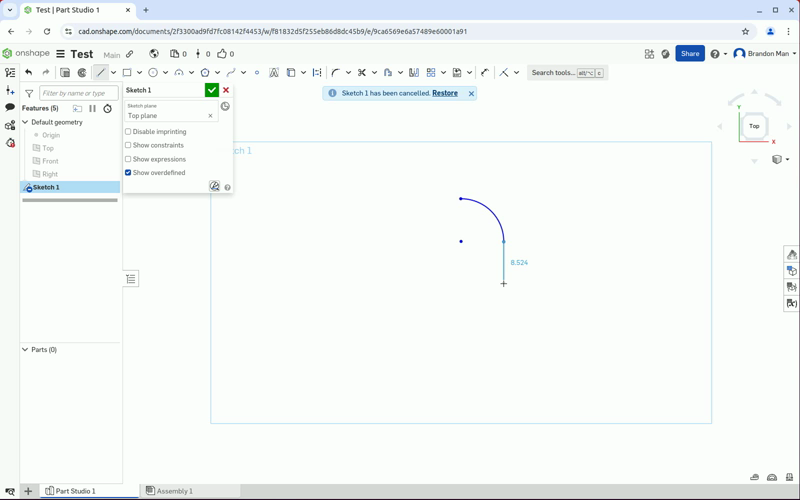
key_up(shift)
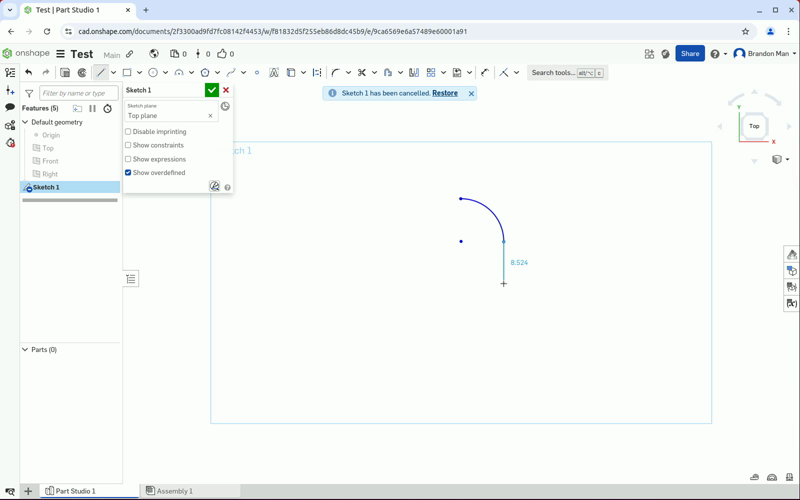
key_down(shift)
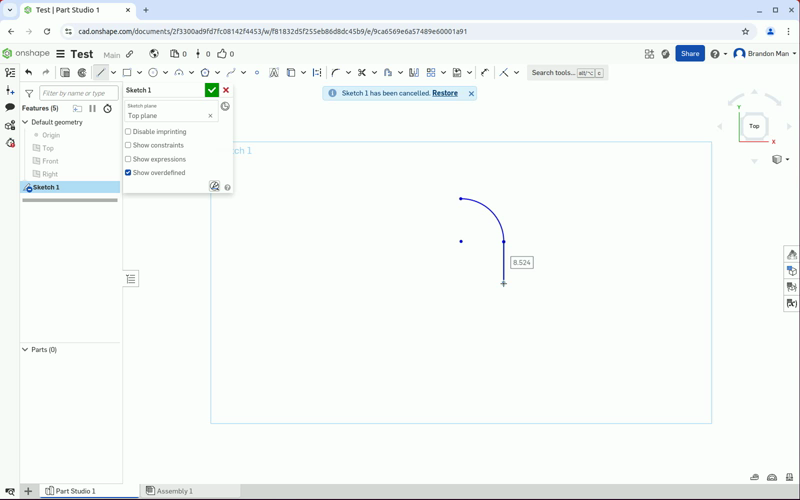
mouse_move(533, 283)
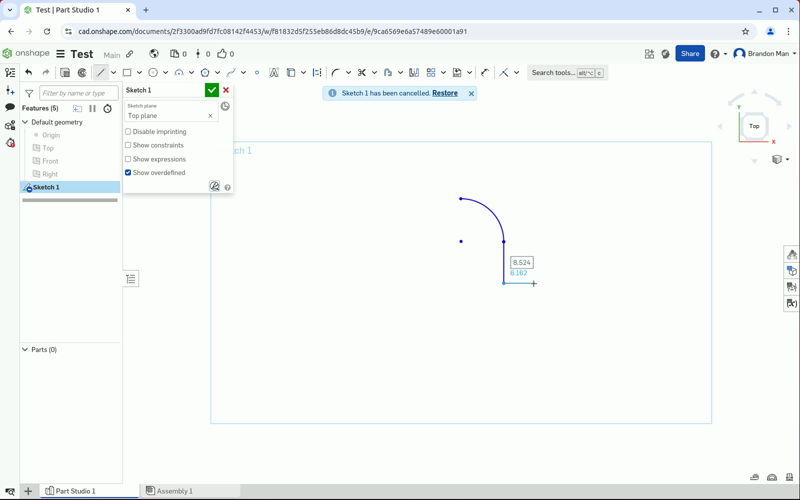
mouse_move(507, 283)
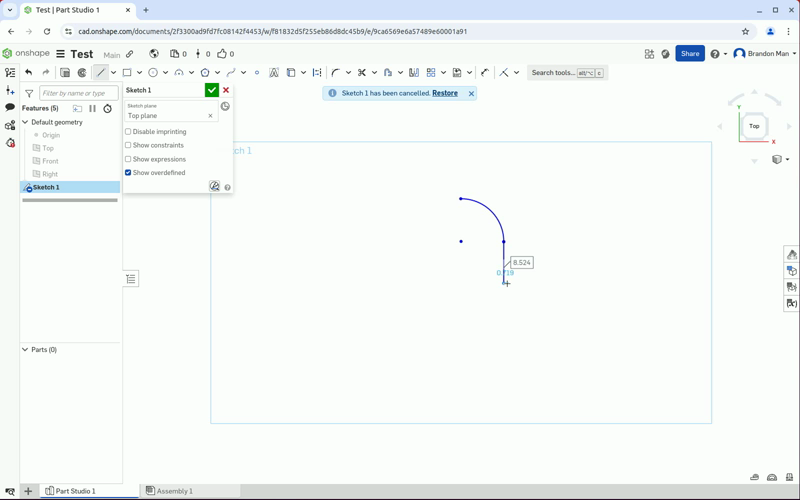
scroll(6)
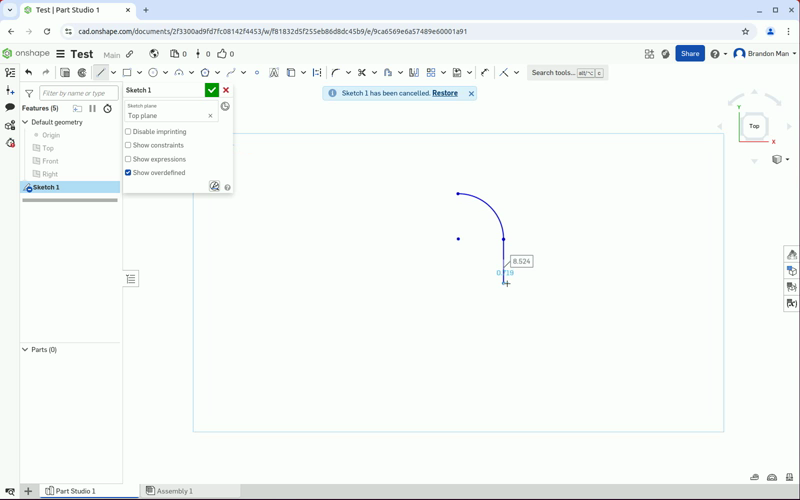
scroll(6)
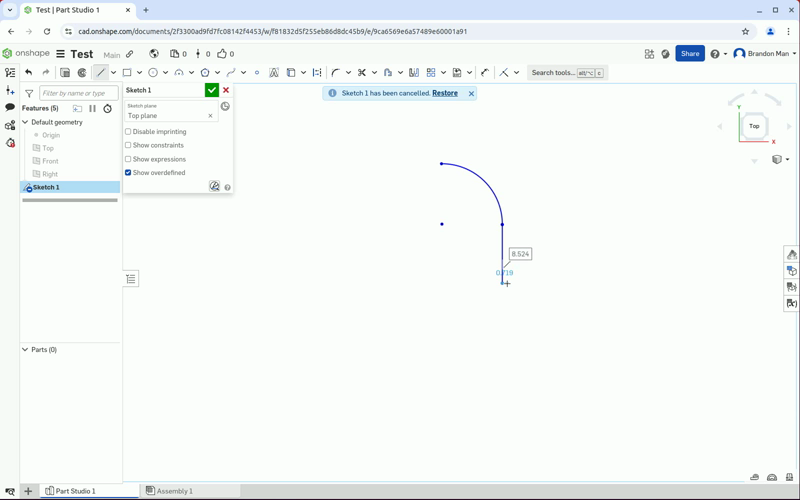
scroll(6)
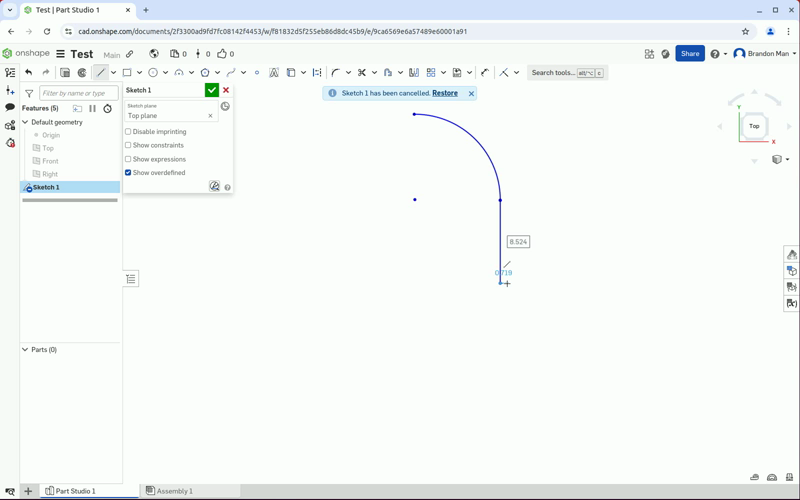
scroll(6)
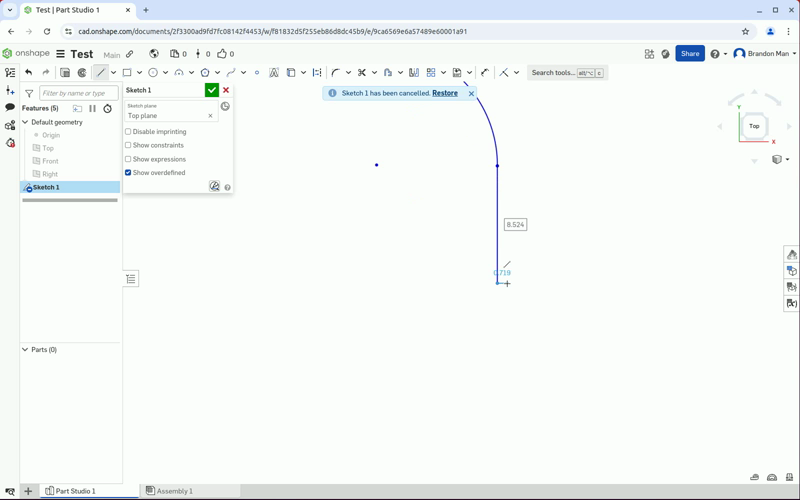
scroll(6)
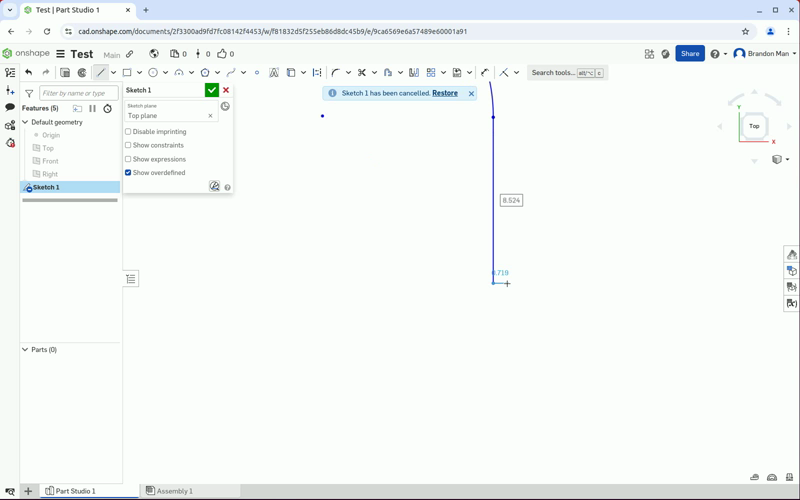
scroll(6)
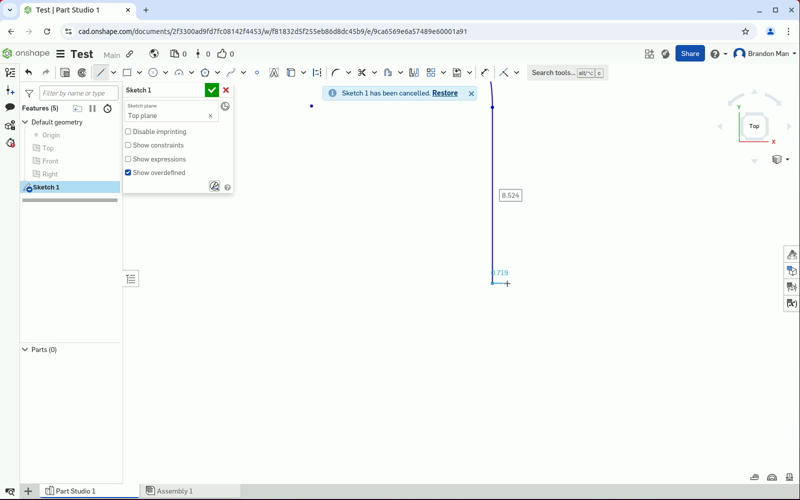
scroll(6)
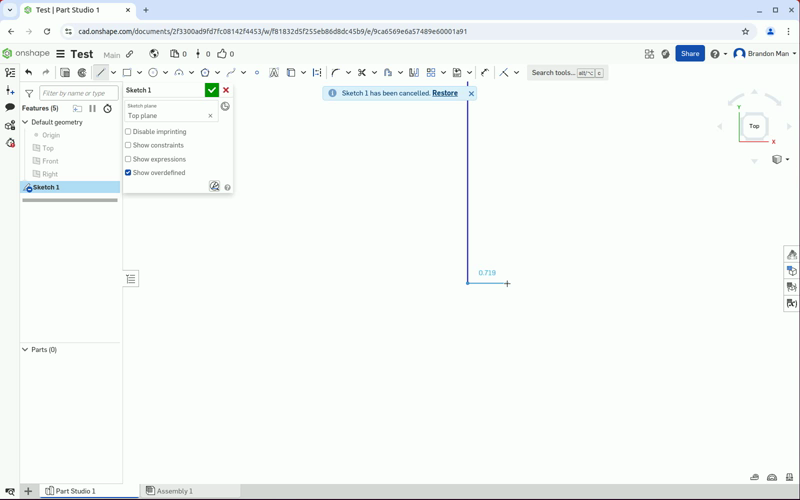
click(507, 283)
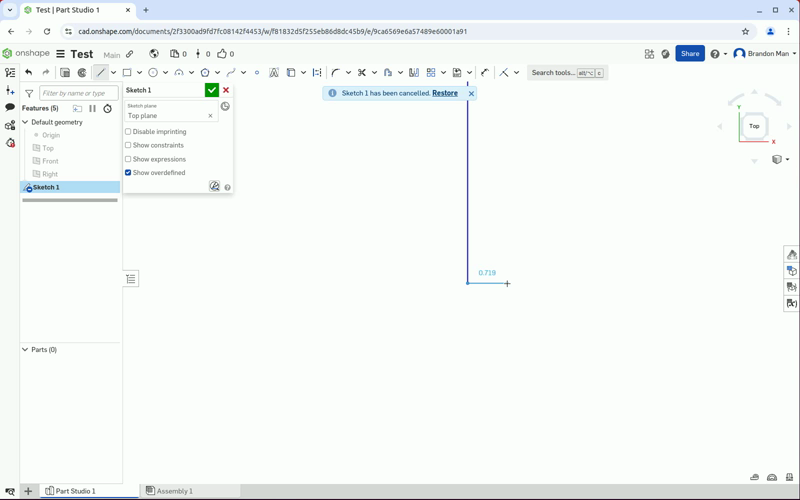
scroll(-6)
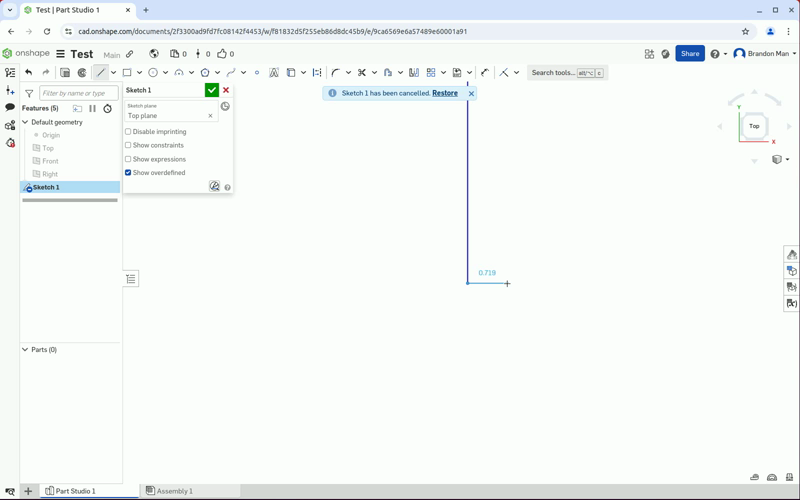
scroll(-6)
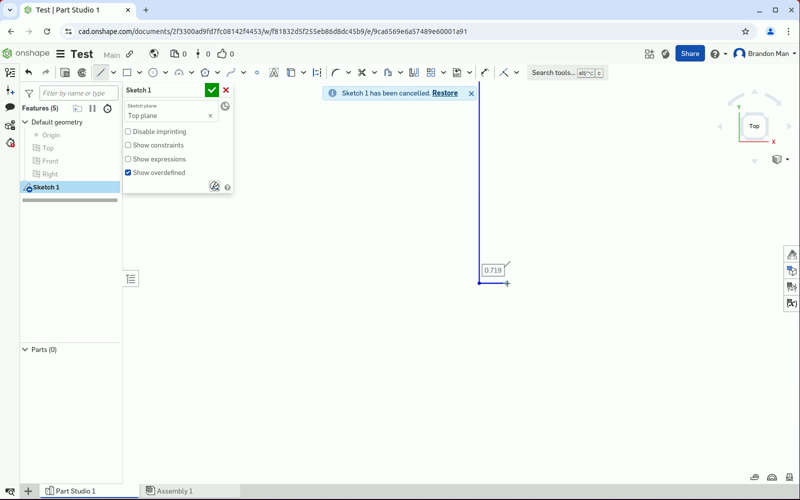
scroll(-6)
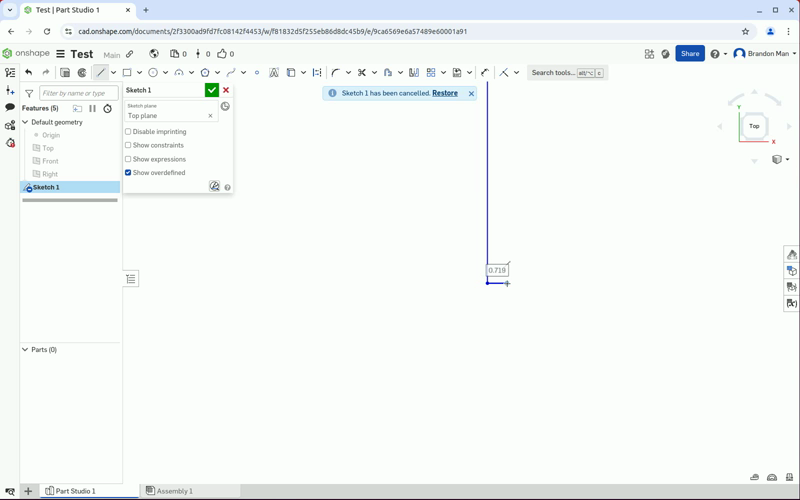
scroll(-6)
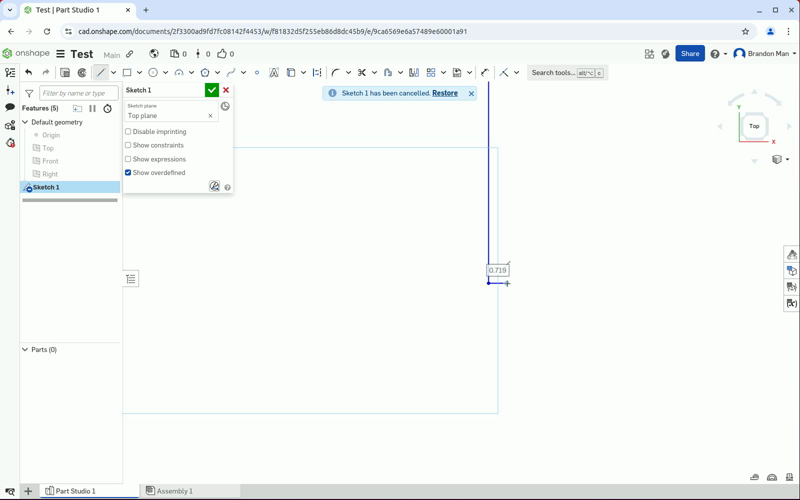
scroll(-6)
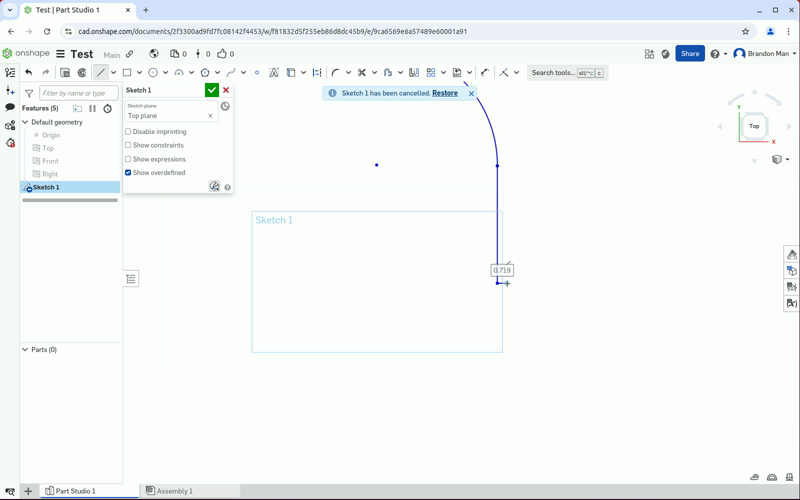
scroll(-6)
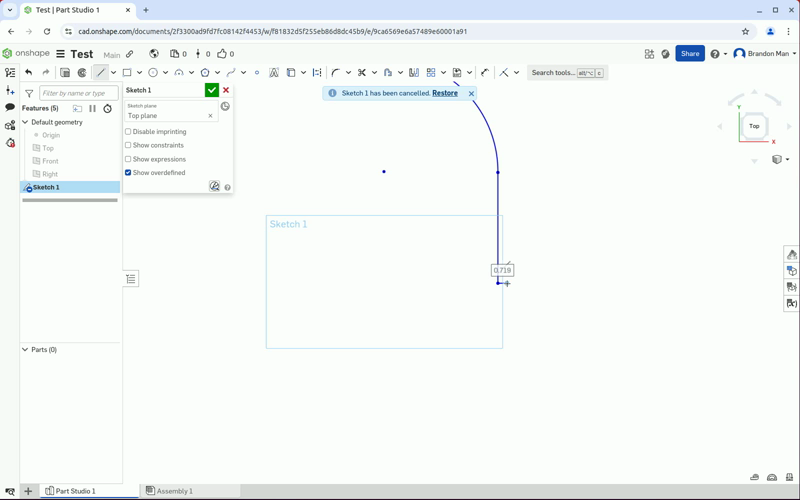
scroll(-6)
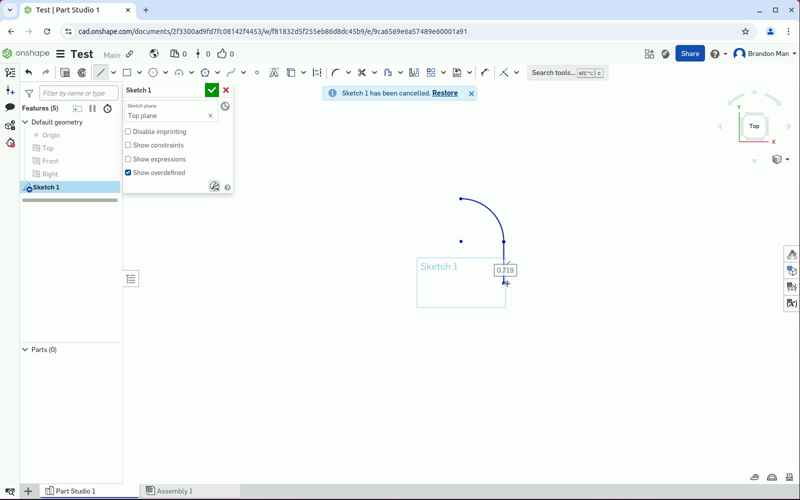
key_up(shift)
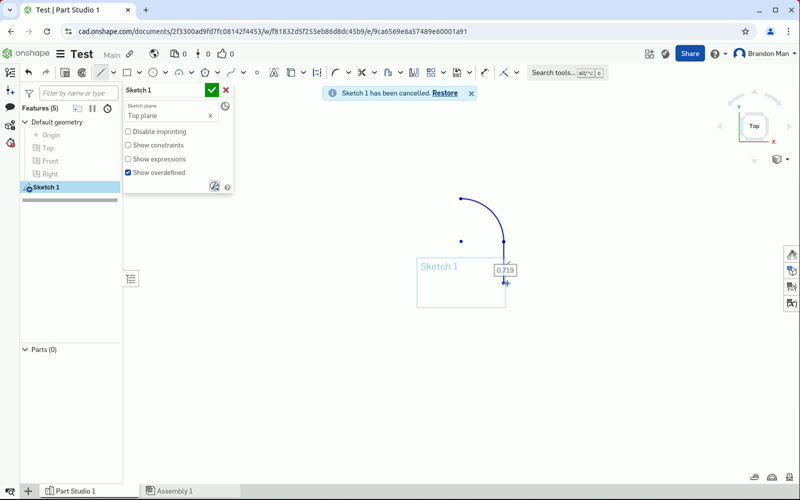
key_down(shift)
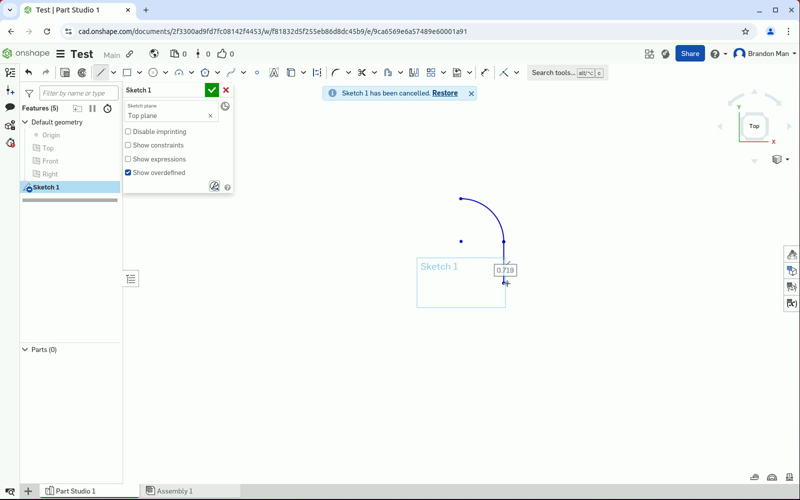
mouse_move(537, 283)
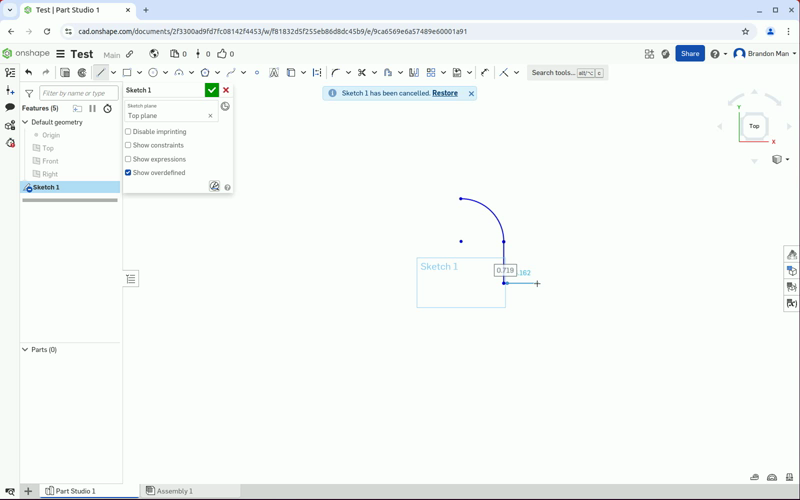
mouse_move(507, 241)
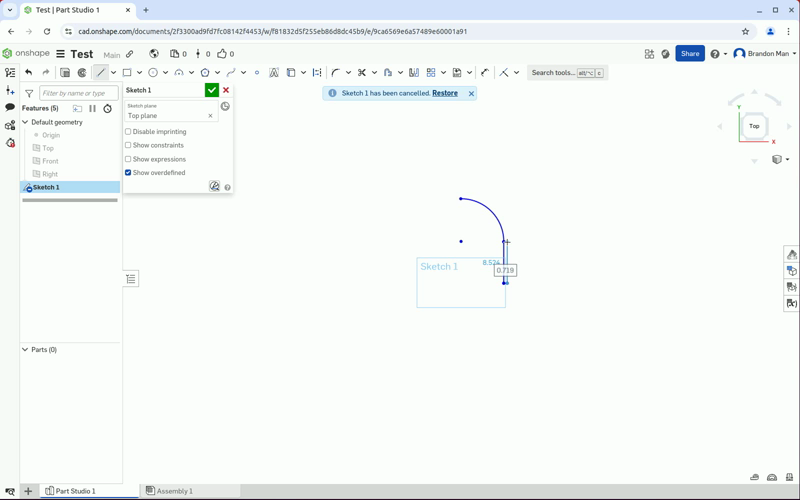
scroll(6)
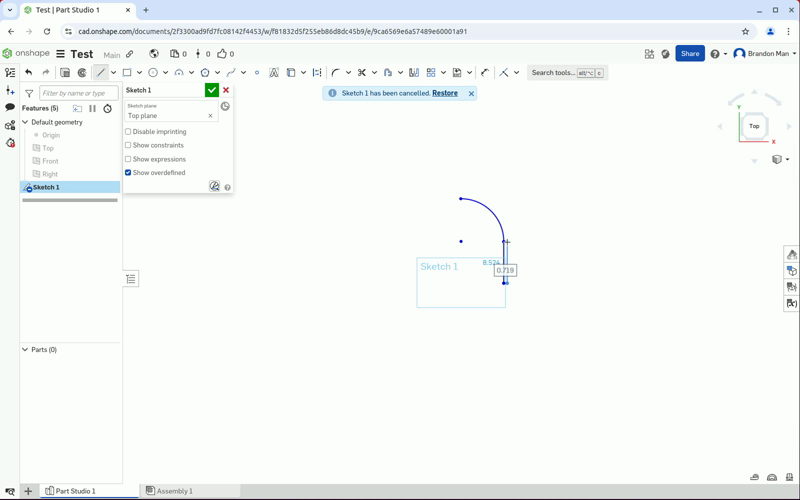
scroll(6)
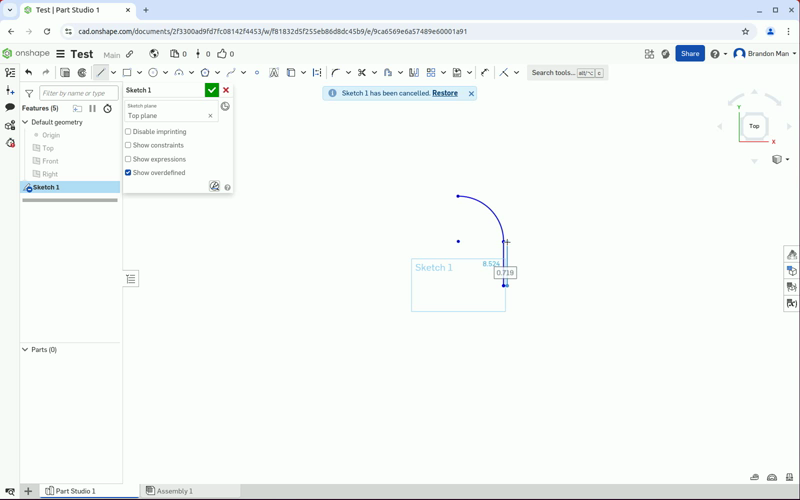
scroll(6)
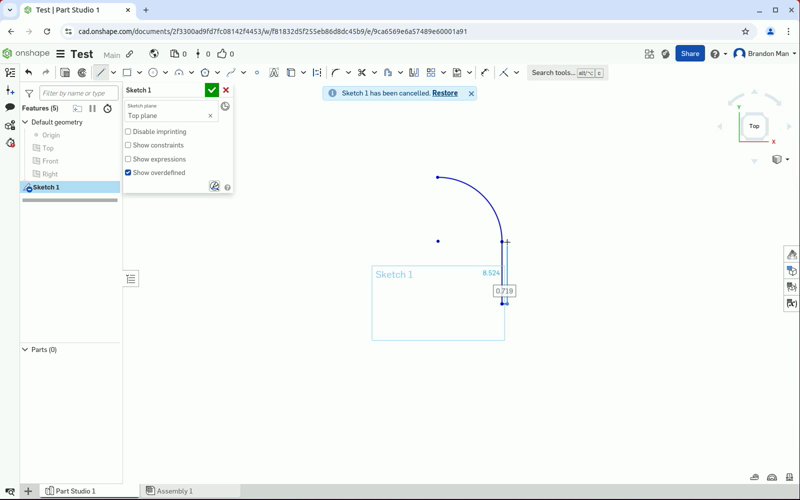
scroll(6)
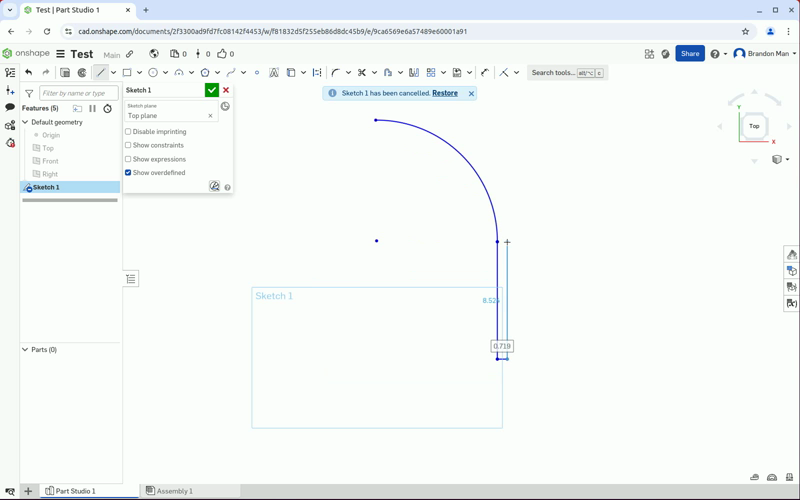
scroll(6)
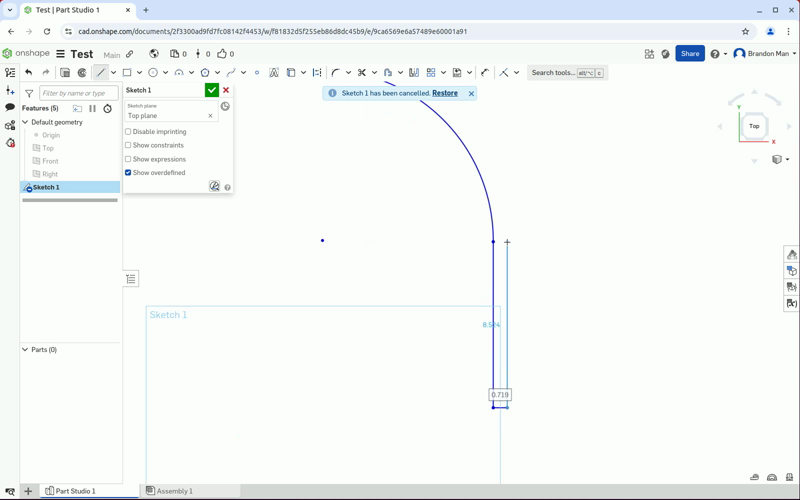
scroll(6)
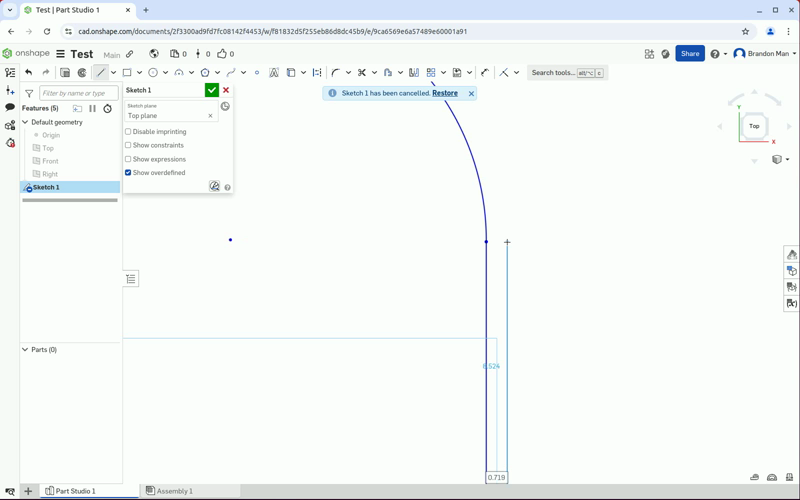
scroll(6)
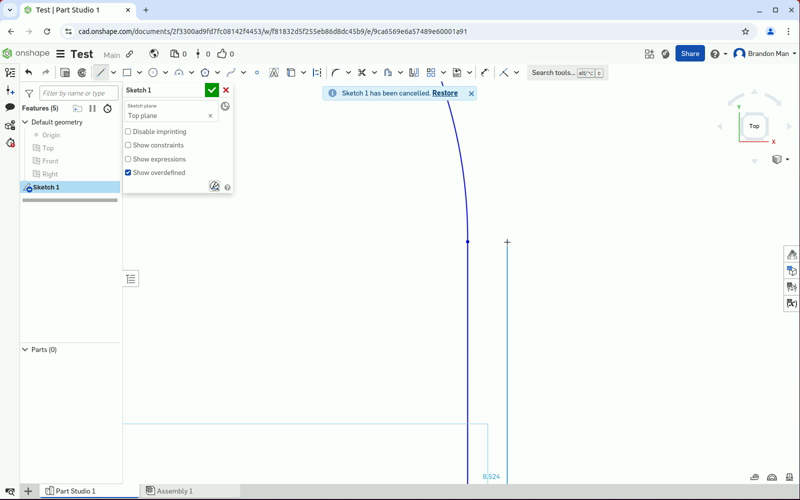
click(507, 241)
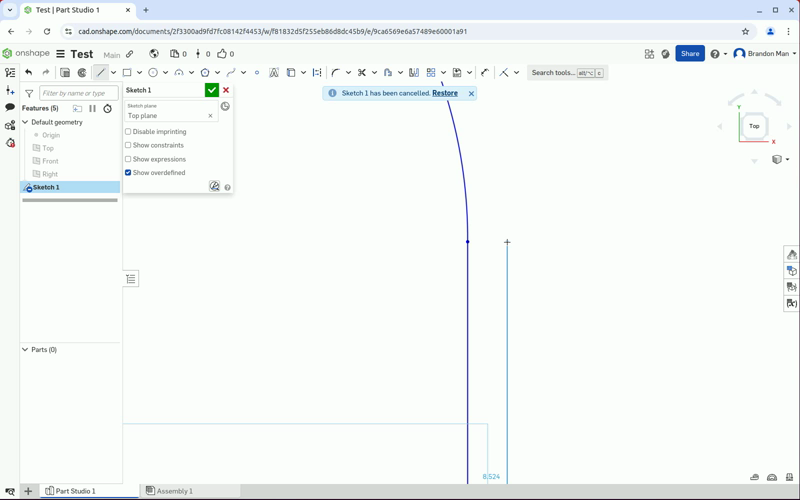
scroll(-6)
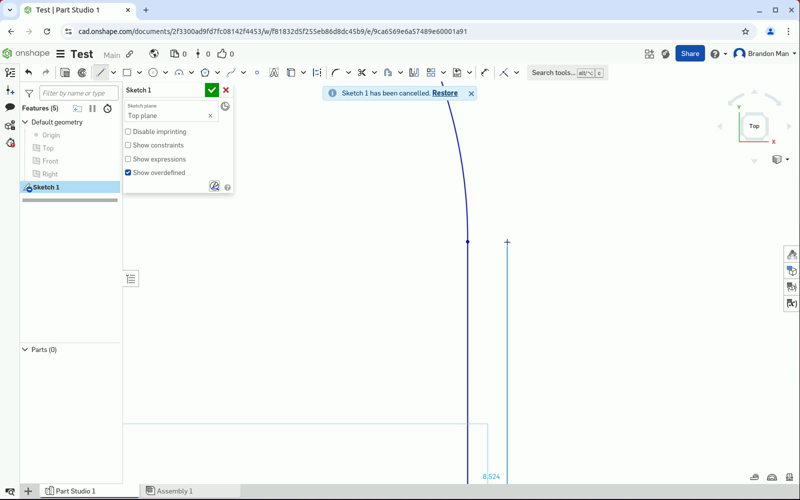
scroll(-6)
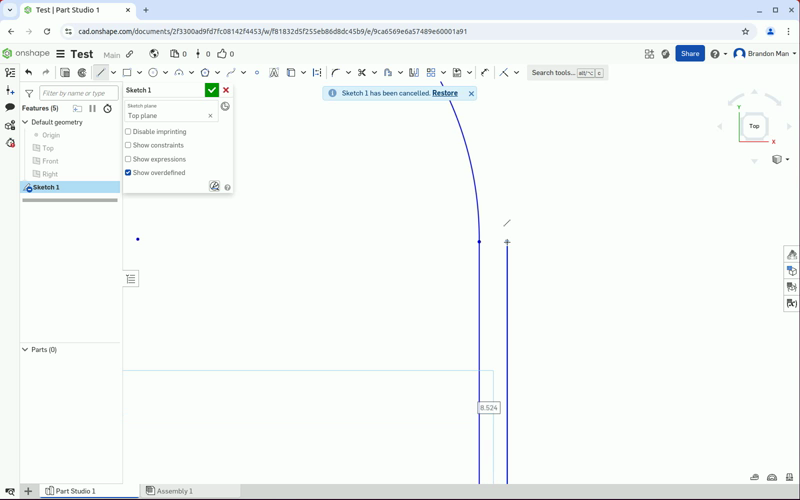
scroll(-6)
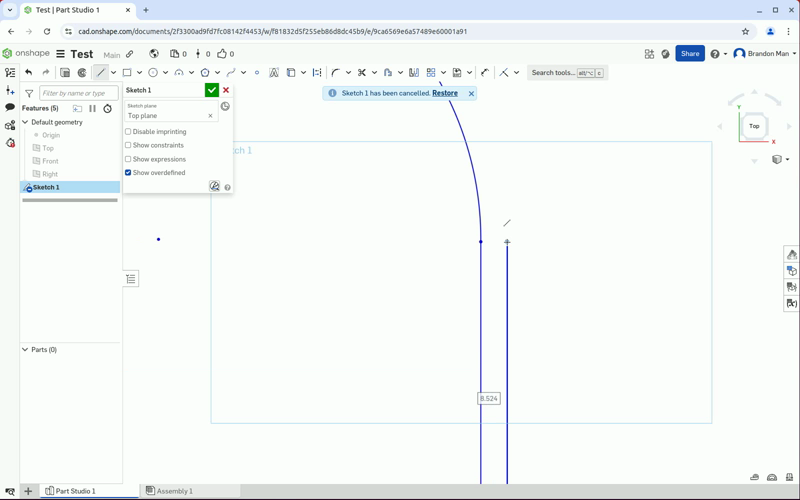
scroll(-6)
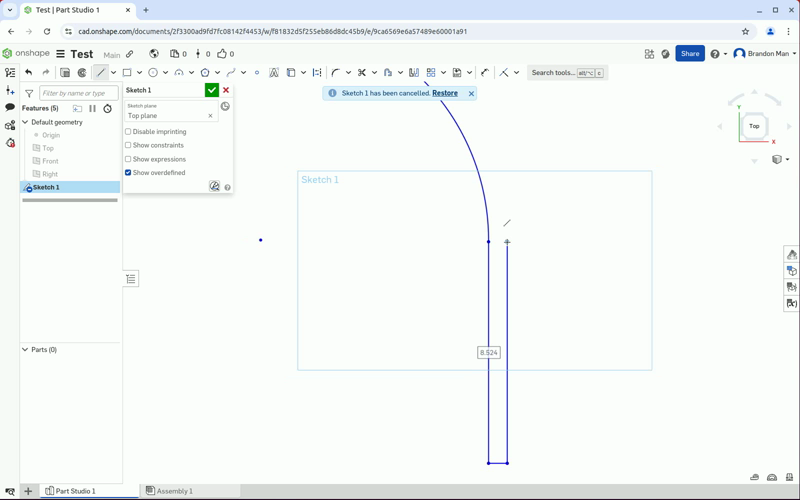
scroll(-6)
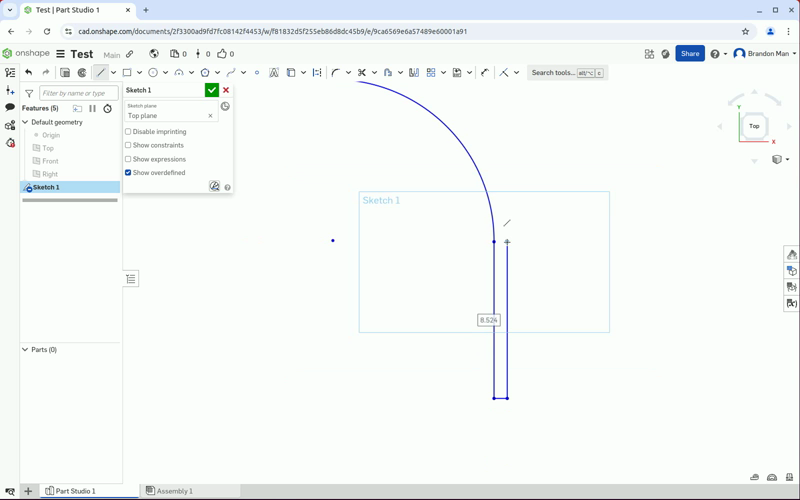
scroll(-6)
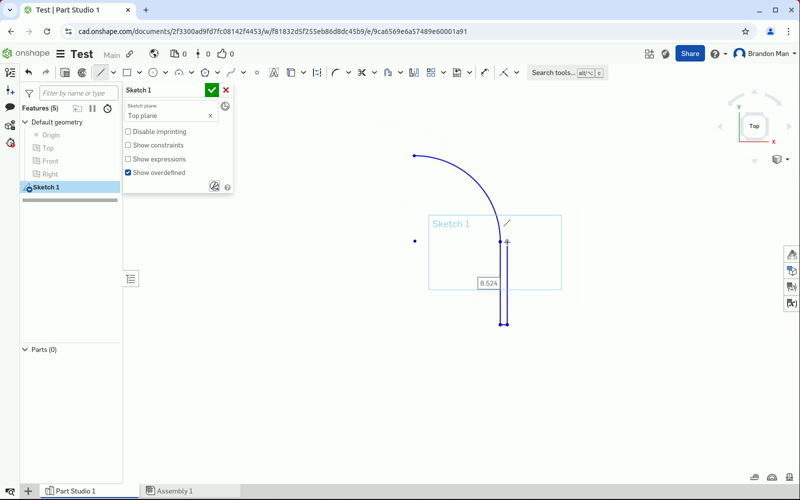
scroll(-6)
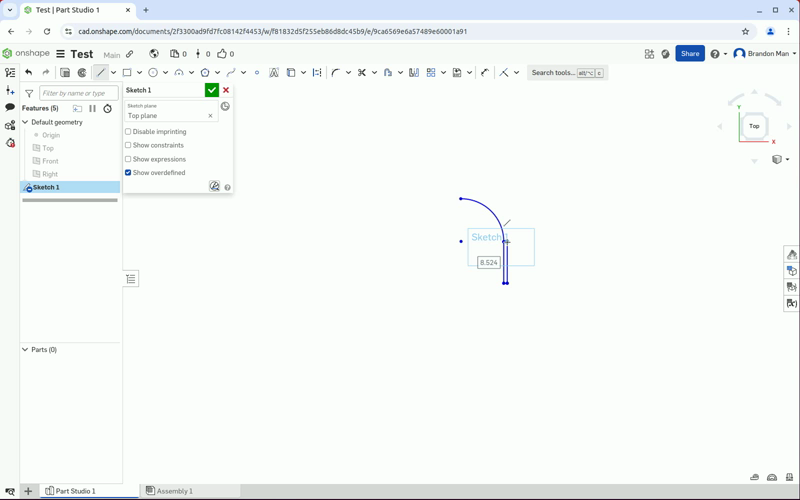
key_up(shift)
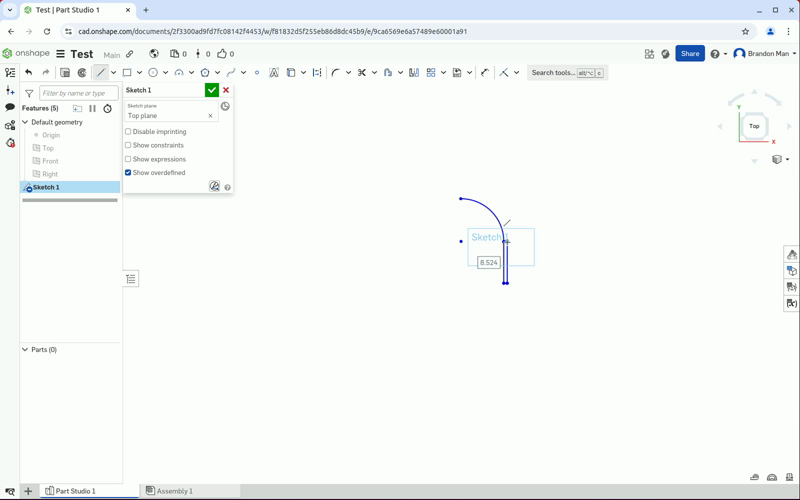
key(esc)
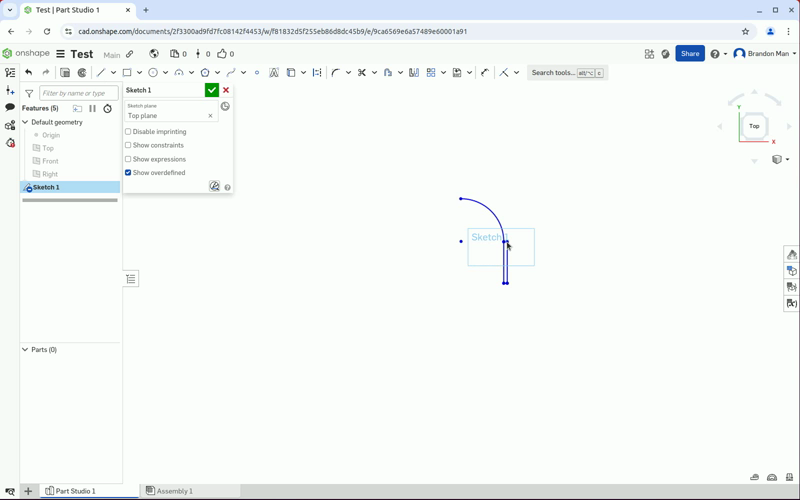
key(a)
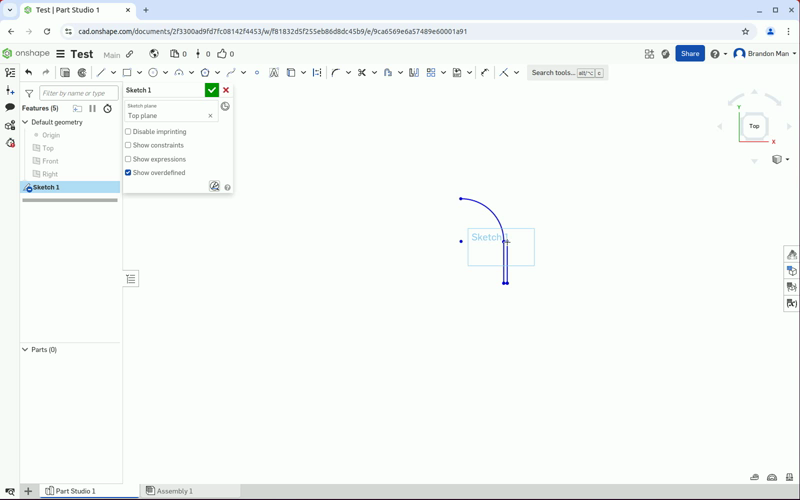
mouse_move(507, 241)
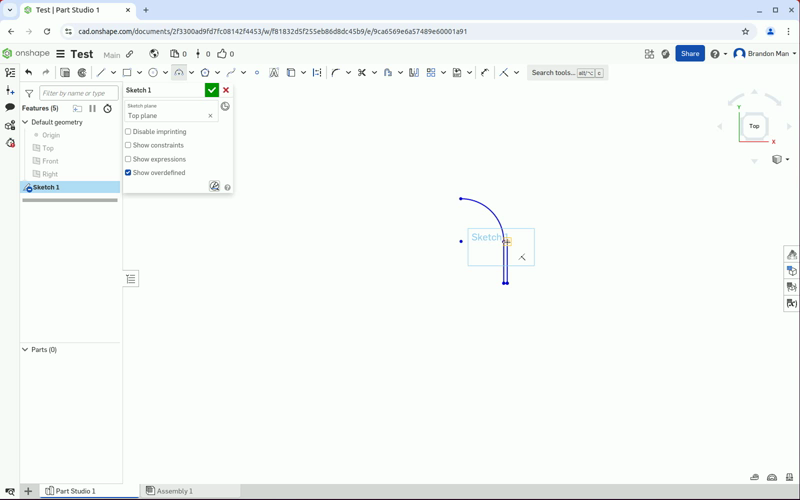
scroll(6)
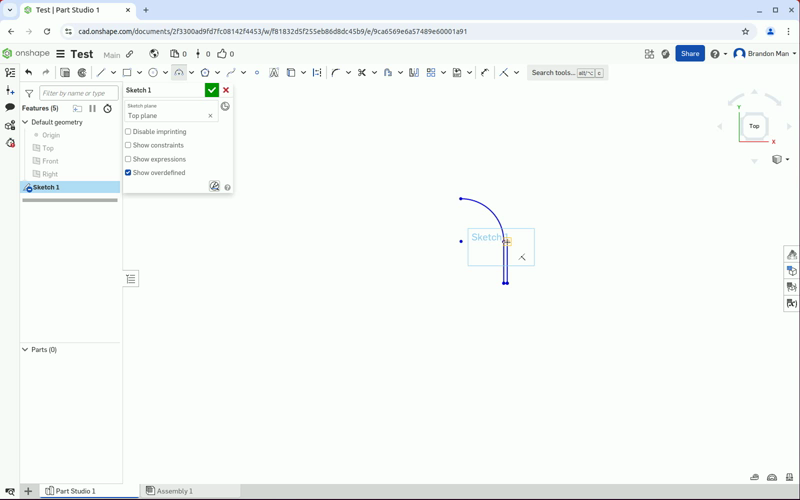
scroll(6)
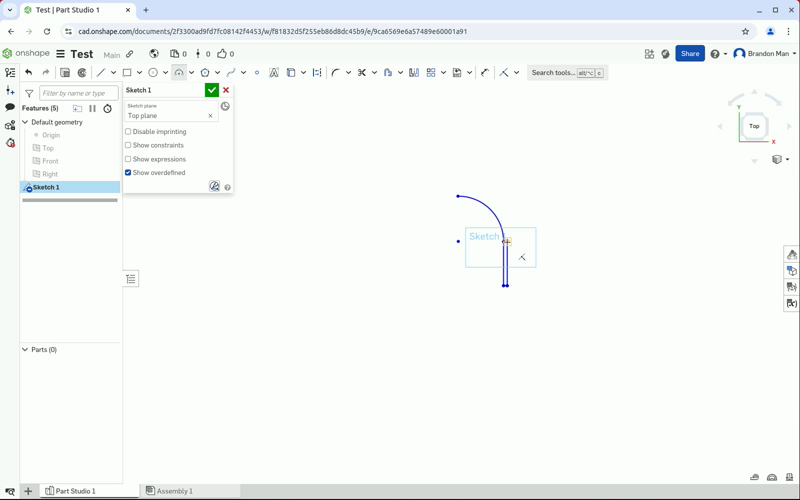
scroll(6)
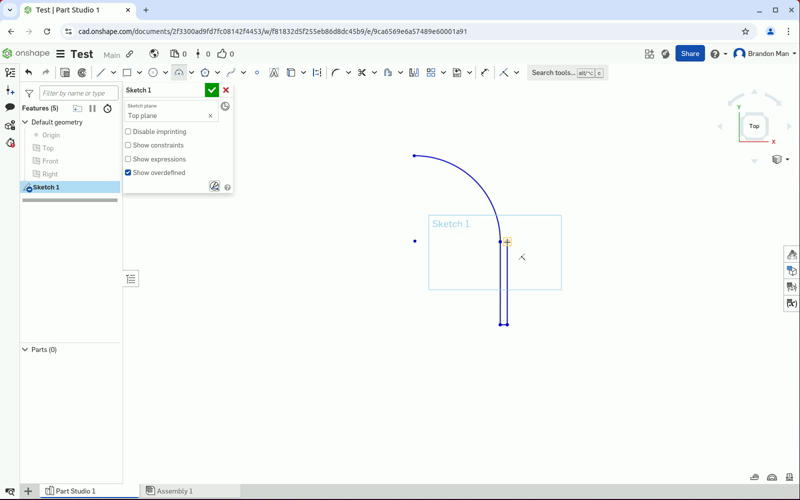
scroll(6)
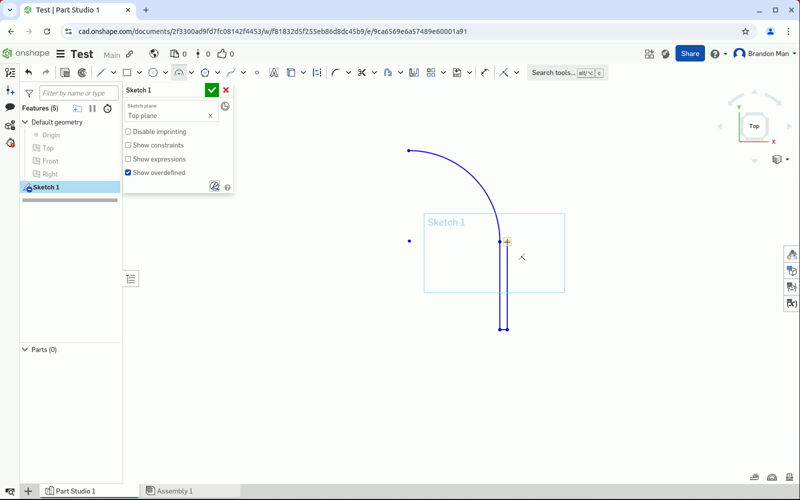
scroll(6)
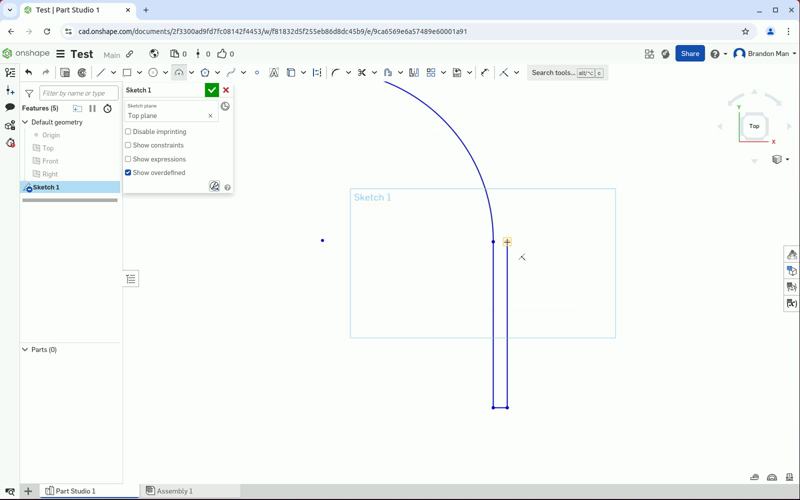
scroll(6)
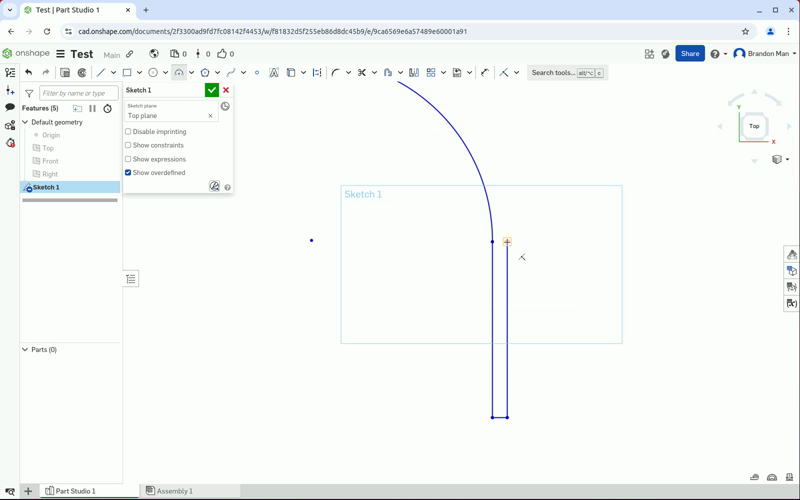
scroll(6)
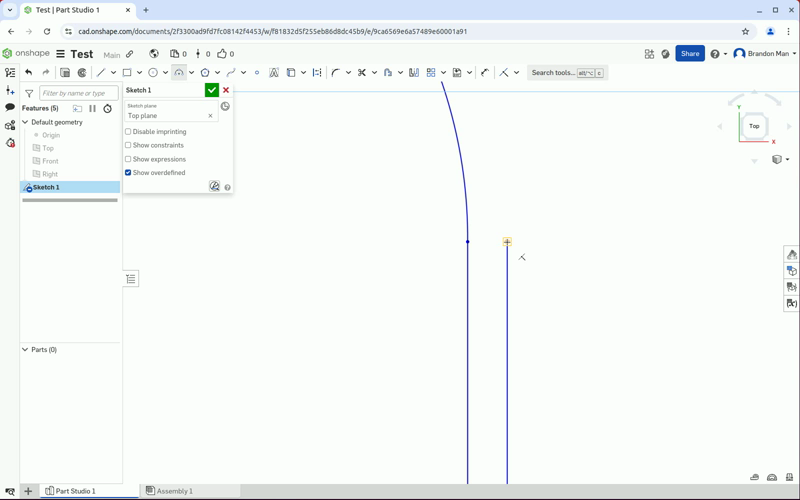
click(507, 241)
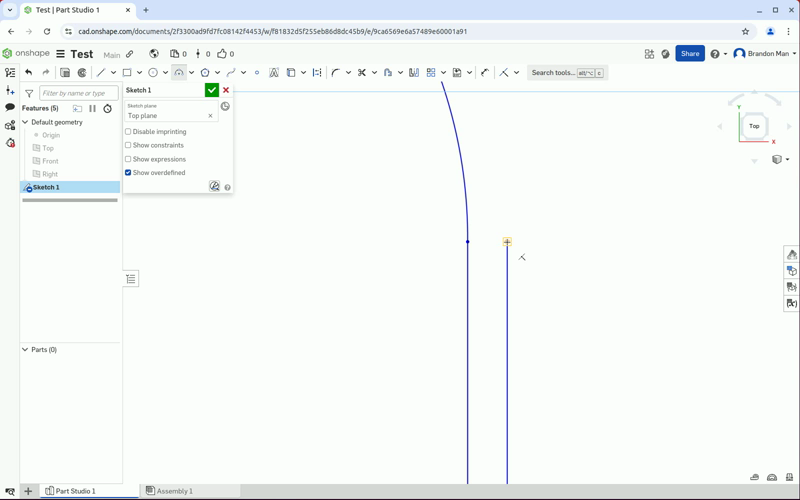
scroll(-6)
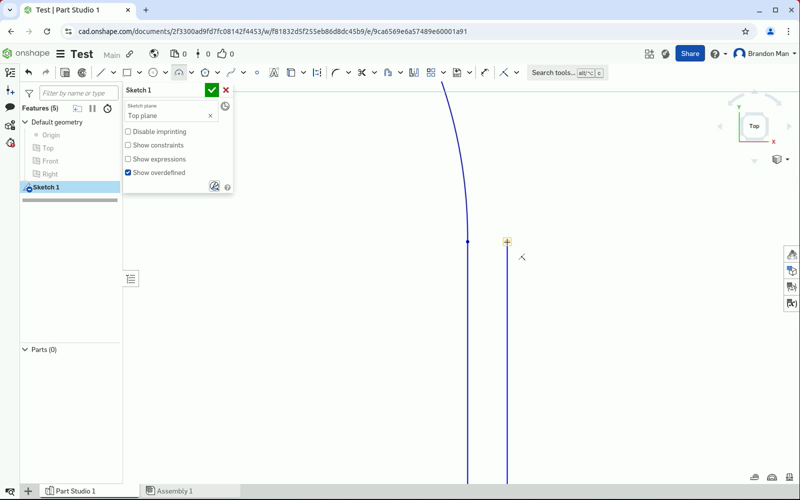
scroll(-6)
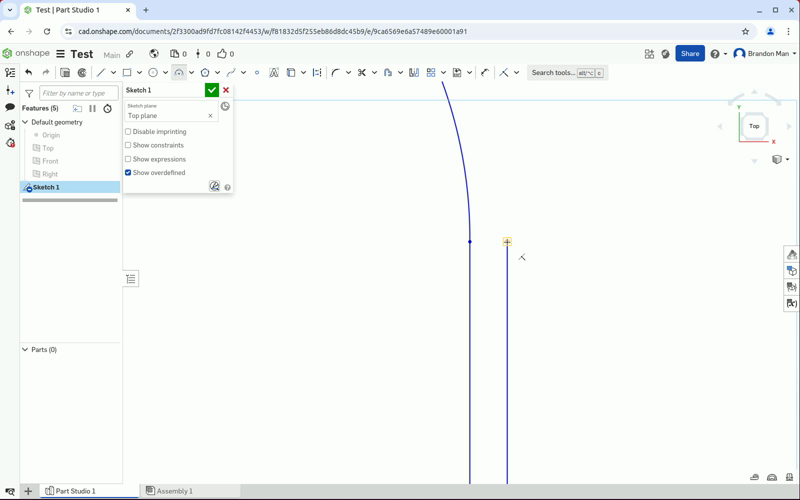
scroll(-6)
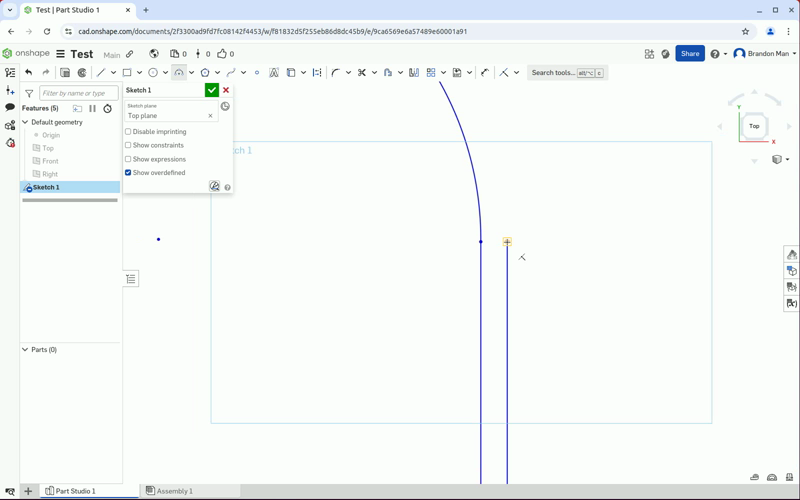
scroll(-6)
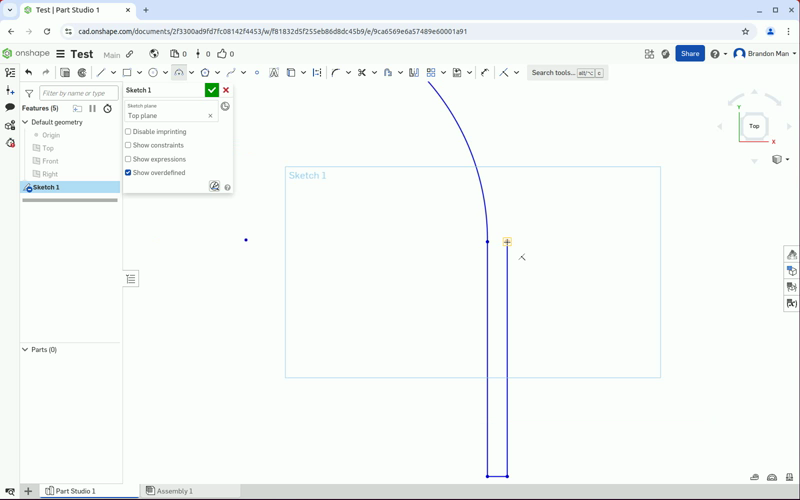
scroll(-6)
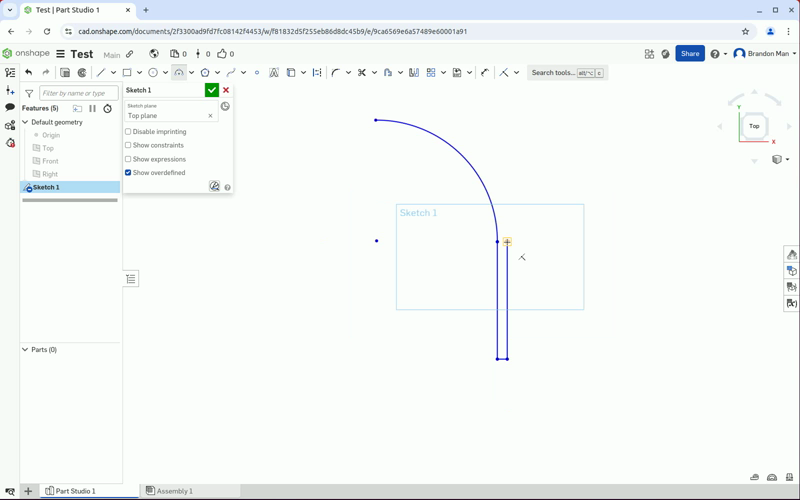
scroll(-6)
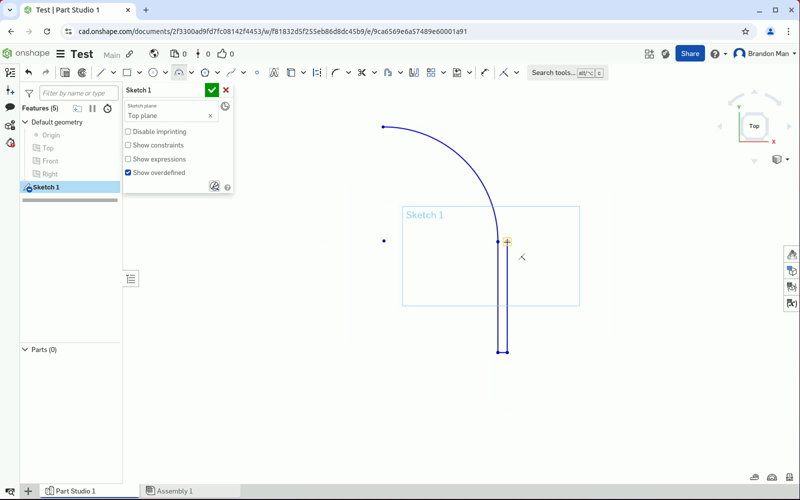
scroll(-6)
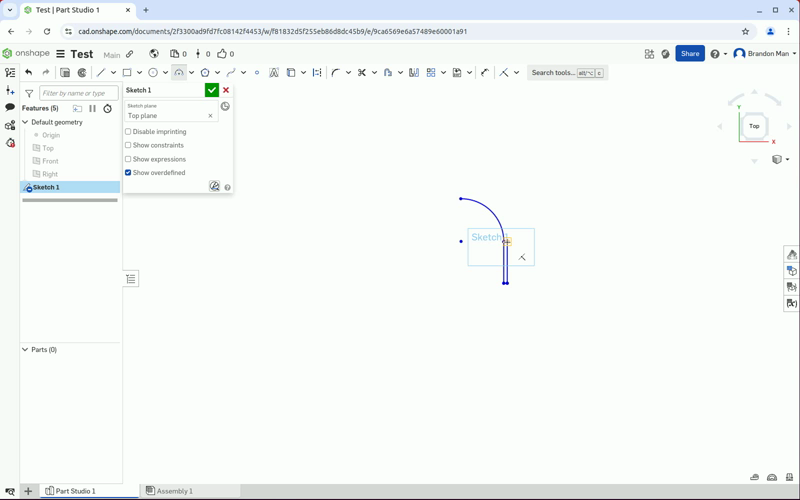
key_down(shift)
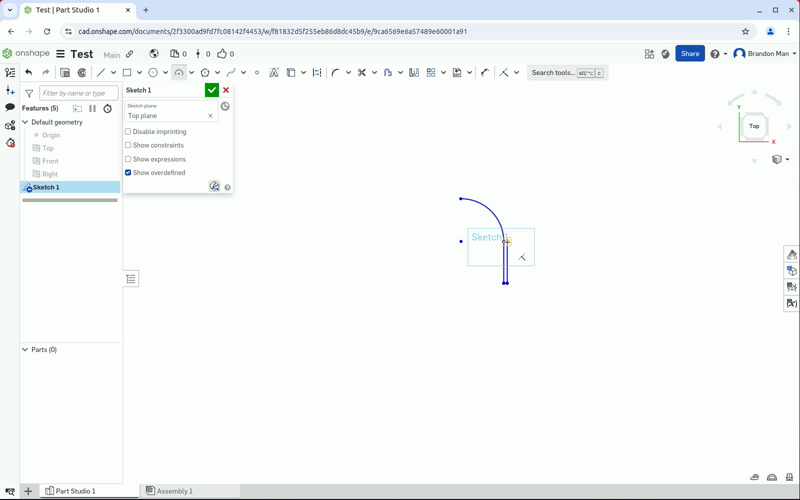
mouse_move(460, 194)
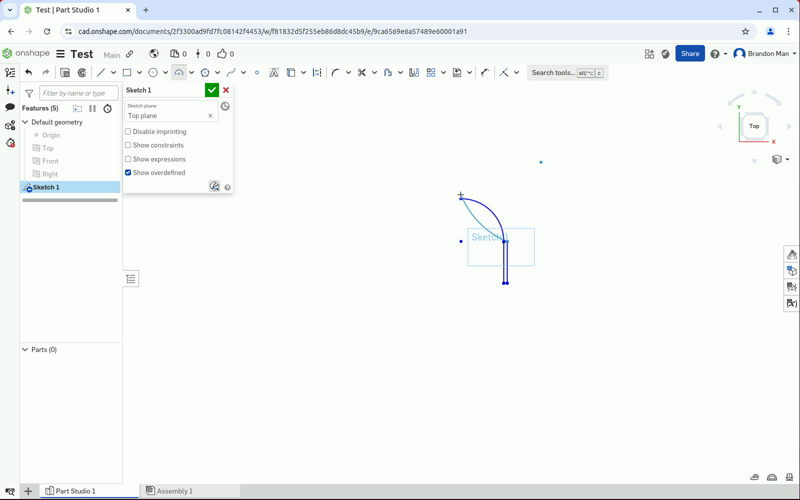
click(460, 194)
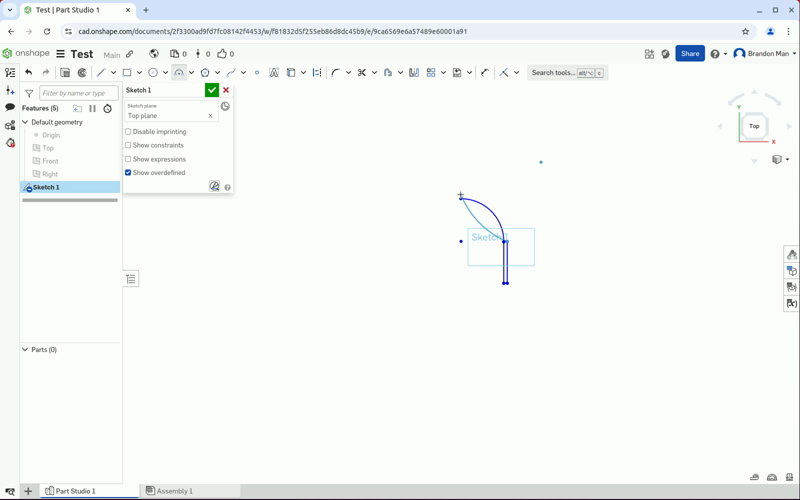
mouse_move(493, 208)
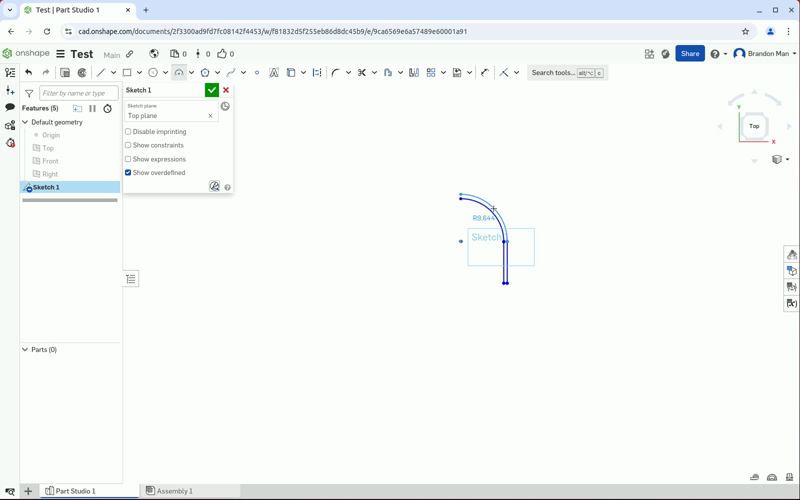
scroll(6)
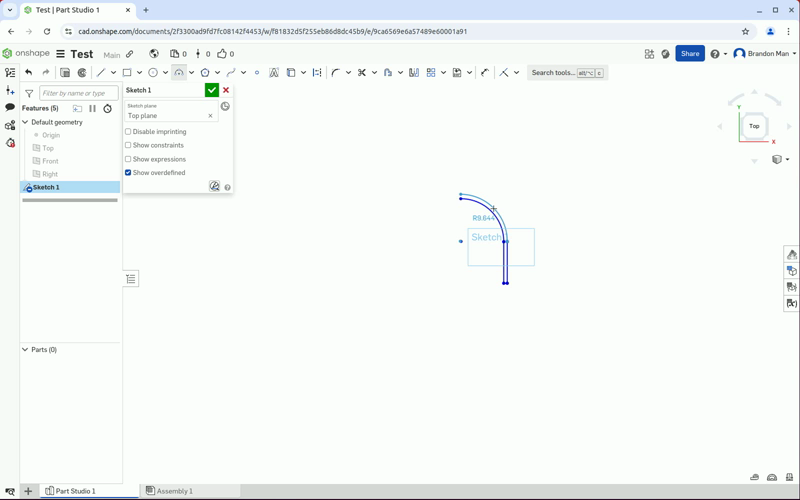
scroll(6)
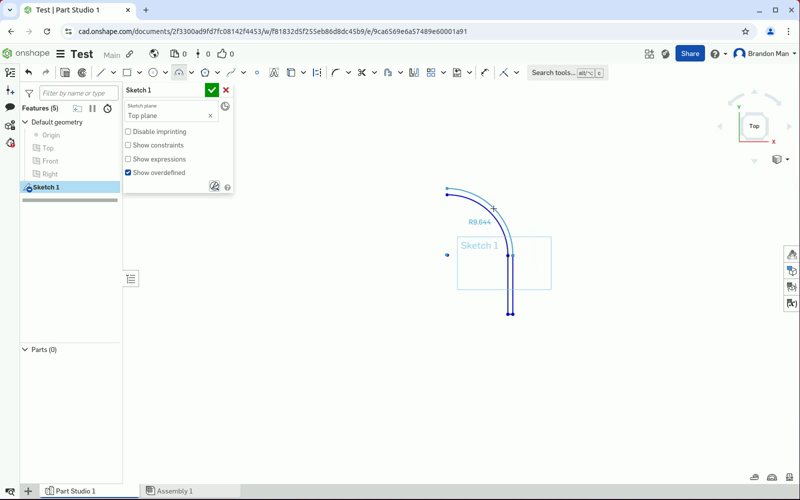
scroll(6)
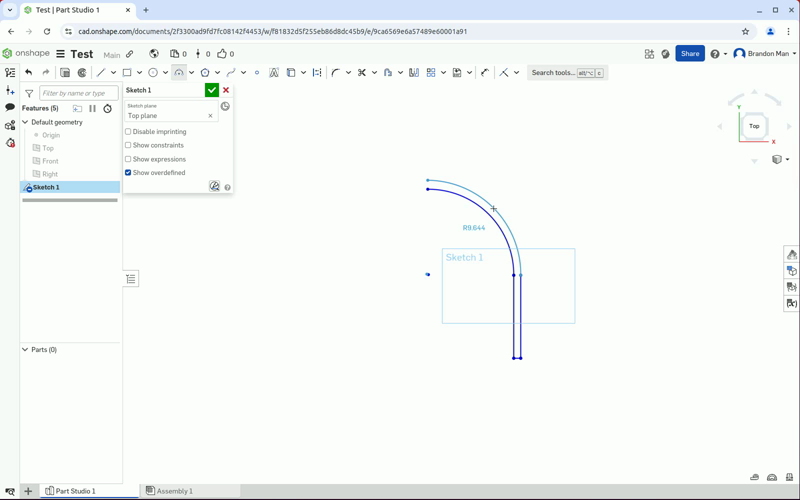
scroll(6)
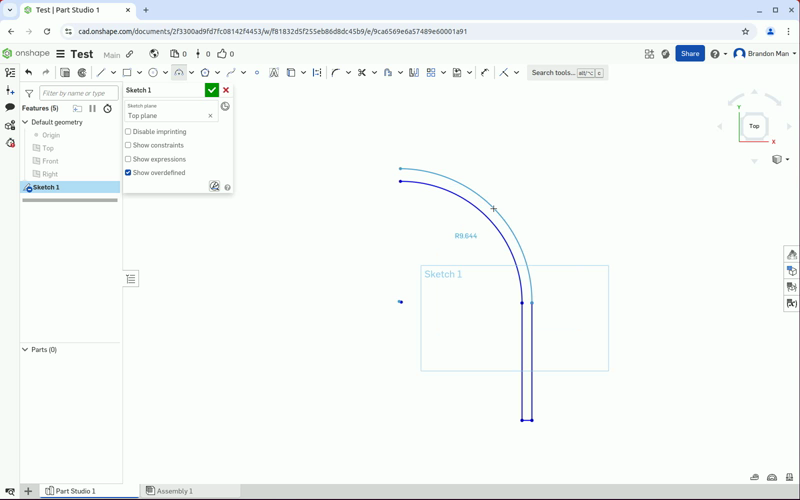
scroll(6)
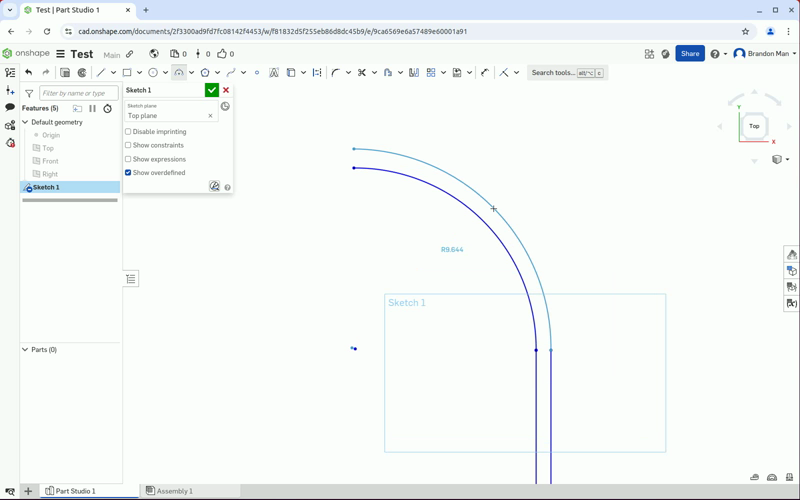
scroll(6)
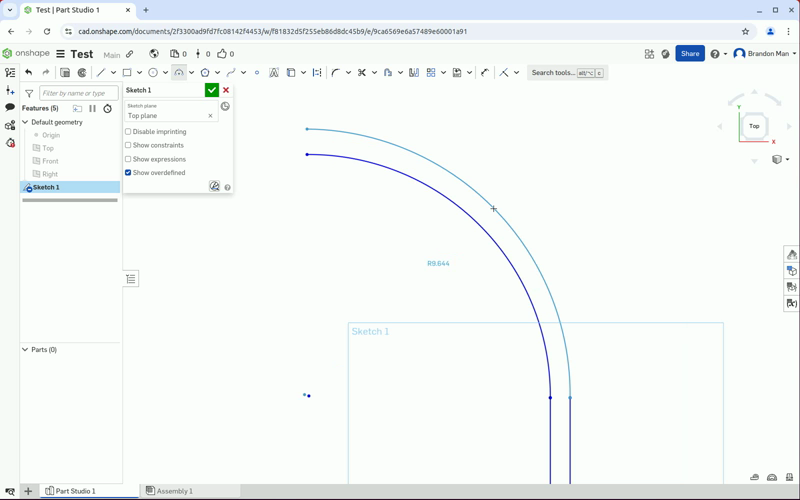
scroll(6)
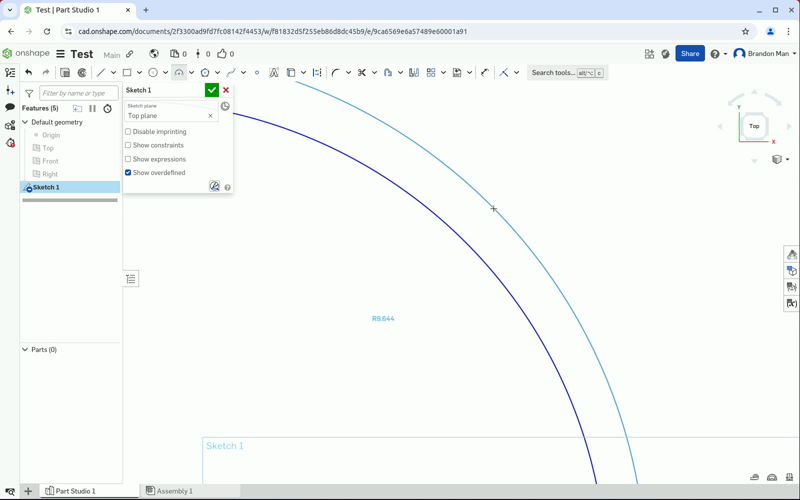
click(493, 208)
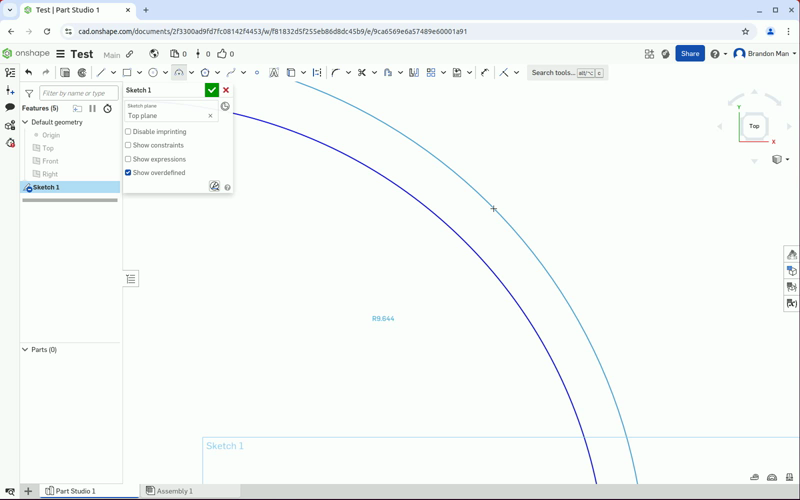
scroll(-6)
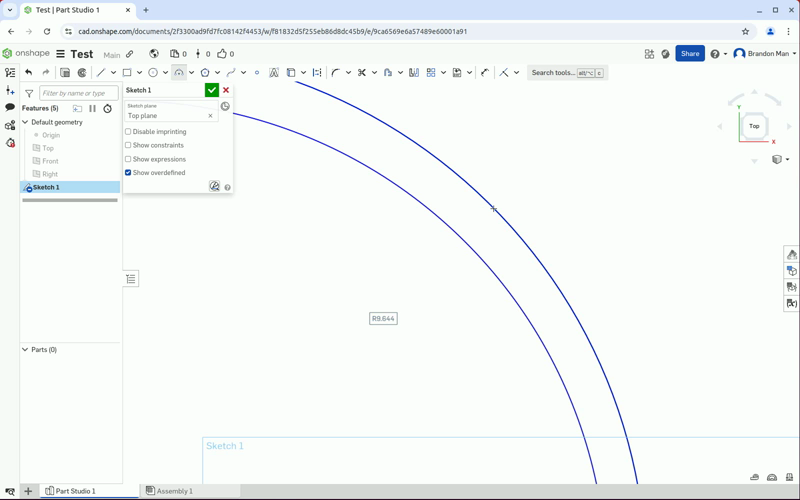
scroll(-6)
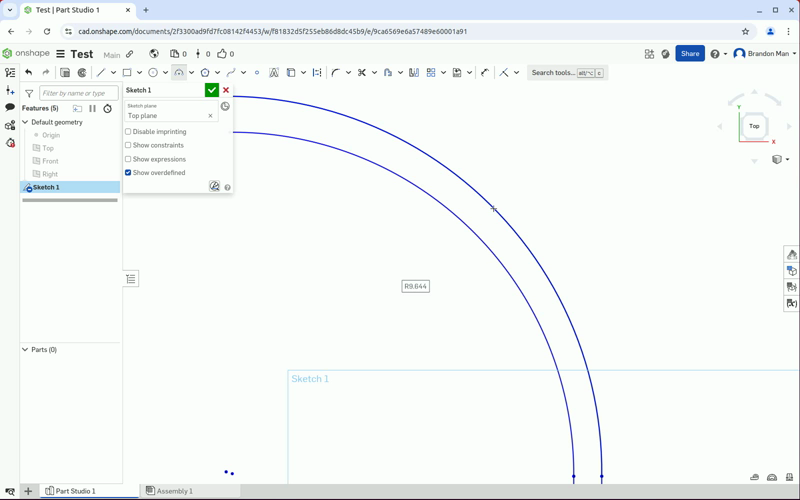
scroll(-6)
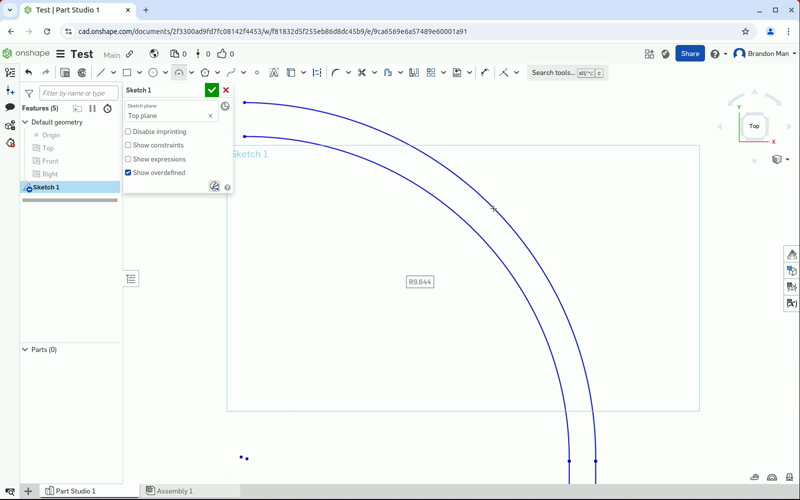
scroll(-6)
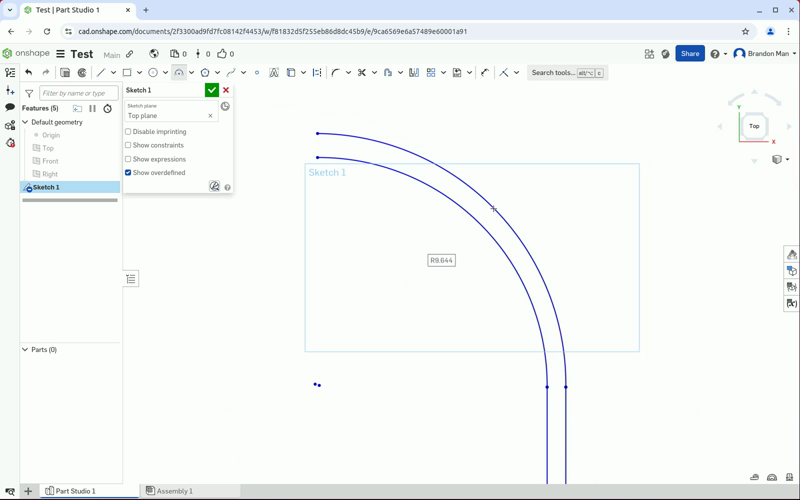
scroll(-6)
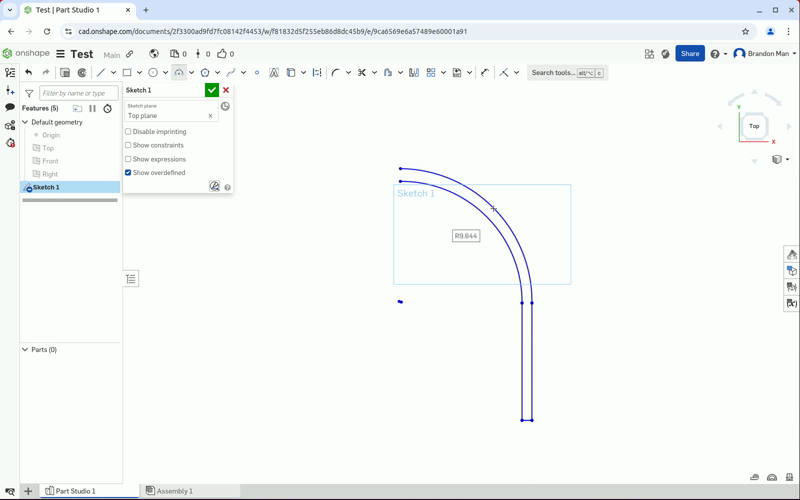
scroll(-6)
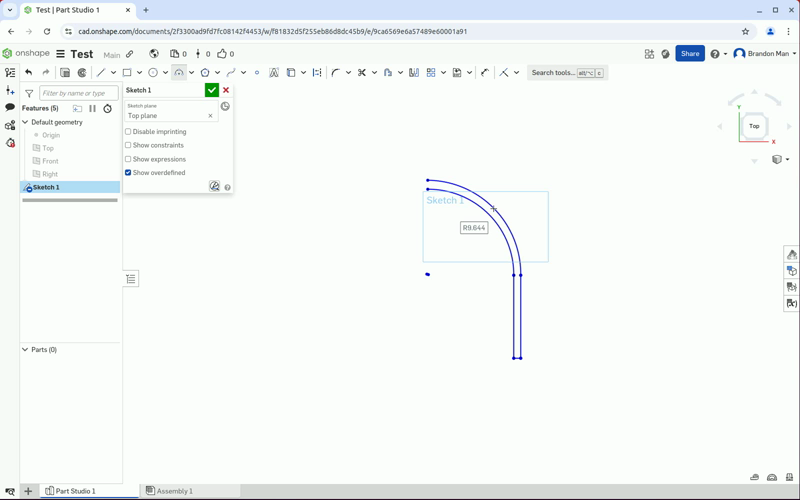
scroll(-6)
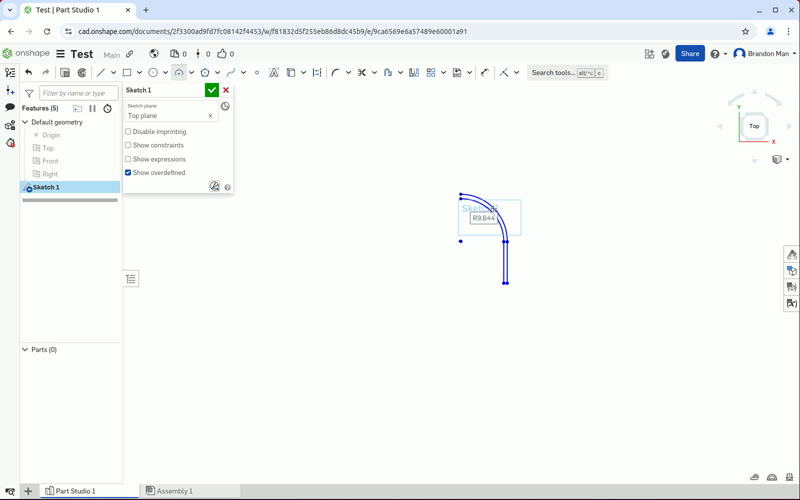
key_up(shift)
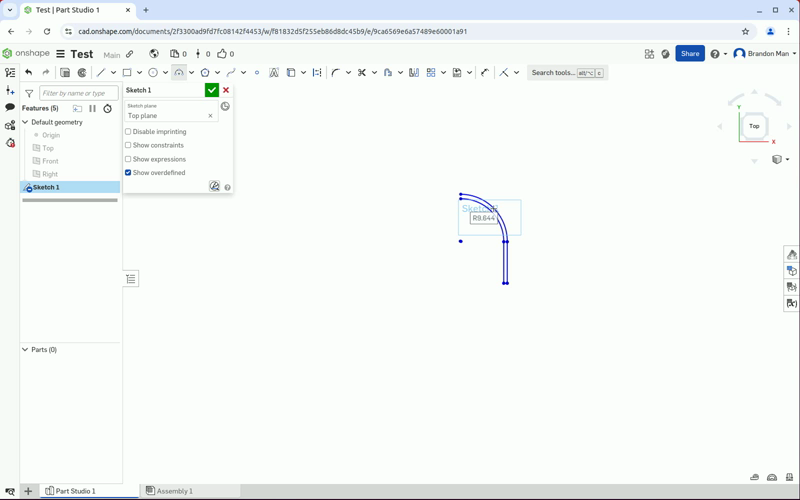
key(esc)
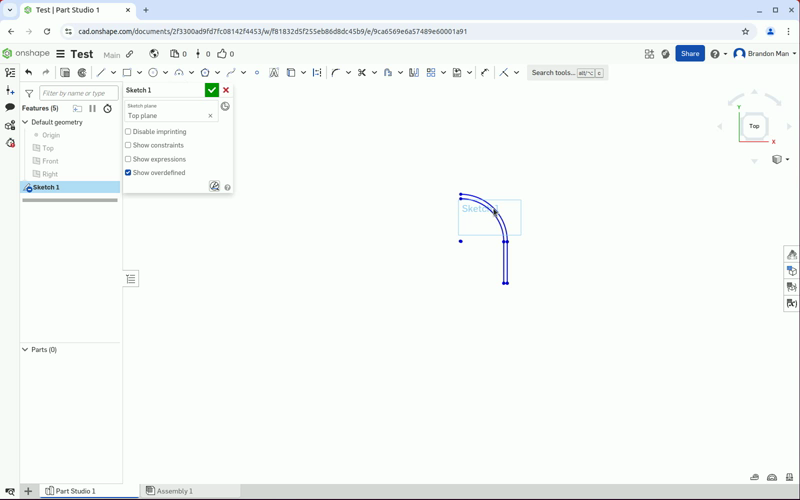
key(l)
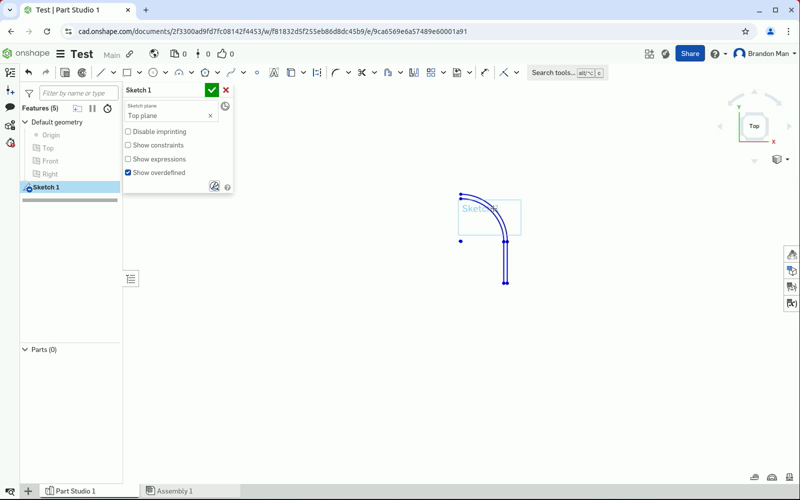
mouse_move(460, 194)
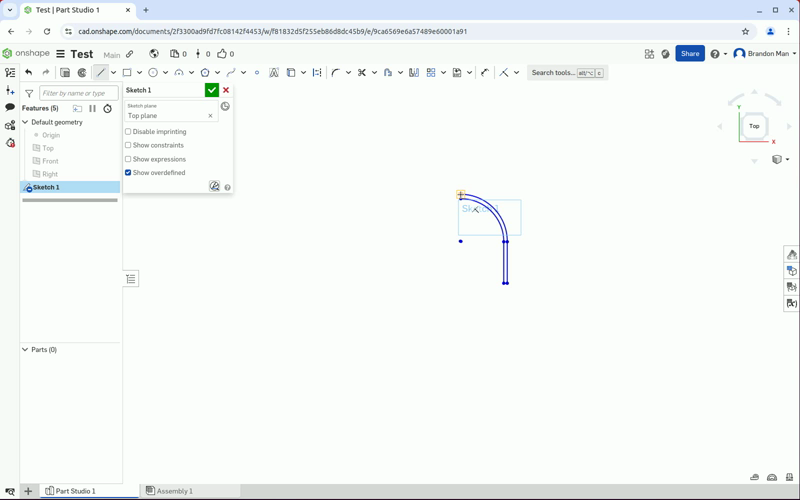
click(460, 194)
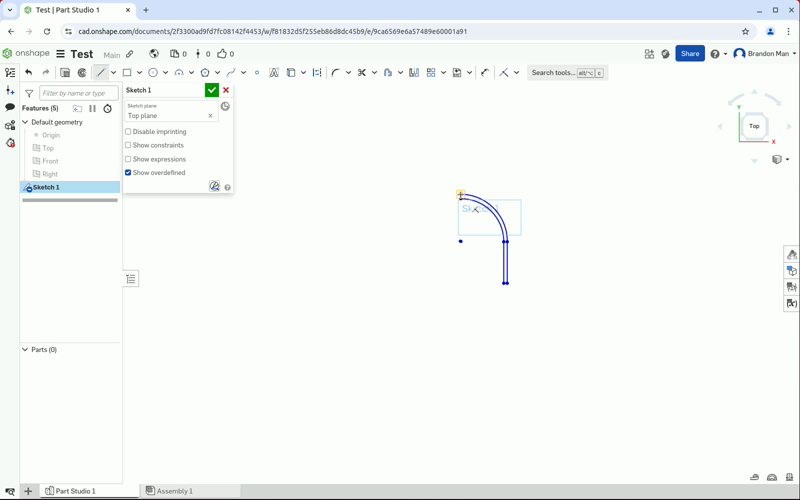
mouse_move(490, 194)
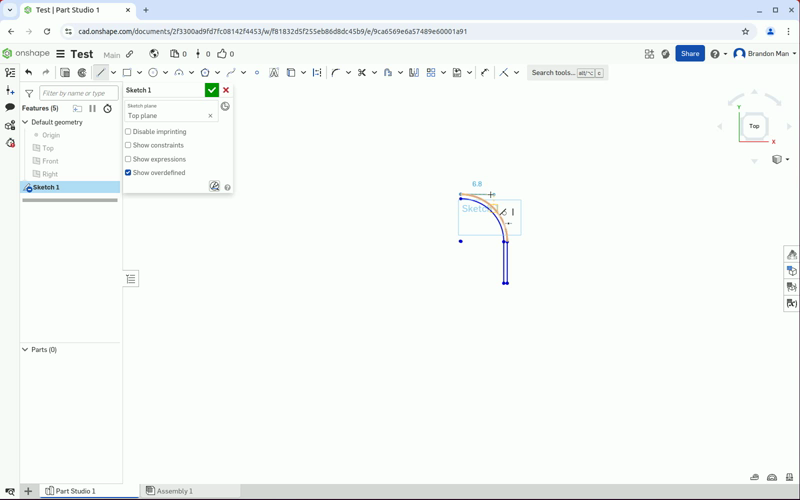
key_down(shift)
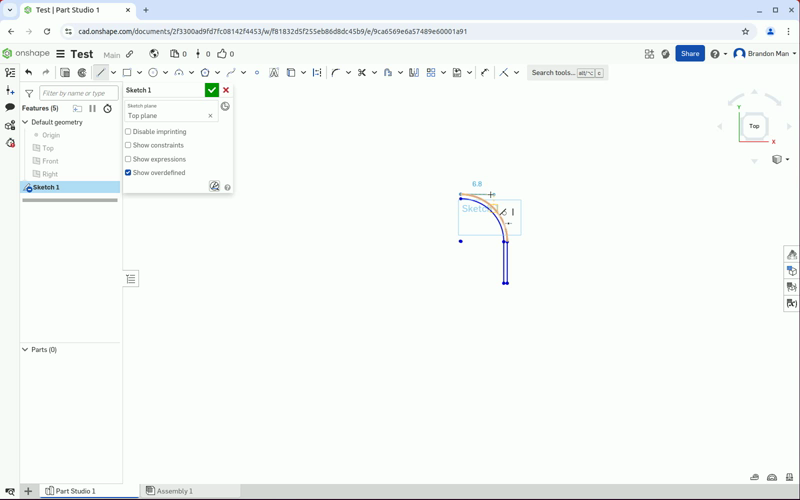
mouse_move(460, 198)
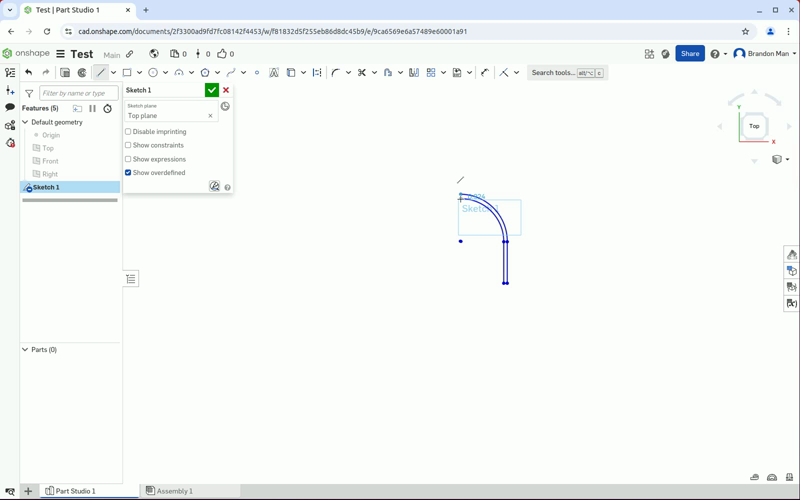
scroll(6)
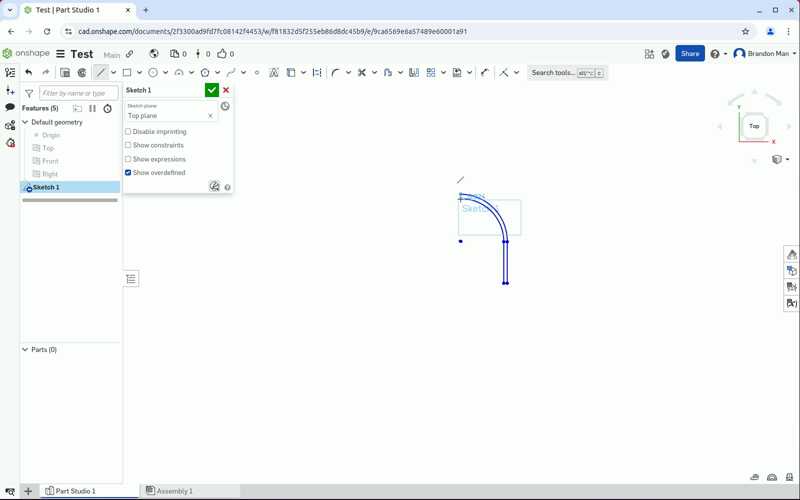
scroll(6)
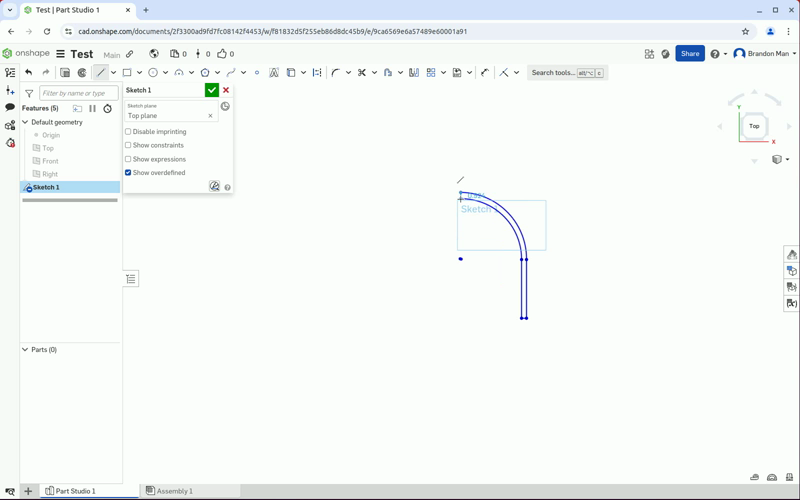
scroll(6)
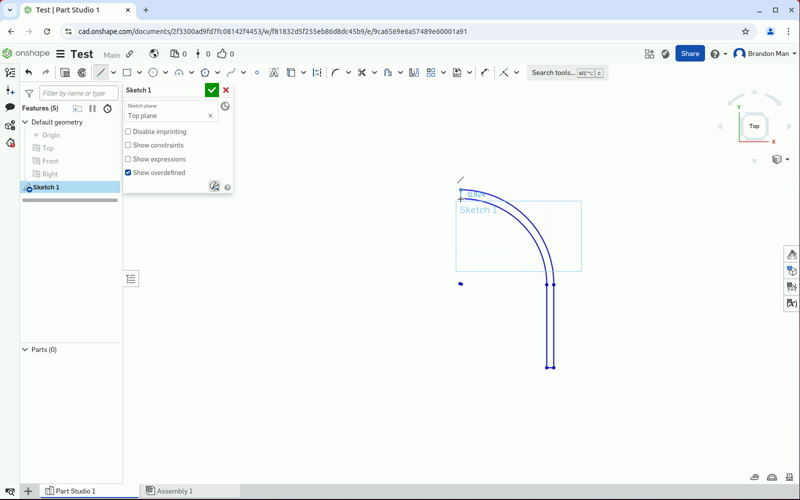
scroll(6)
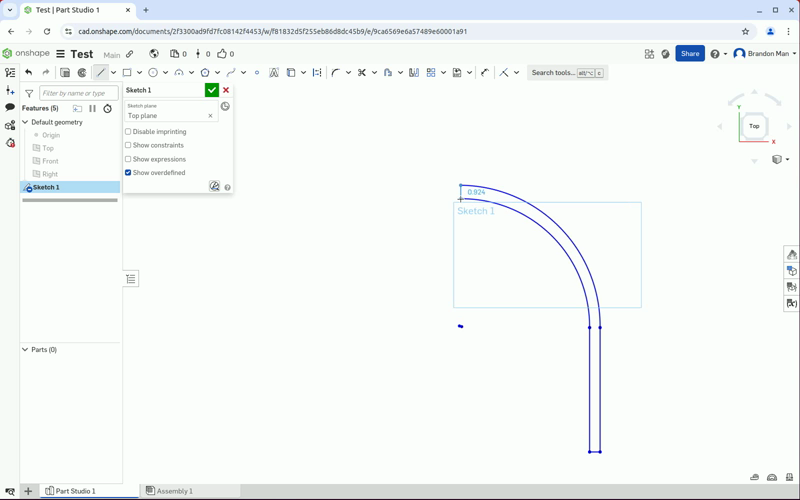
scroll(6)
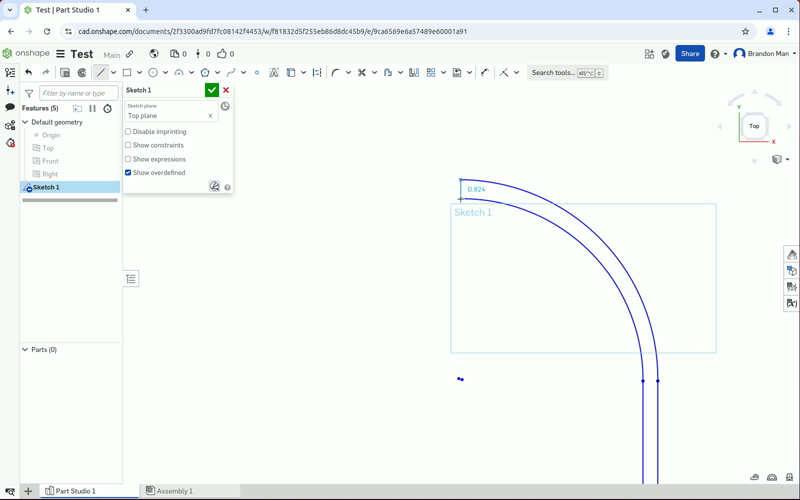
scroll(6)
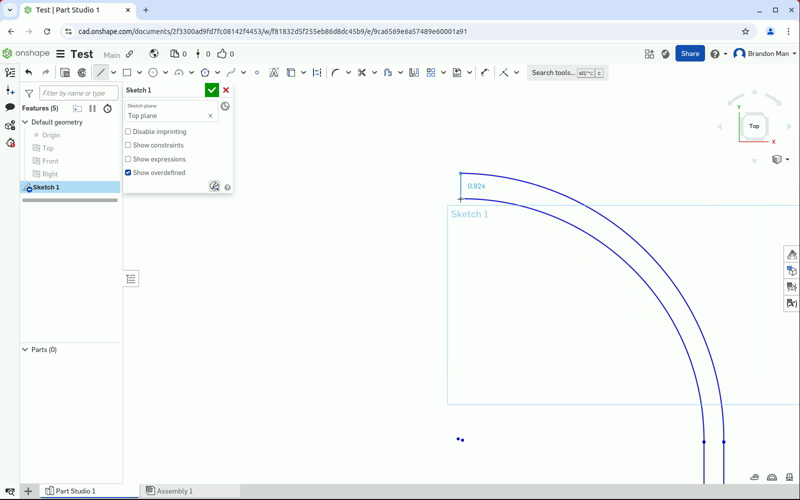
scroll(6)
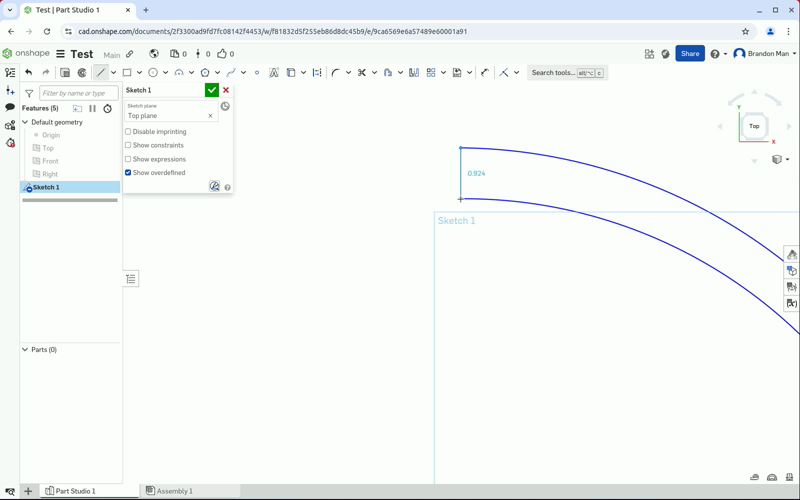
key_up(shift)
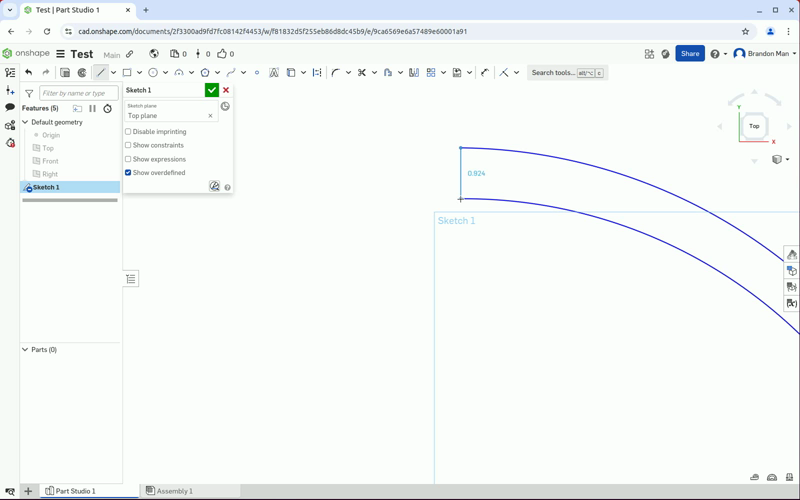
click(460, 198)
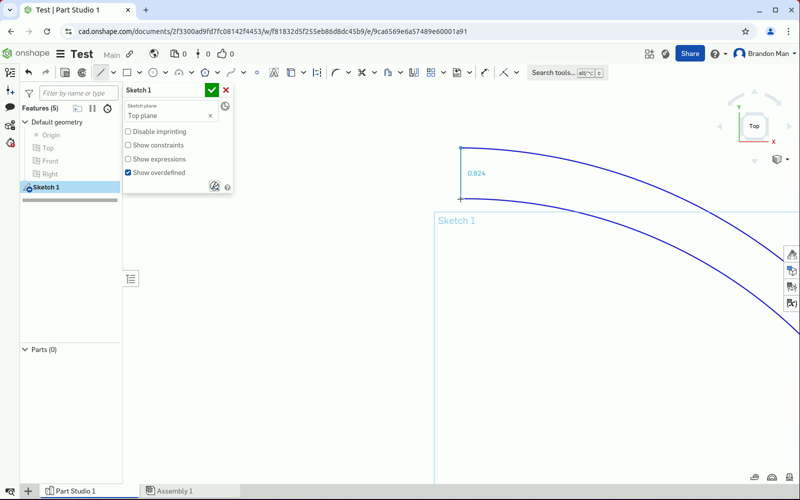
scroll(-6)
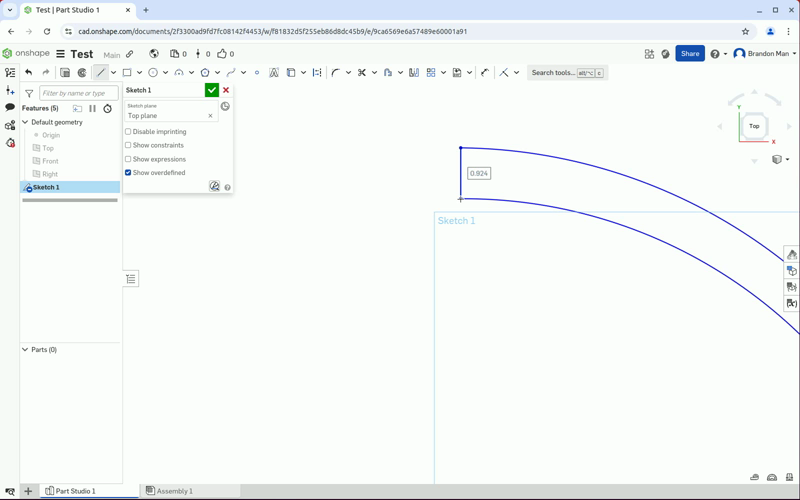
scroll(-6)
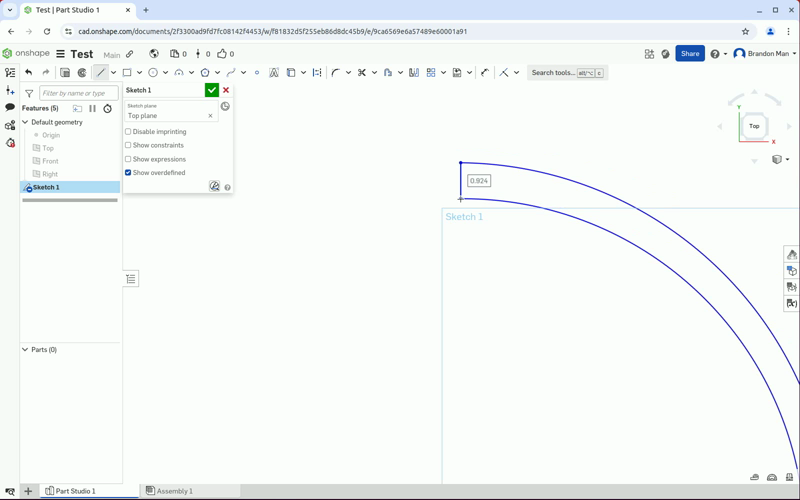
scroll(-6)
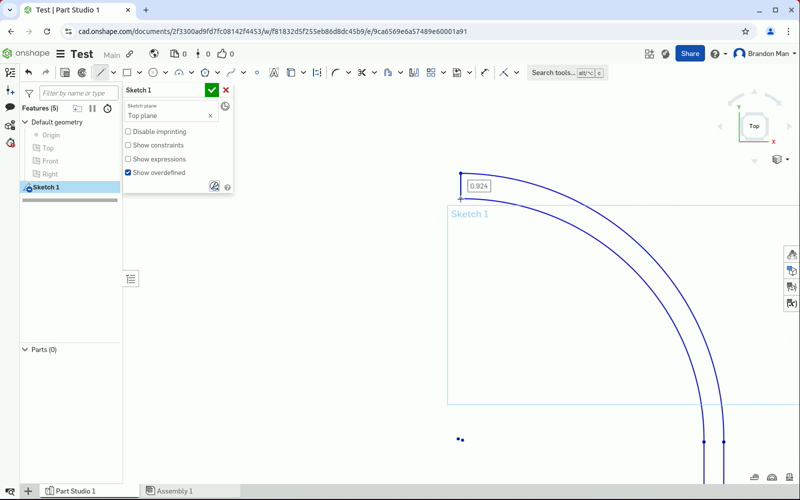
scroll(-6)
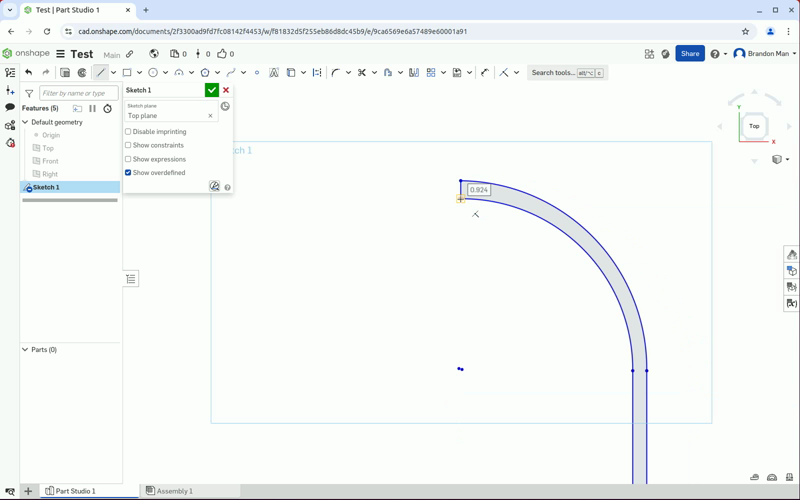
scroll(-6)
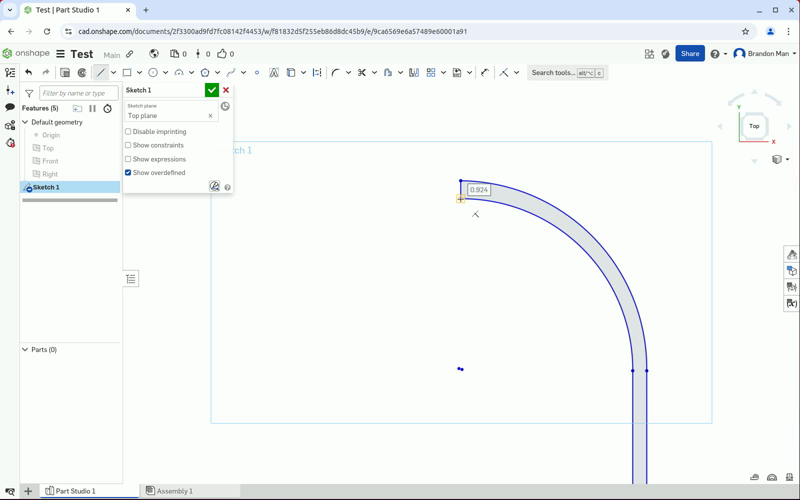
scroll(-6)
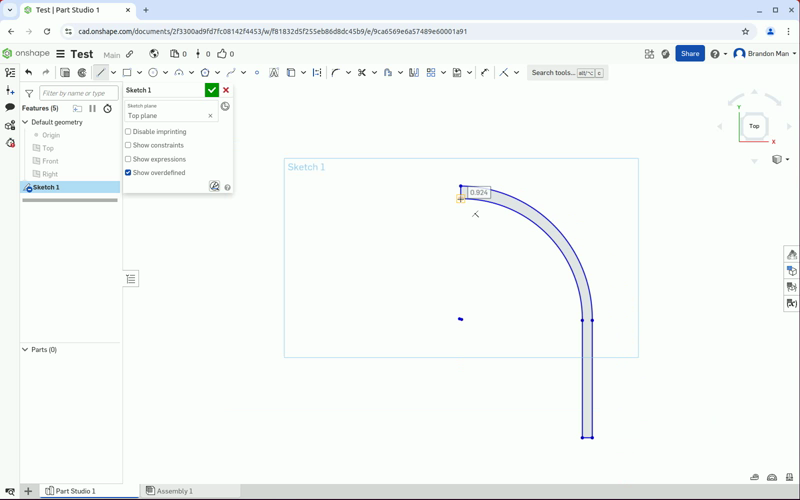
scroll(-6)
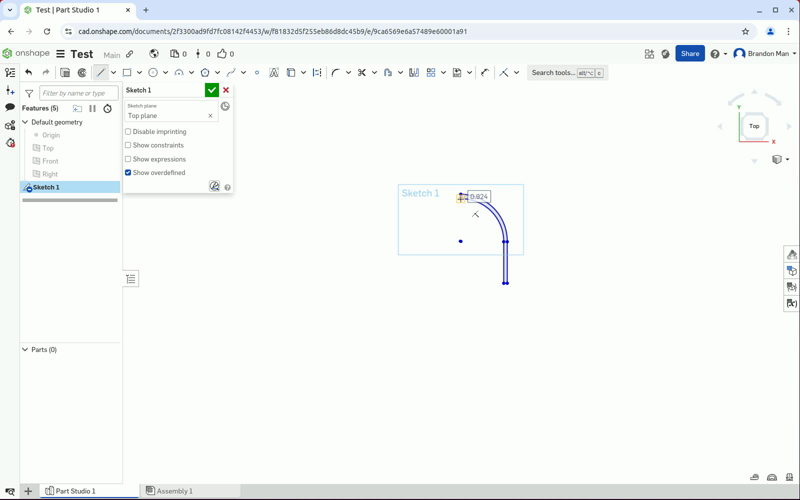
key(esc)
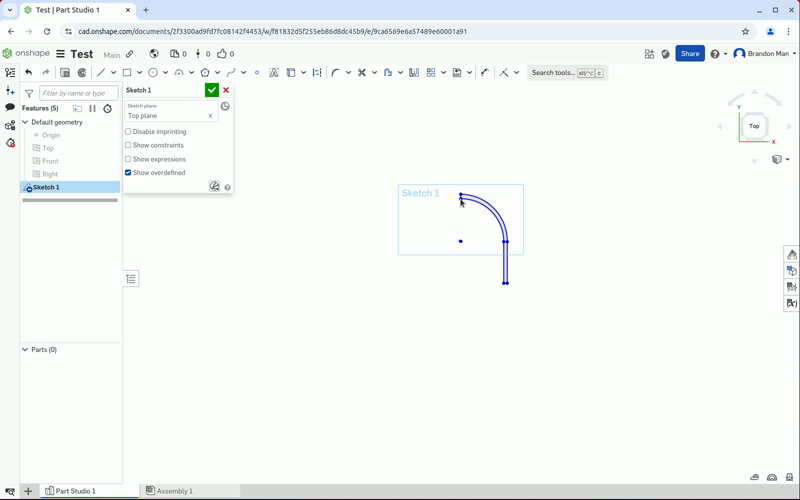
mouse_move(489, 207)
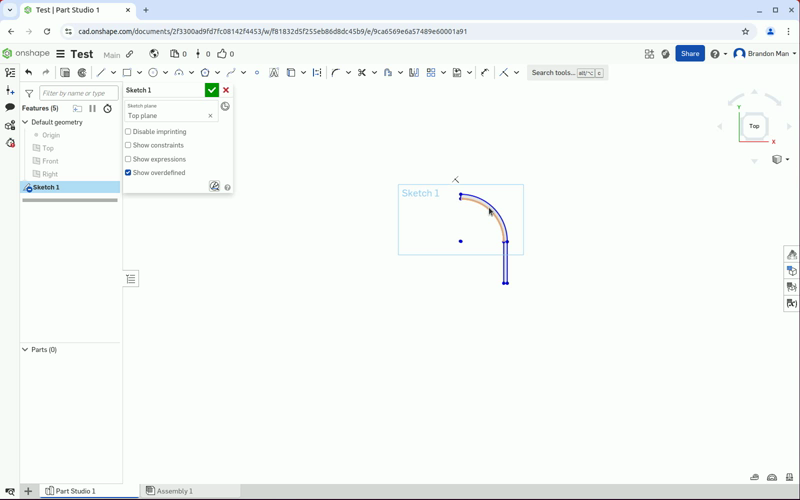
scroll(6)
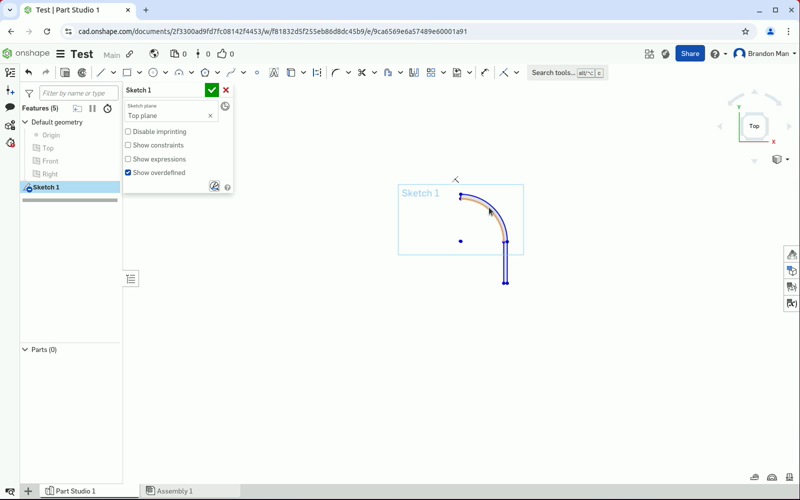
scroll(6)
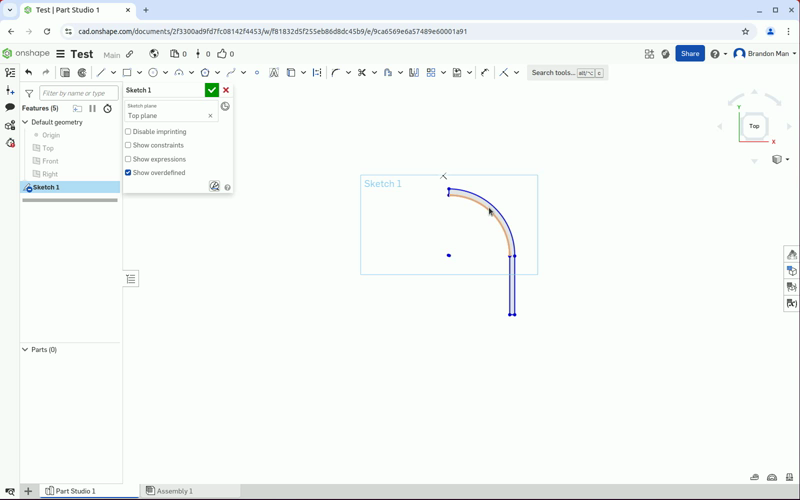
scroll(6)
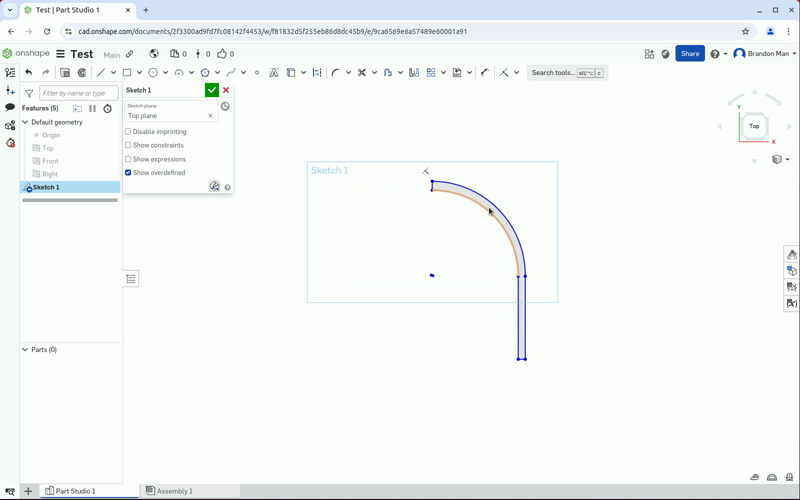
scroll(6)
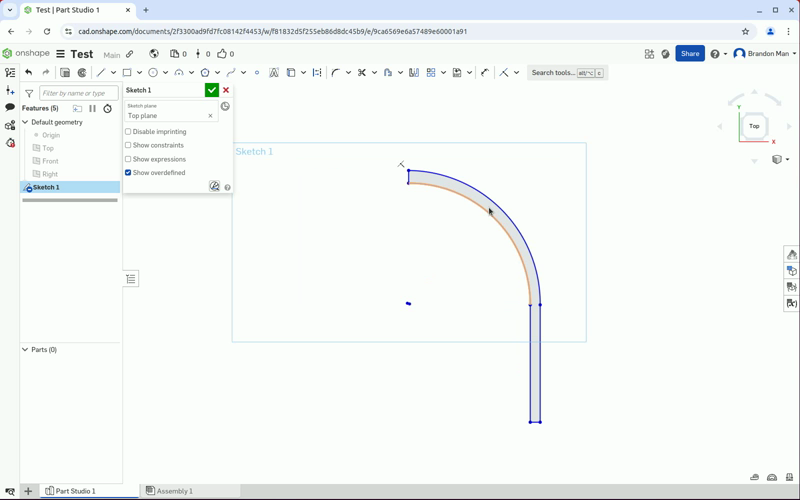
scroll(6)
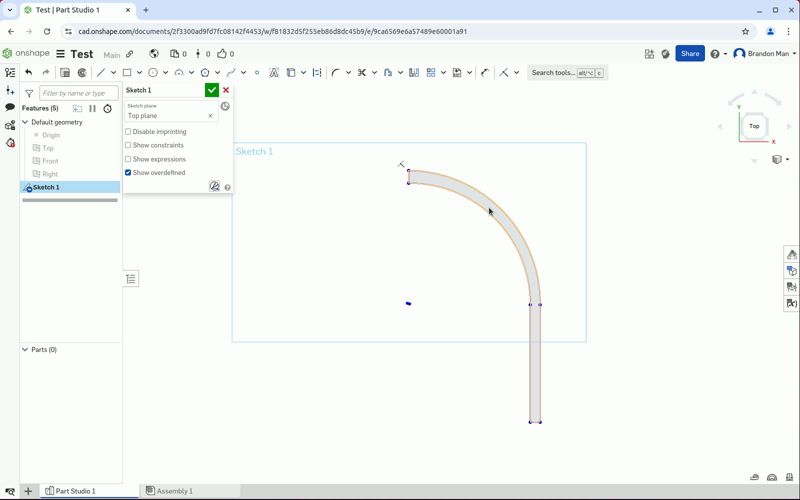
scroll(6)
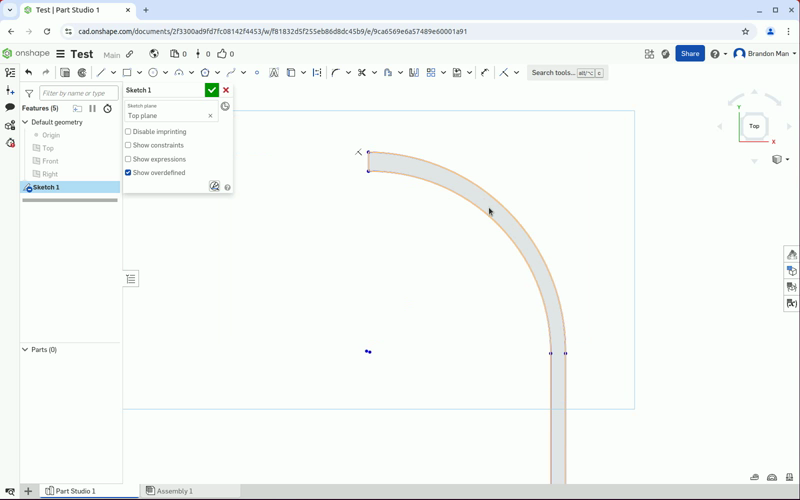
scroll(6)
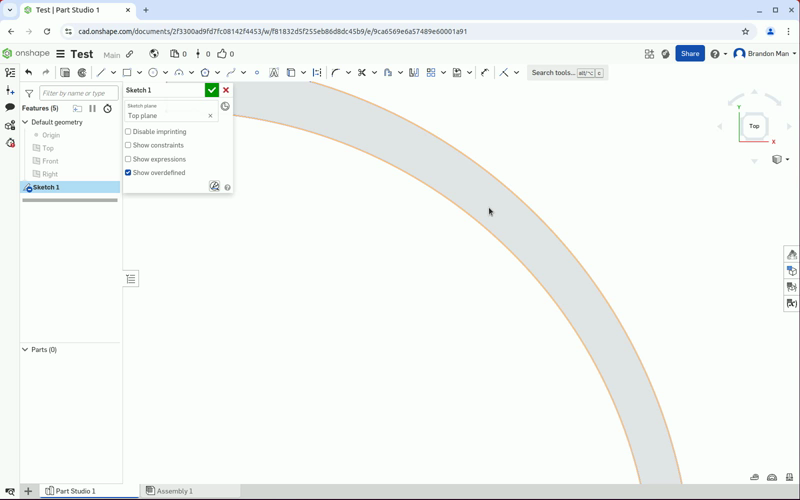
click(489, 207)
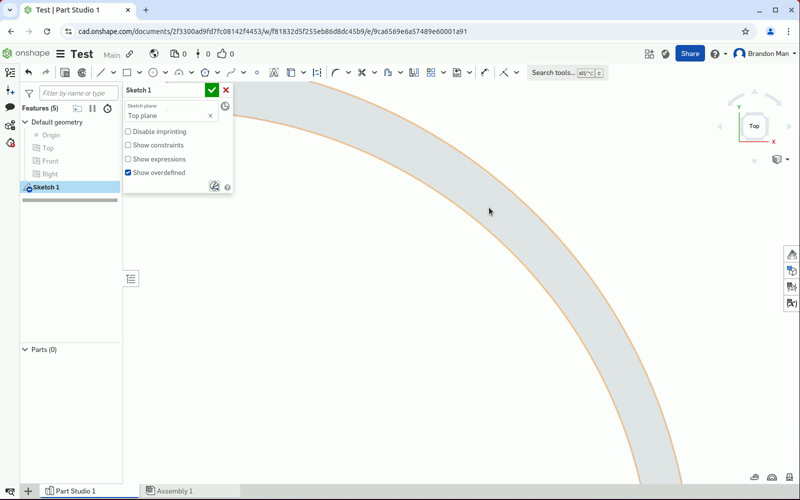
scroll(-6)
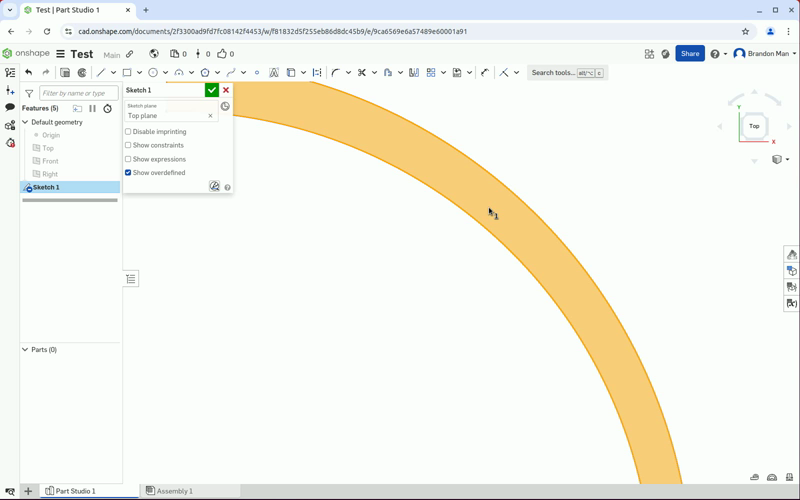
scroll(-6)
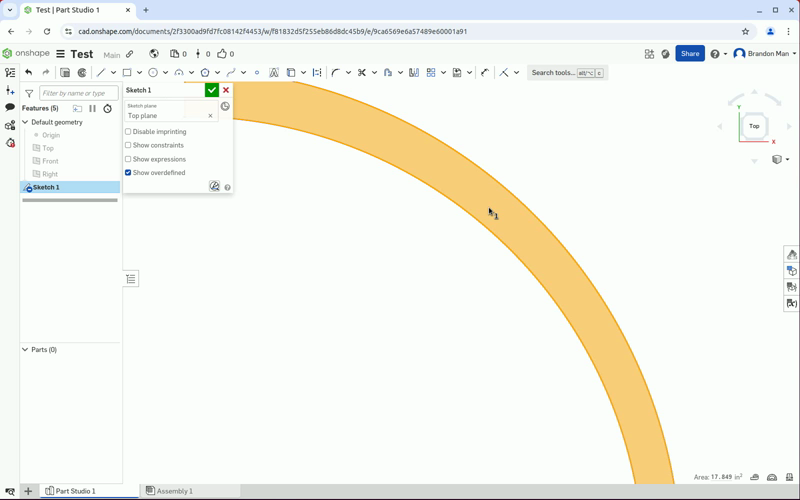
scroll(-6)
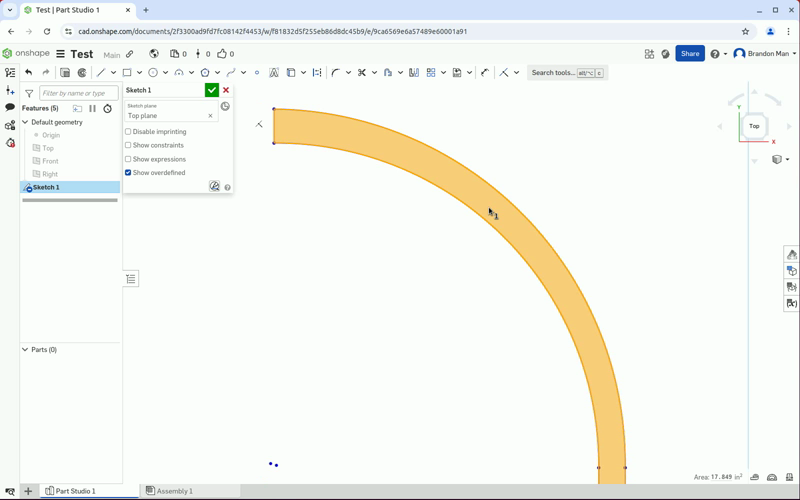
scroll(-6)
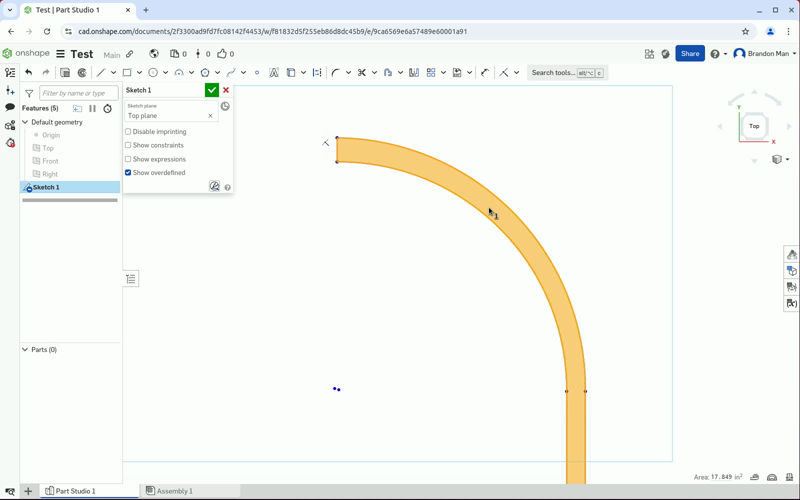
scroll(-6)
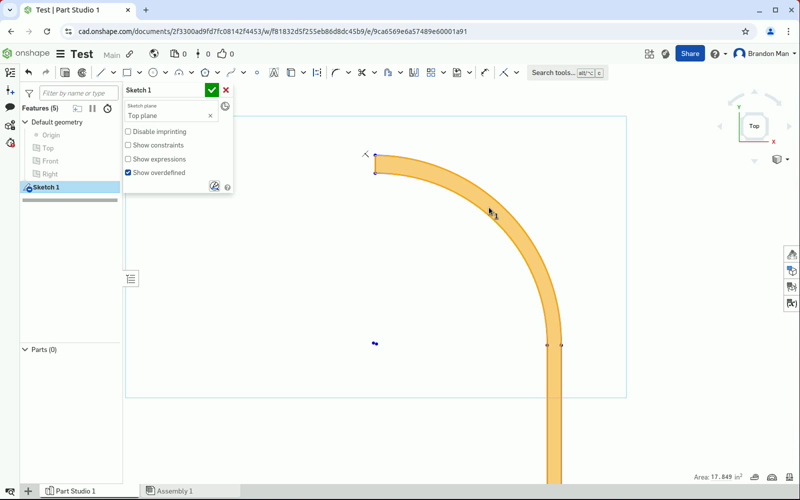
scroll(-6)
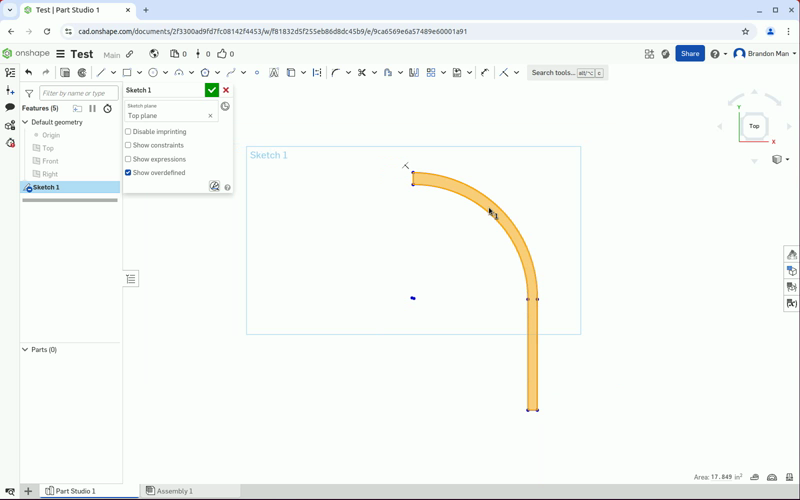
scroll(-6)
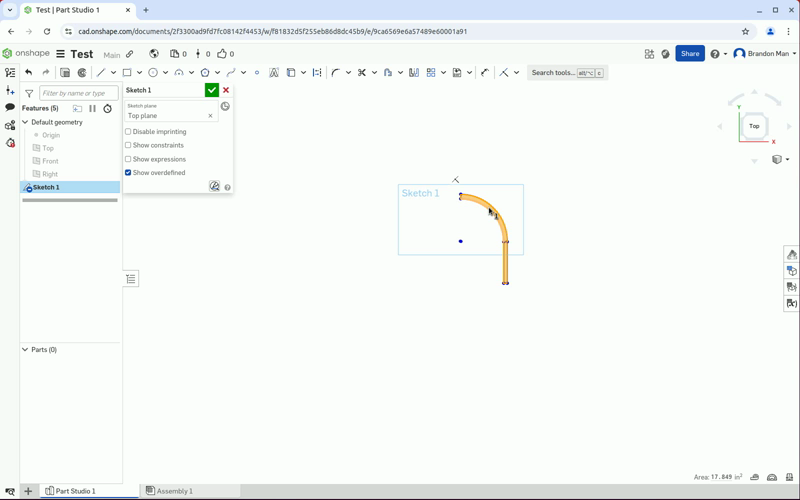
mouse_move(73, 352)
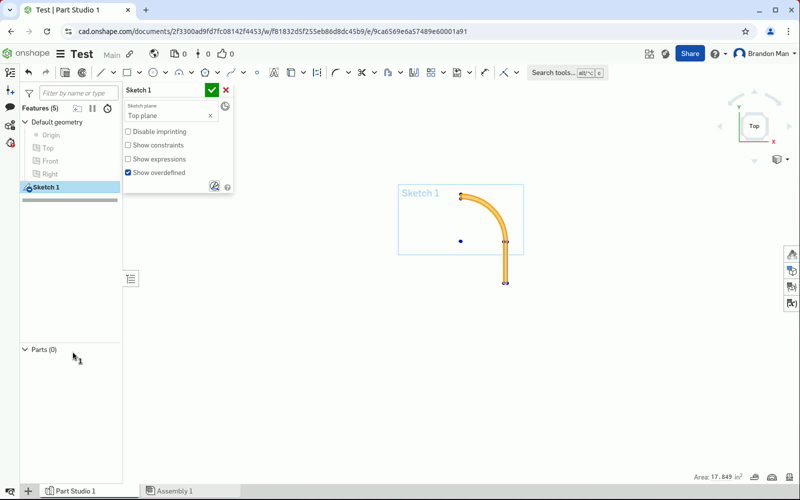
key(shift+y)
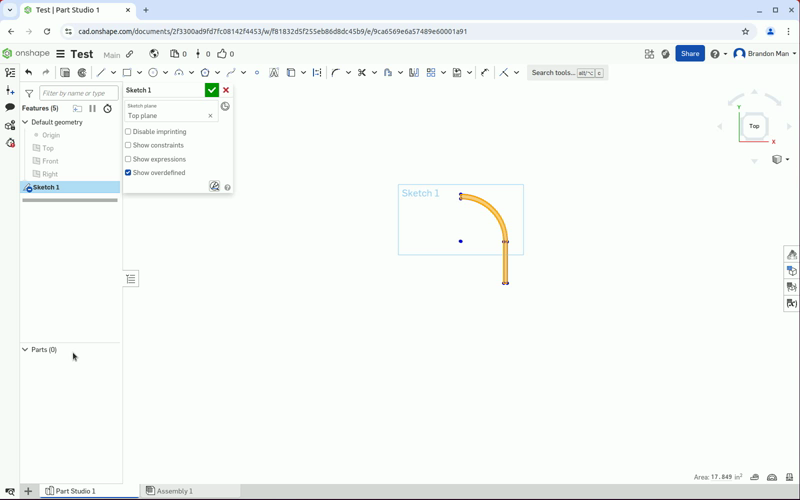
key(shift+e)
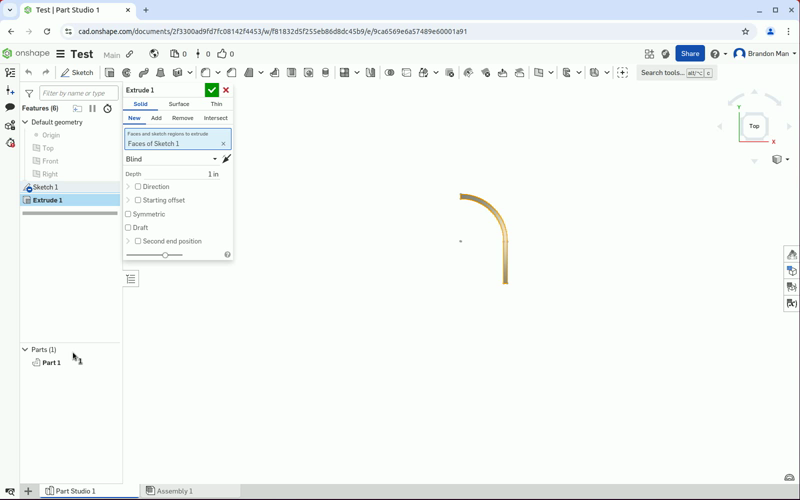
mouse_move(143, 106)
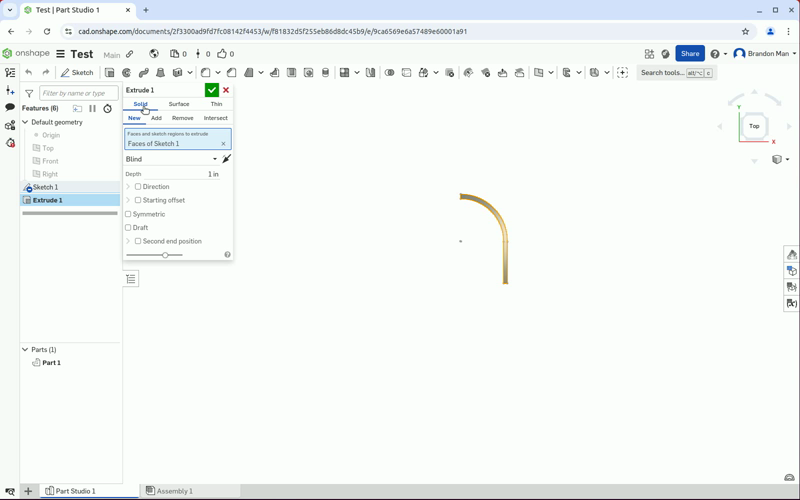
click(143, 106)
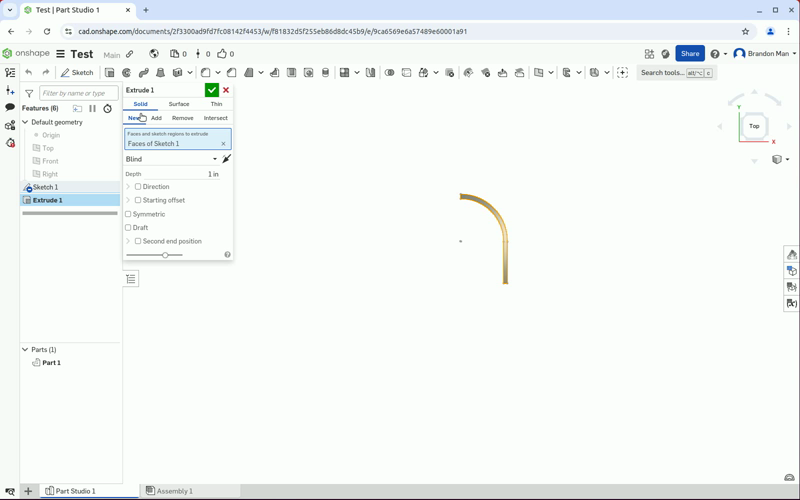
mouse_move(137, 120)
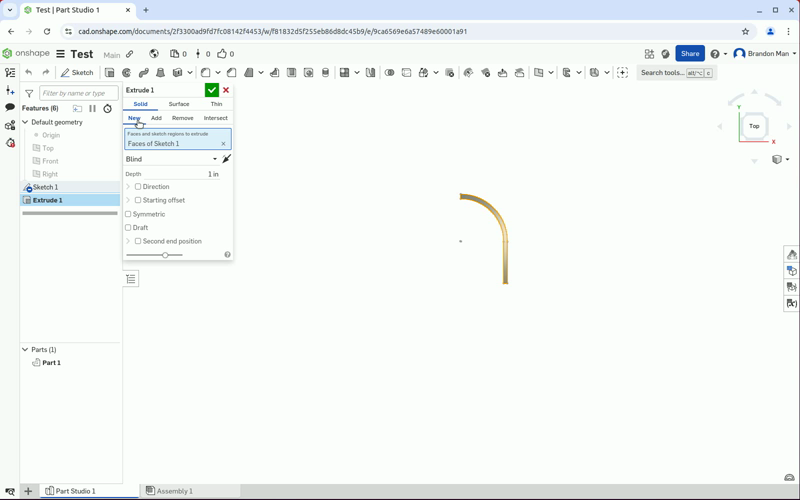
click(137, 120)
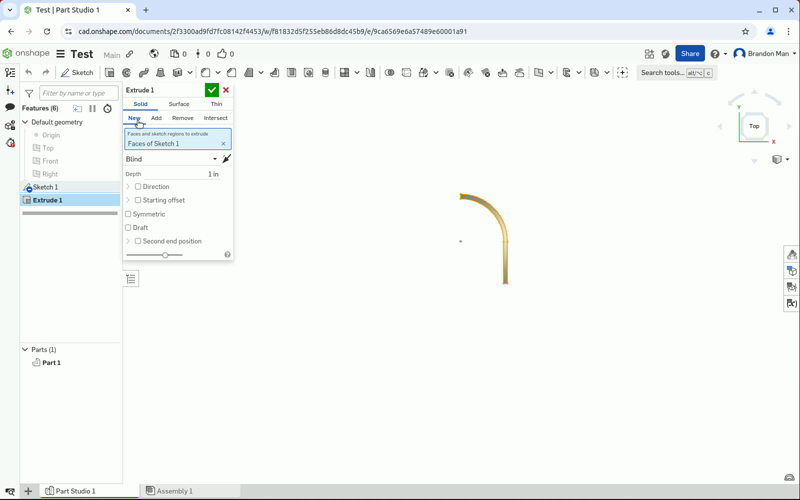
key(tab, 4)
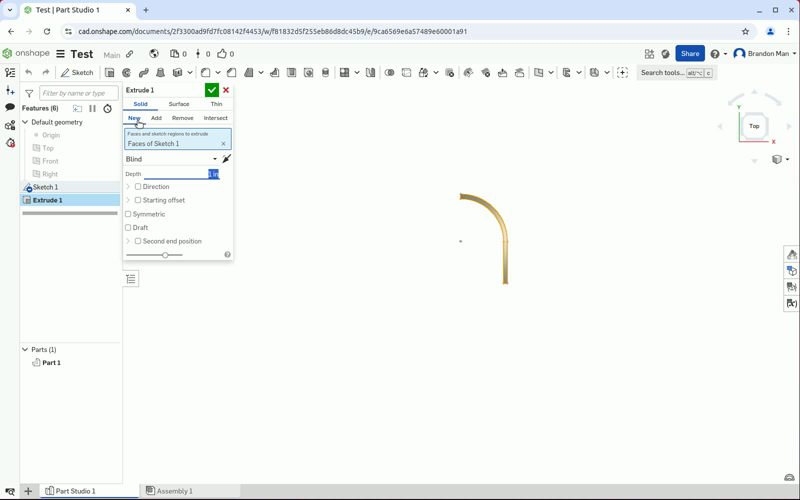
text(23.108)
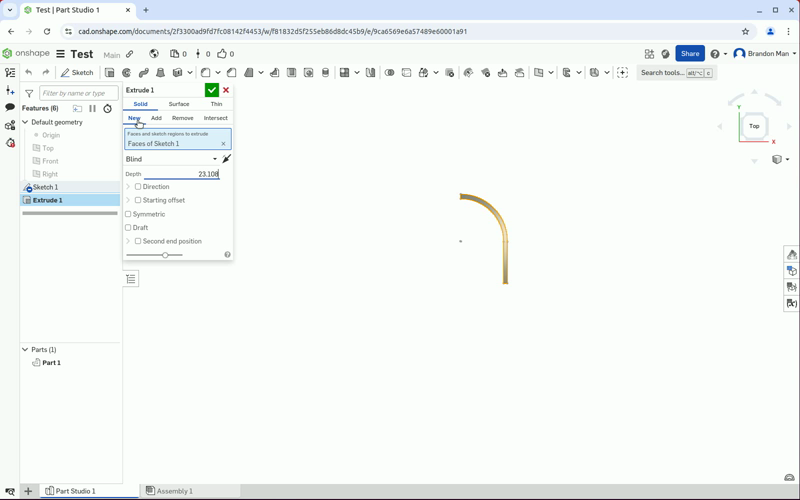
key(enter)
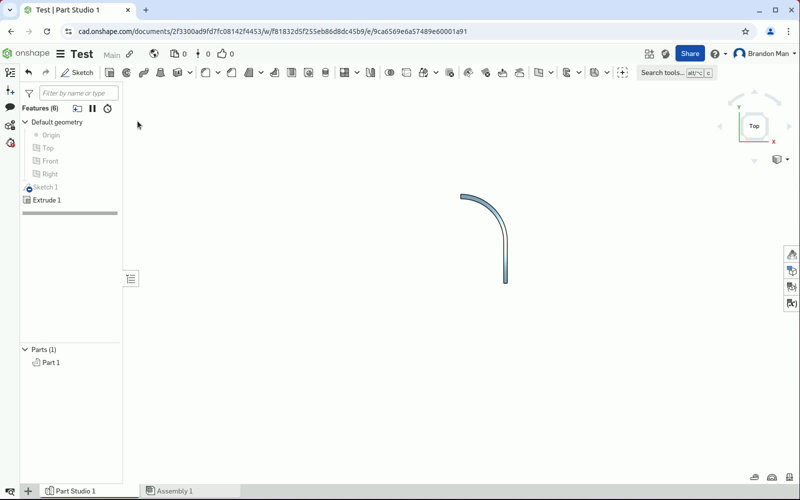
key(shift+h)
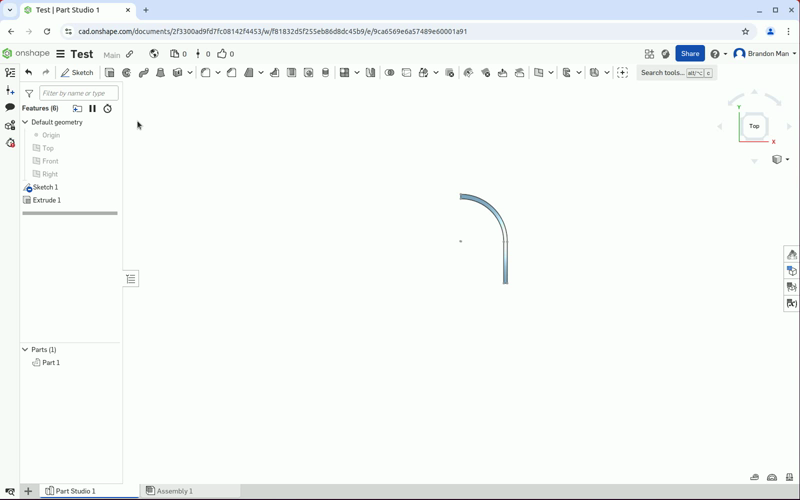
key(shift+h)
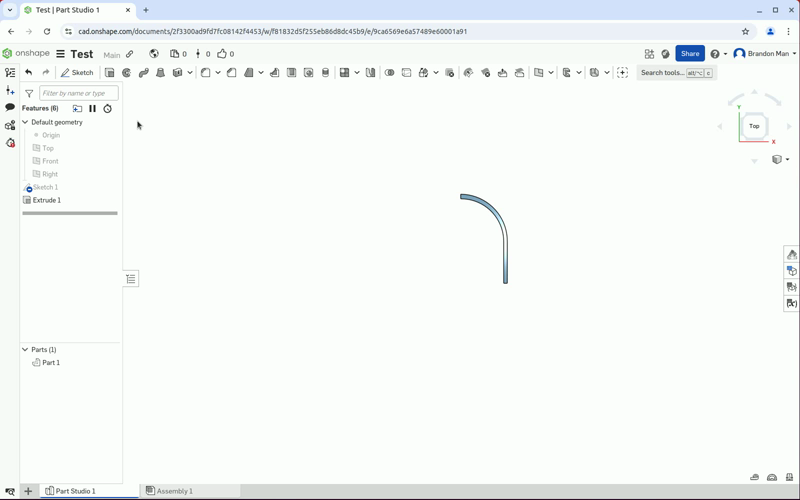
mouse_move(73, 189)
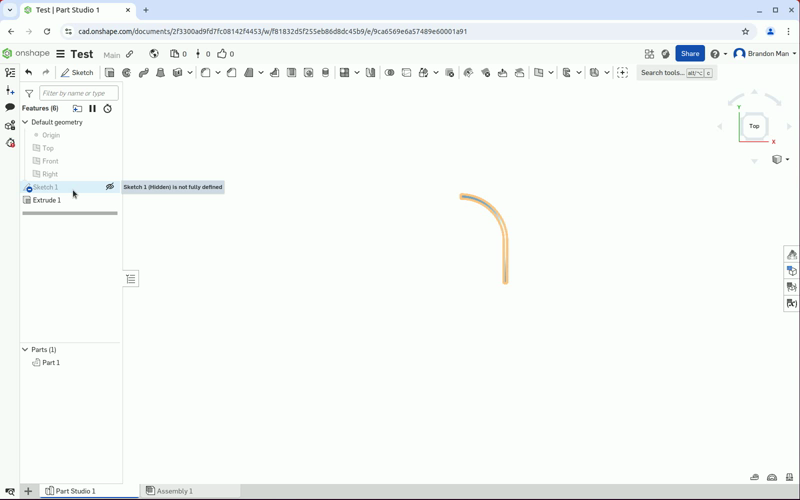
click(73, 189)
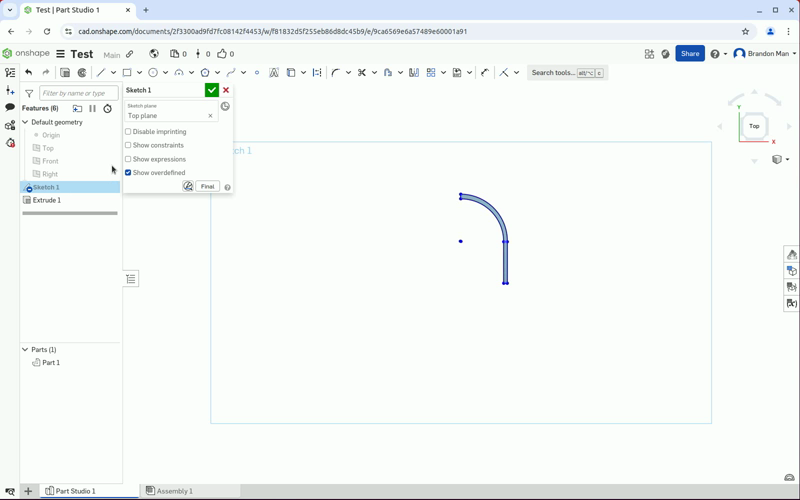
mouse_move(229, 92)
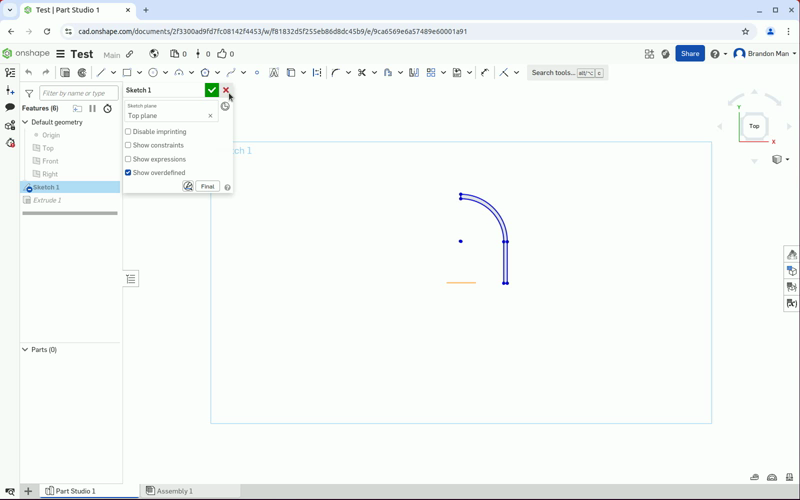
click(229, 92)
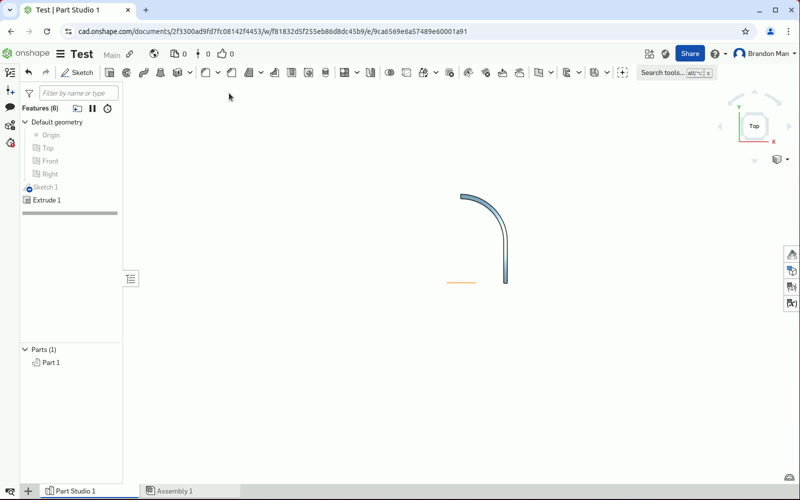
mouse_move(73, 352)
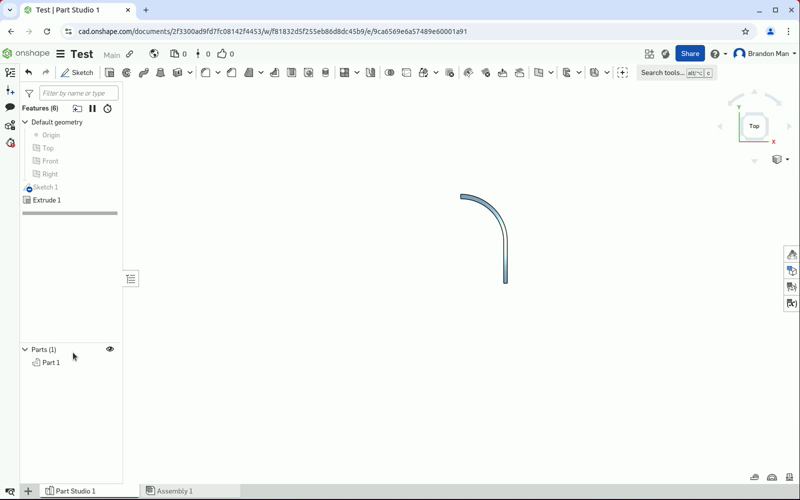
key(y)
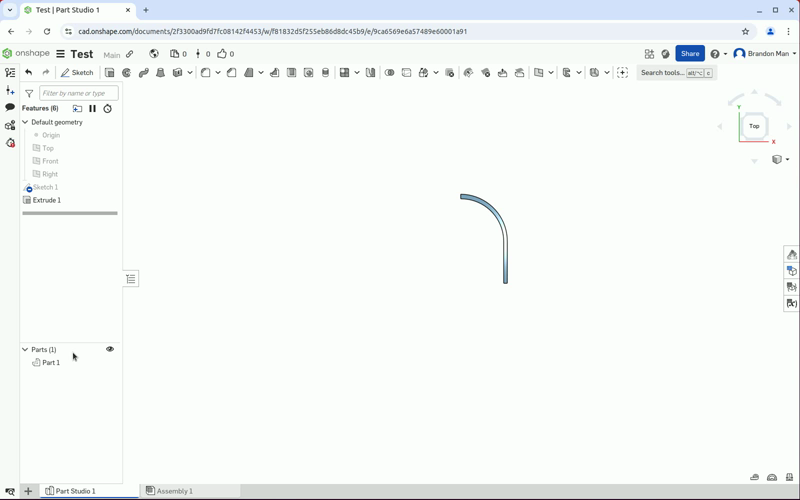
key(shift+p)
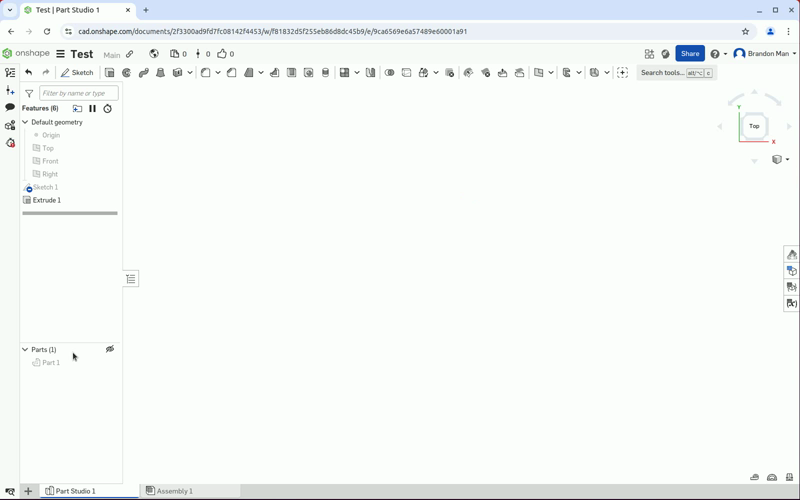
key(space)
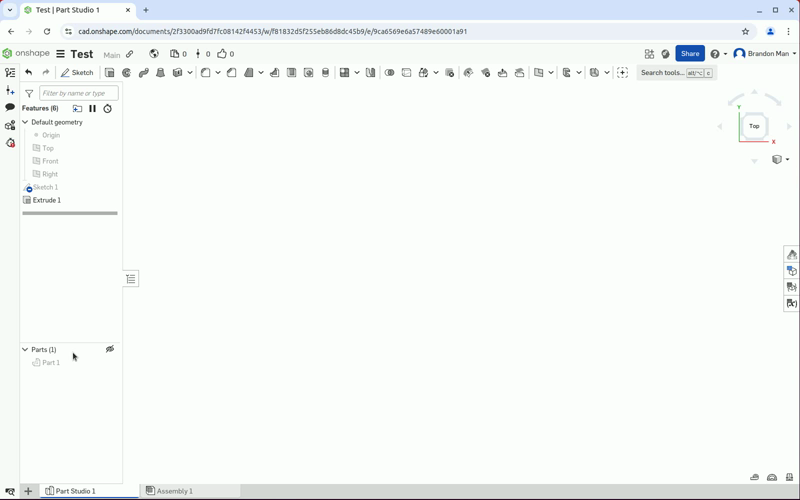
key_down(shift)
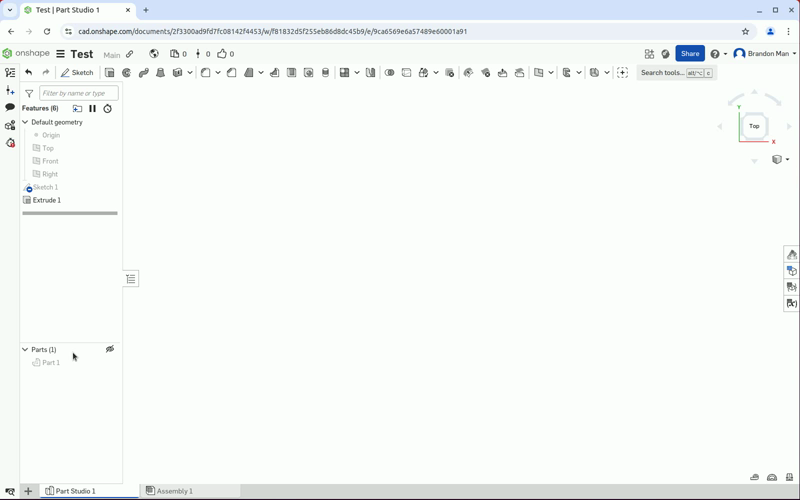
key(up)
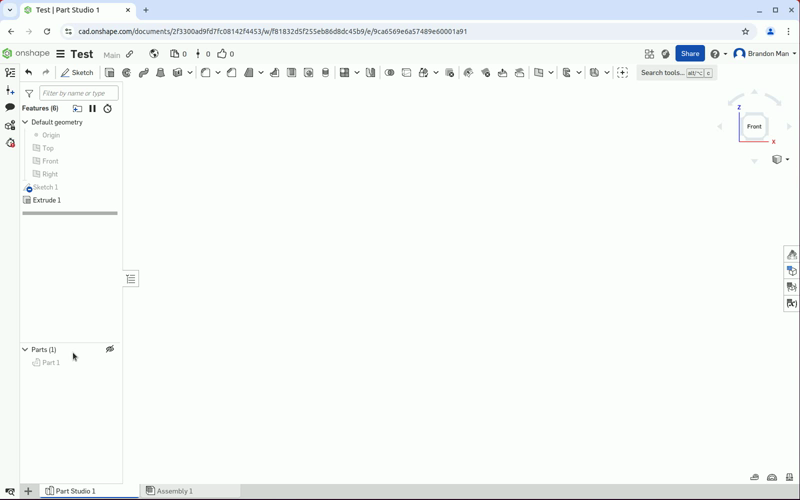
key_up(shift)
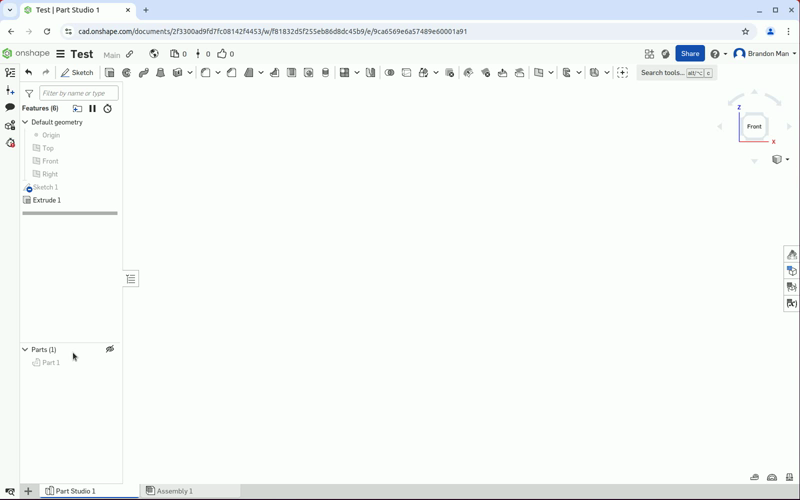
key(space)
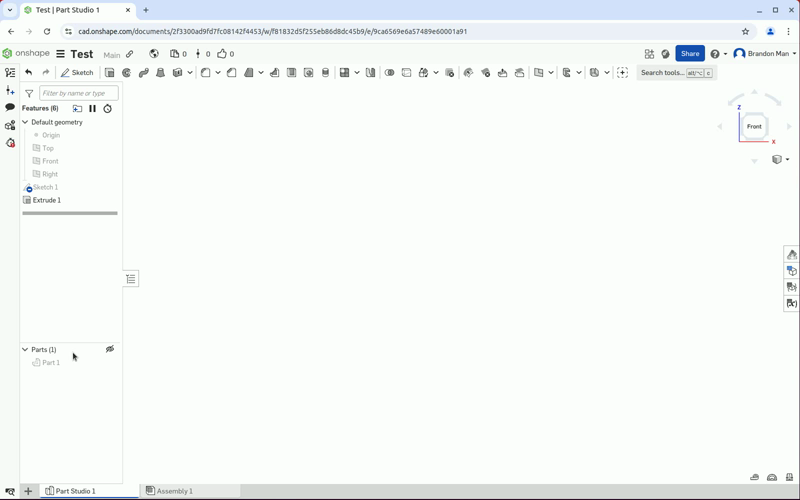
key_down(shift)
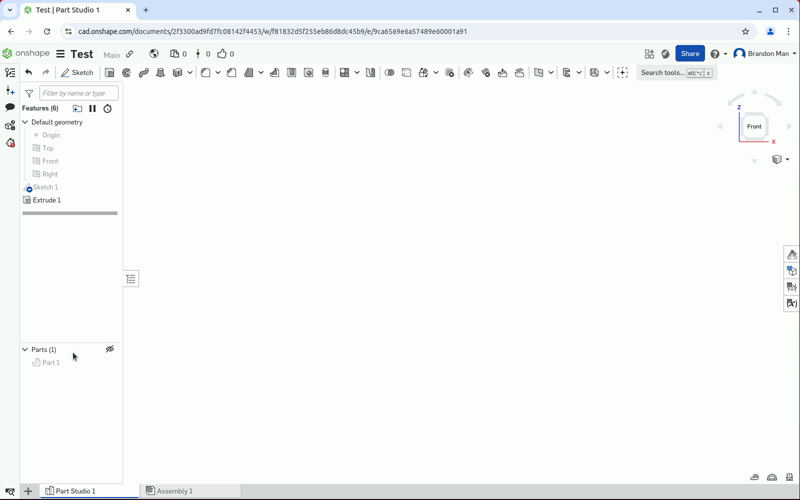
key(left)
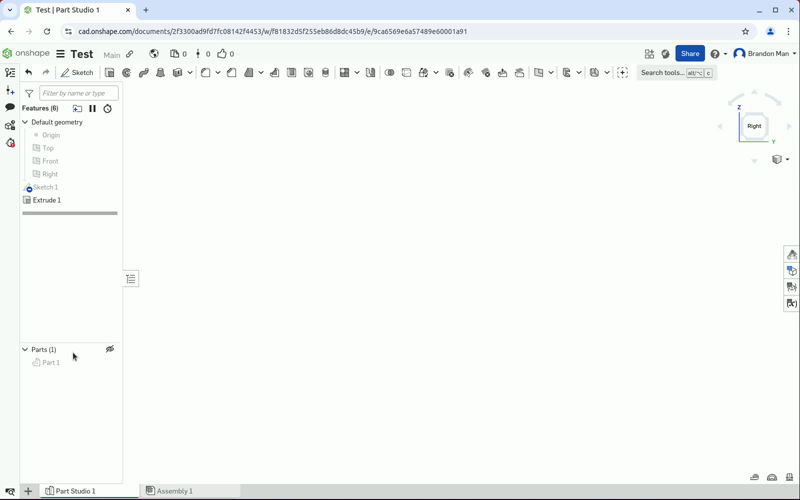
key_up(shift)
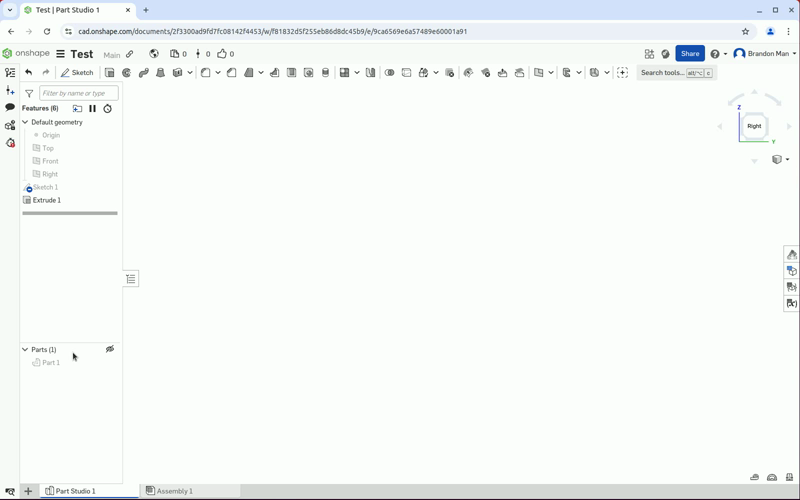
mouse_move(73, 352)
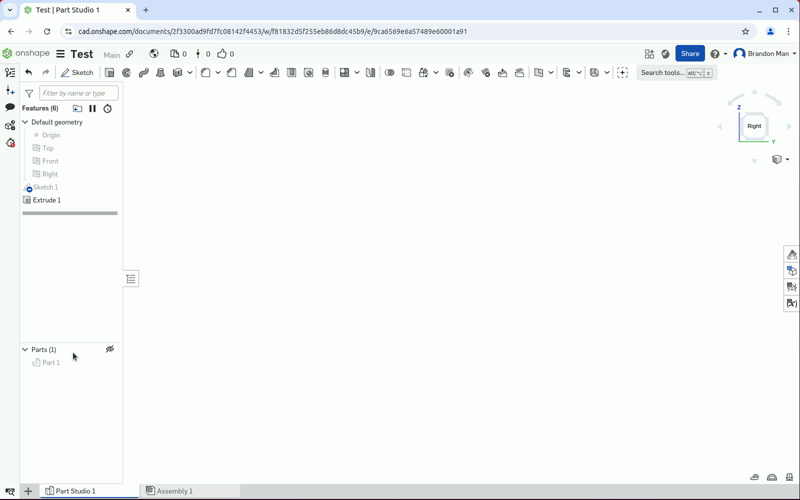
key(shift+y)
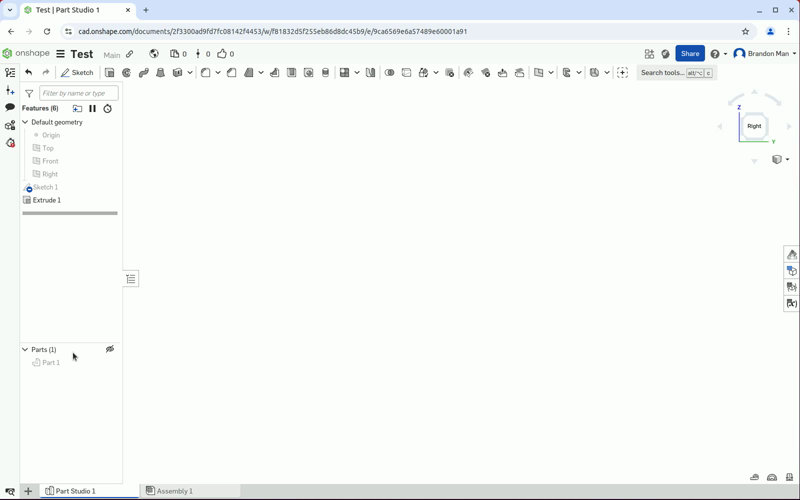
key(shift+s)
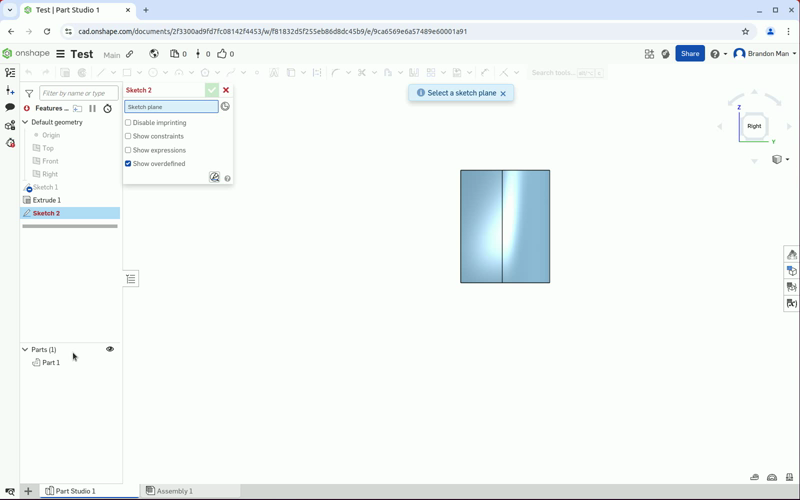
mouse_move(73, 176)
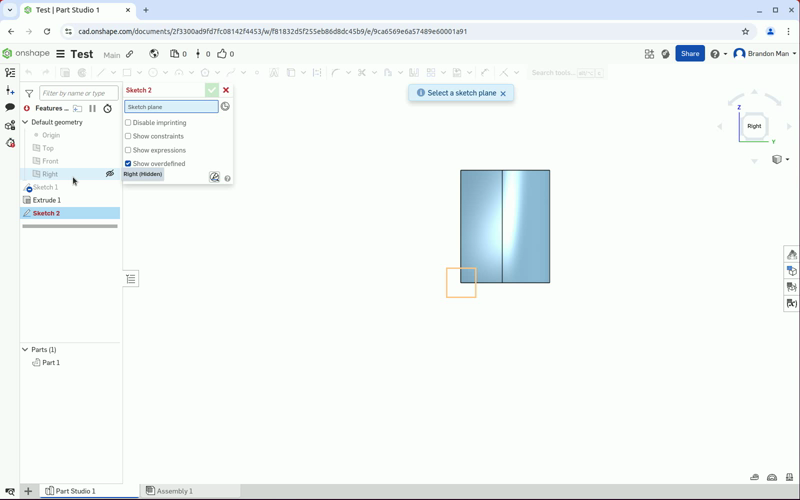
click(73, 176)
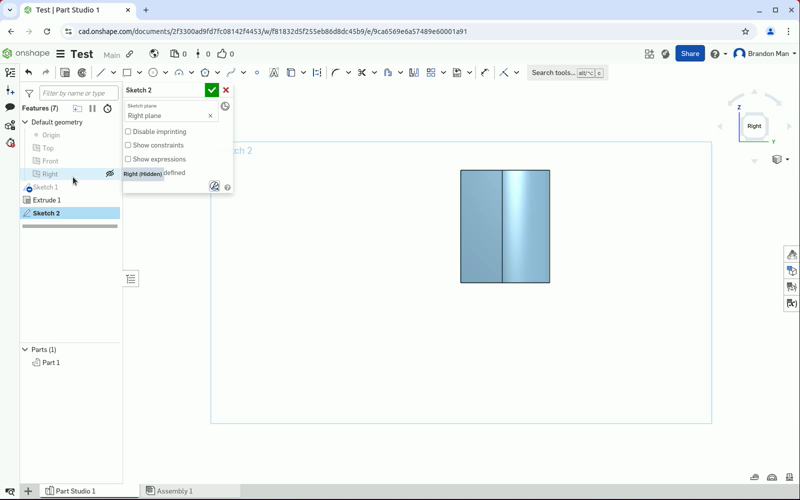
mouse_move(73, 352)
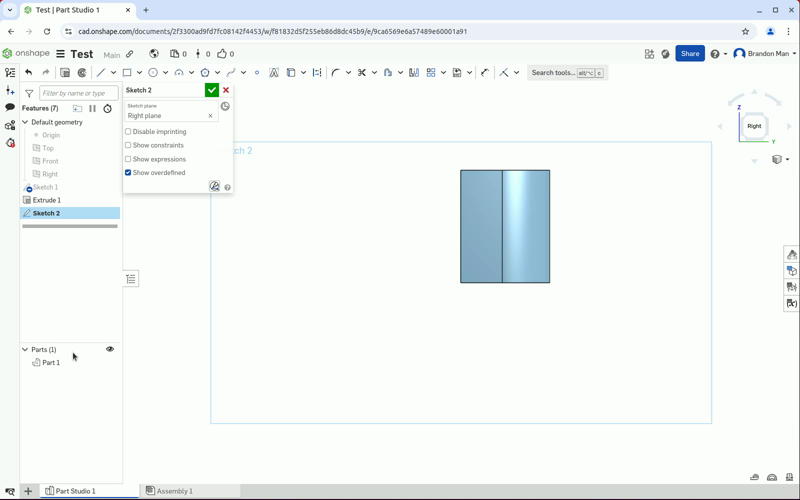
key(y)
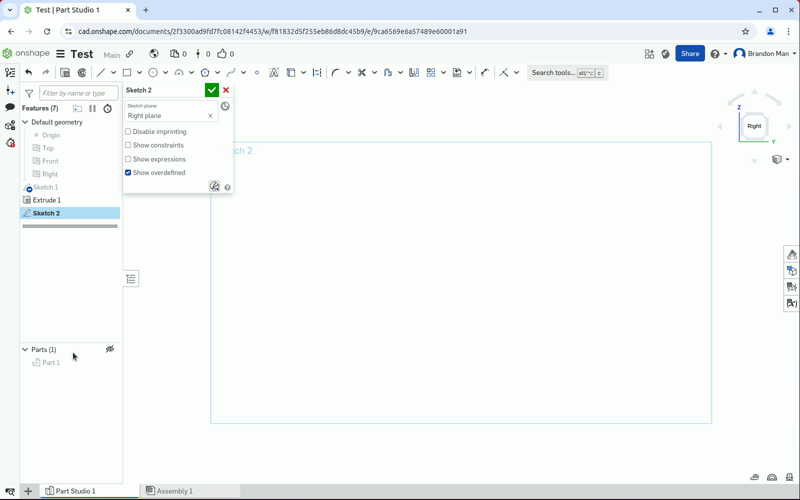
key(l)
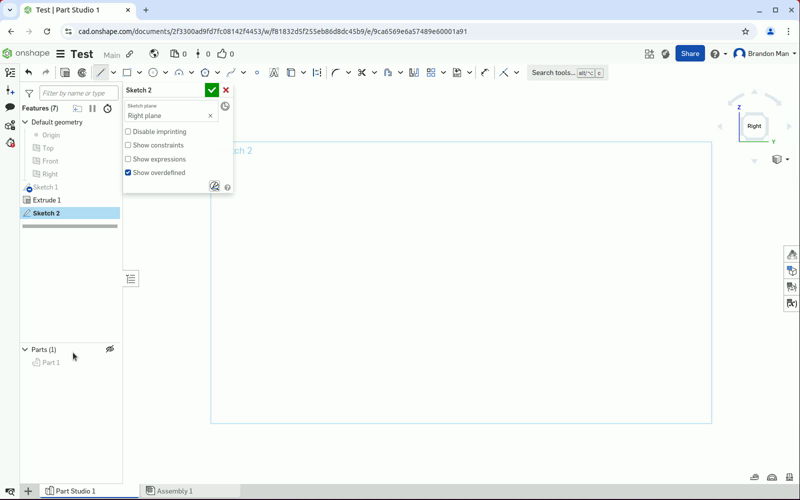
key_down(shift)
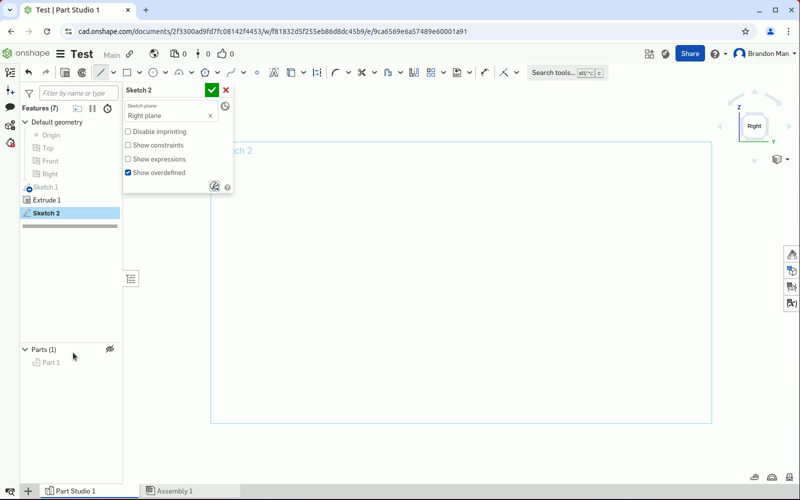
mouse_move(535, 231)
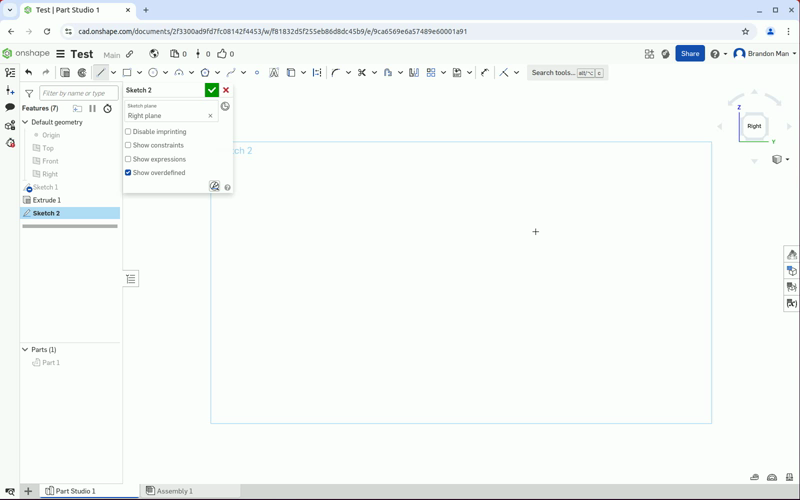
click(535, 231)
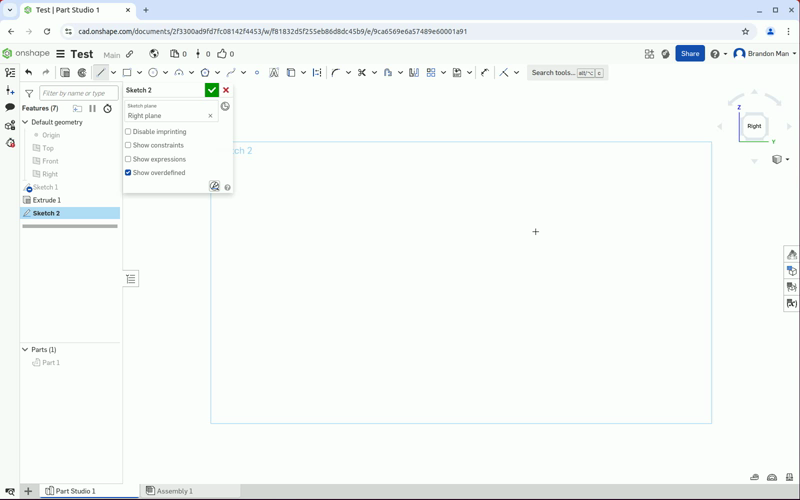
key_up(shift)
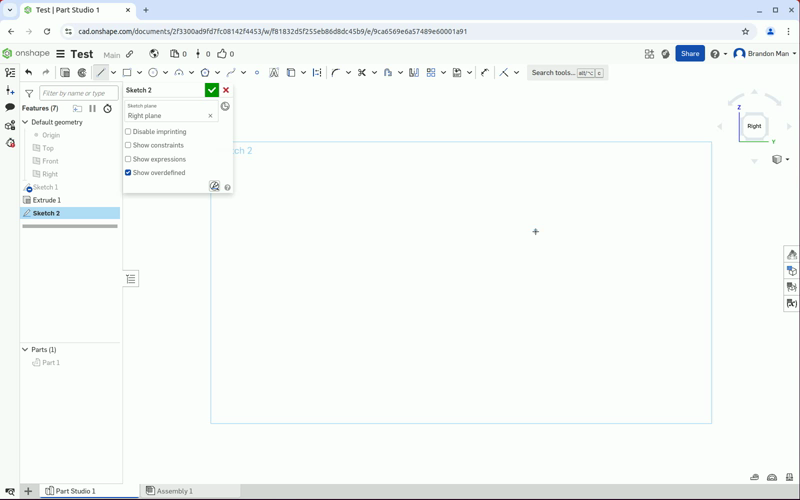
key_down(shift)
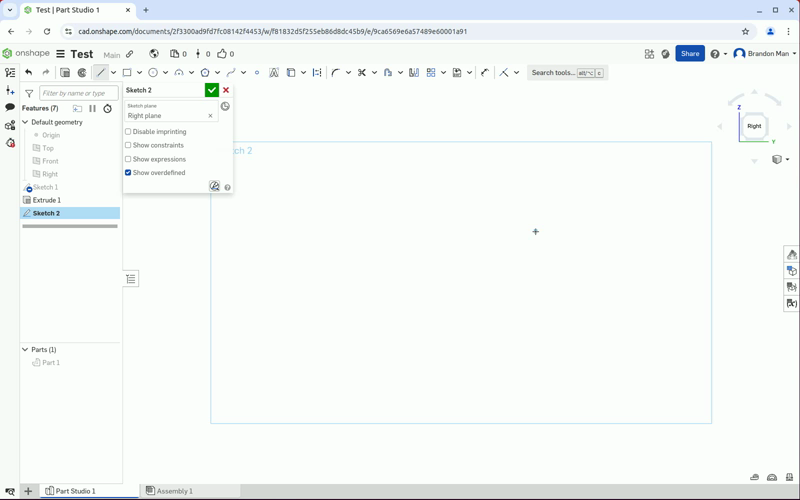
mouse_move(565, 231)
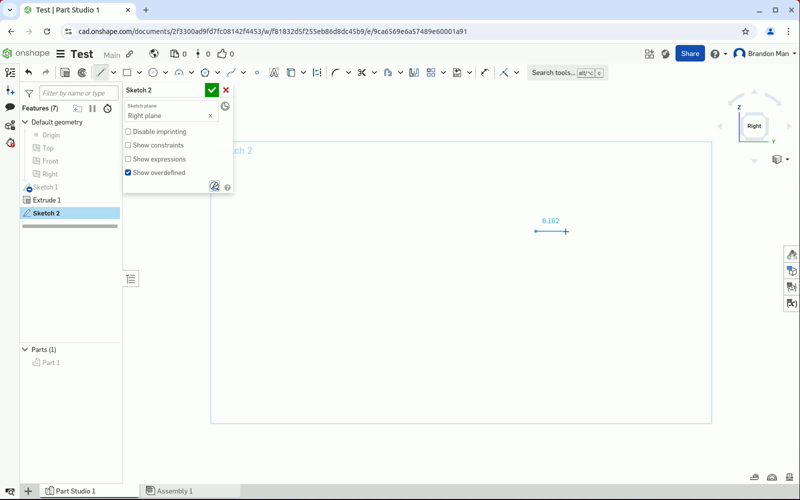
mouse_move(550, 231)
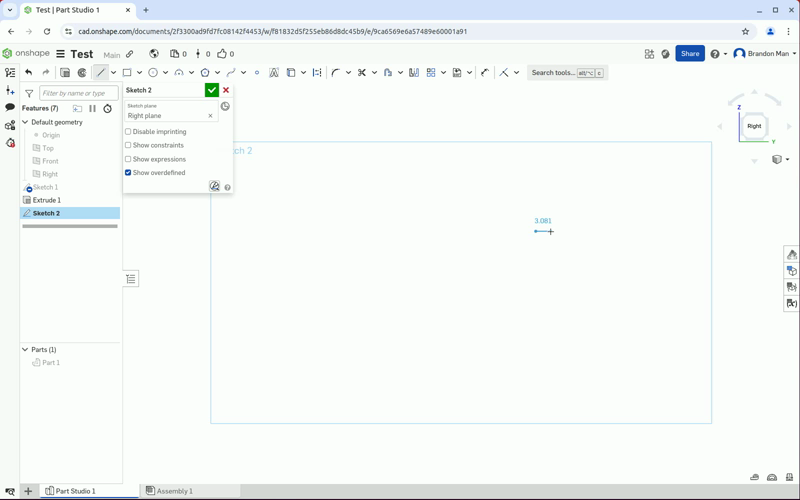
click(550, 231)
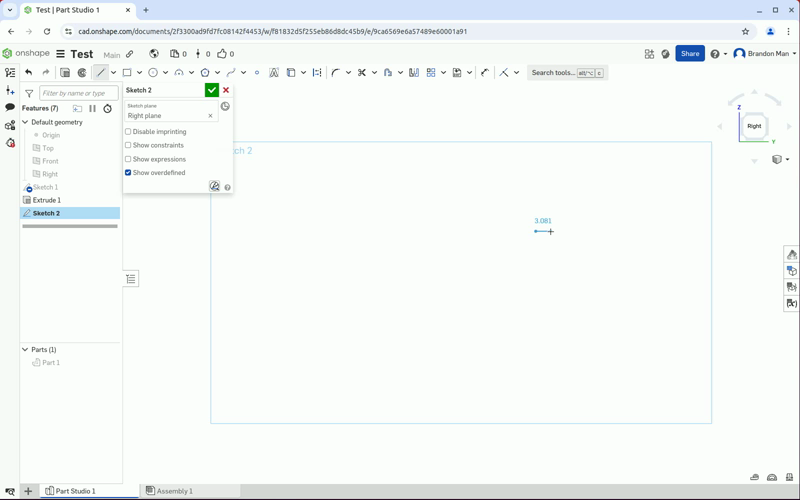
key_up(shift)
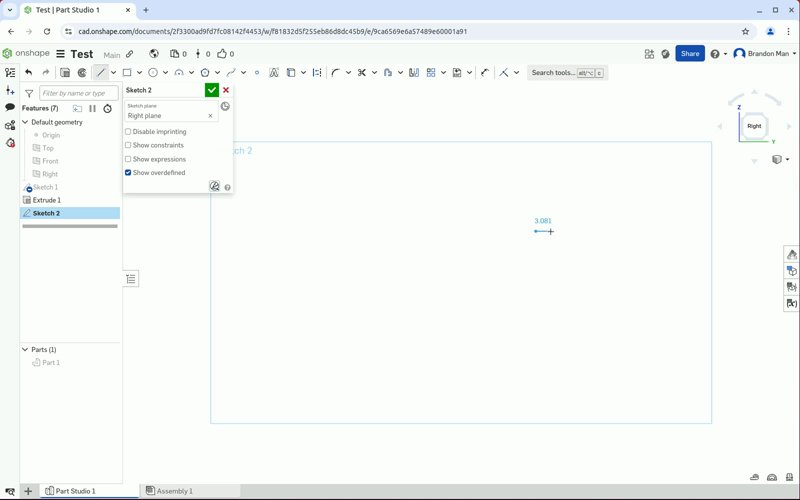
key_down(shift)
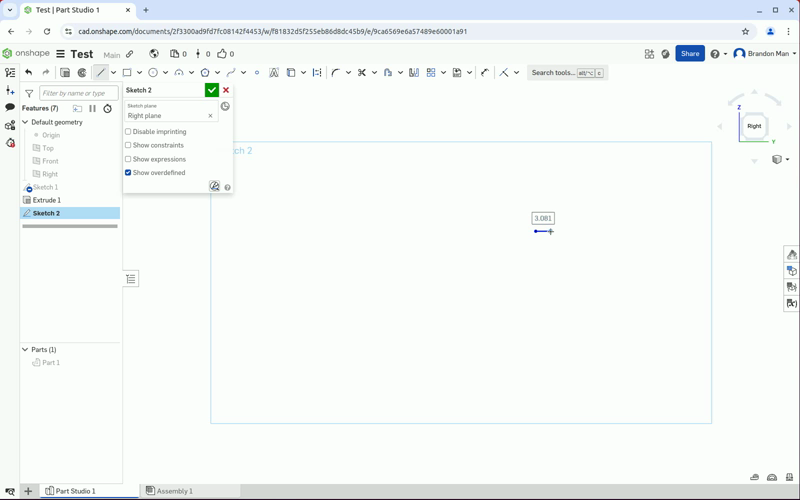
mouse_move(580, 231)
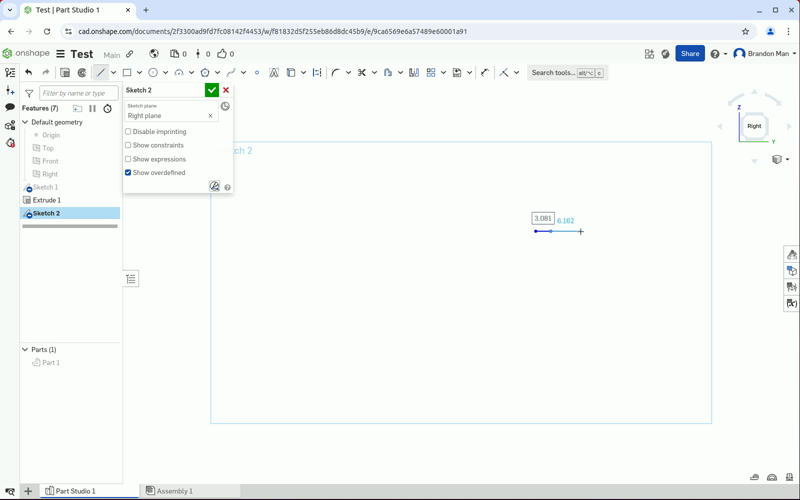
mouse_move(550, 216)
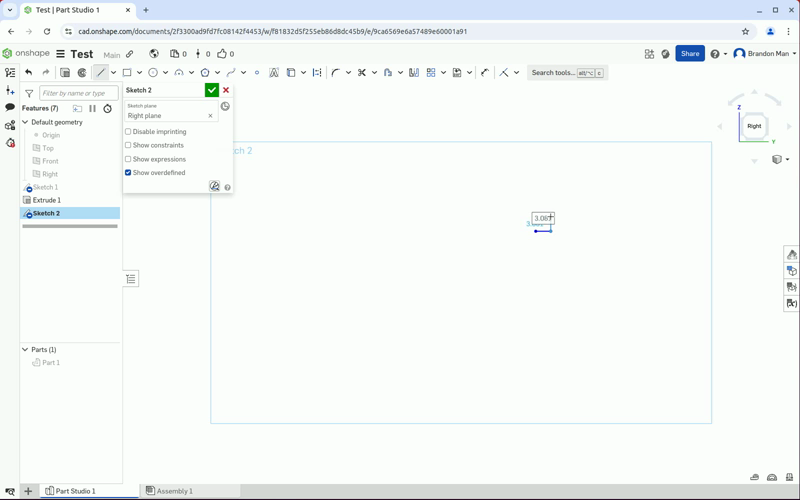
click(550, 216)
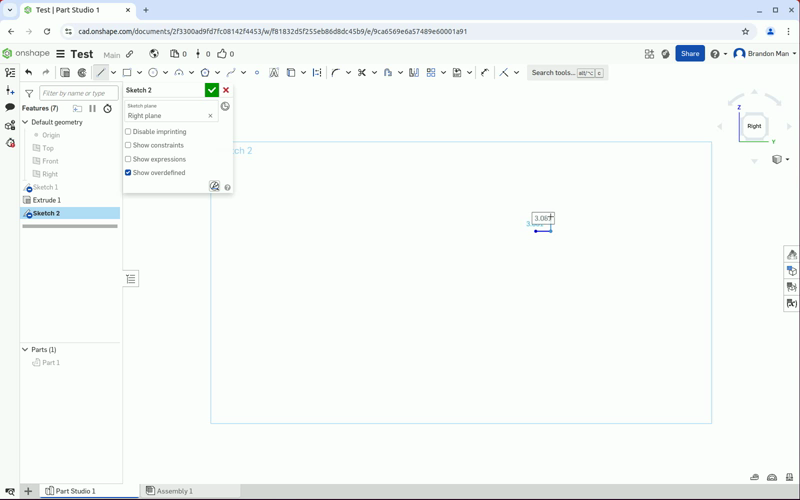
key_up(shift)
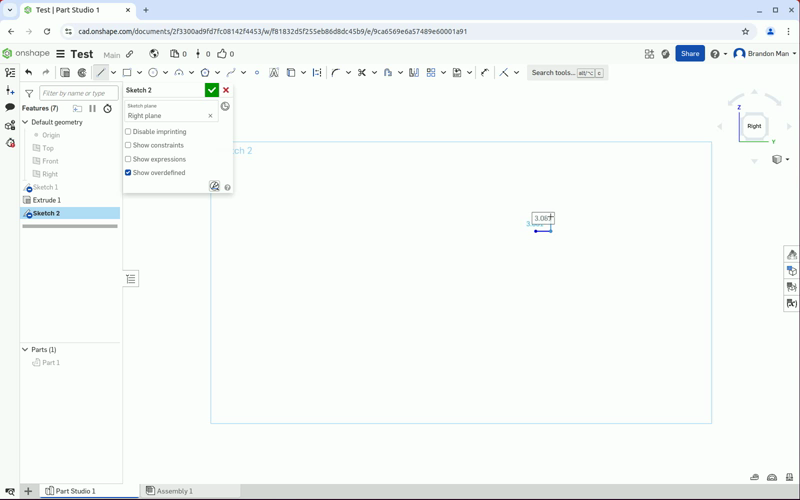
key_down(shift)
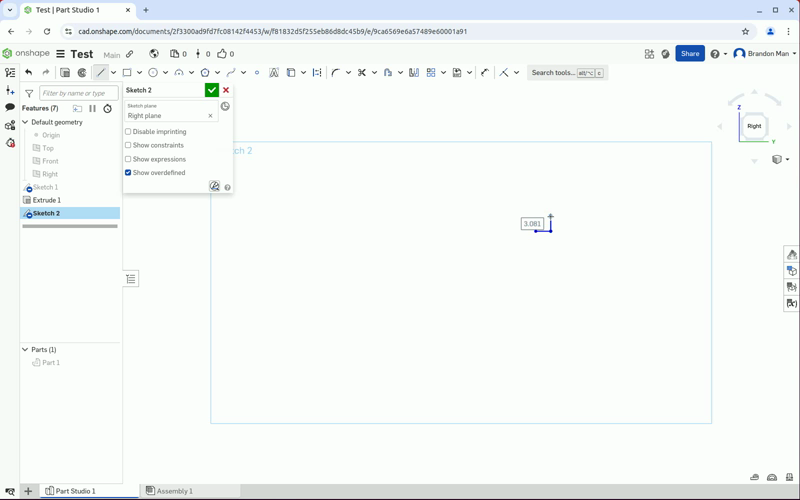
mouse_move(580, 216)
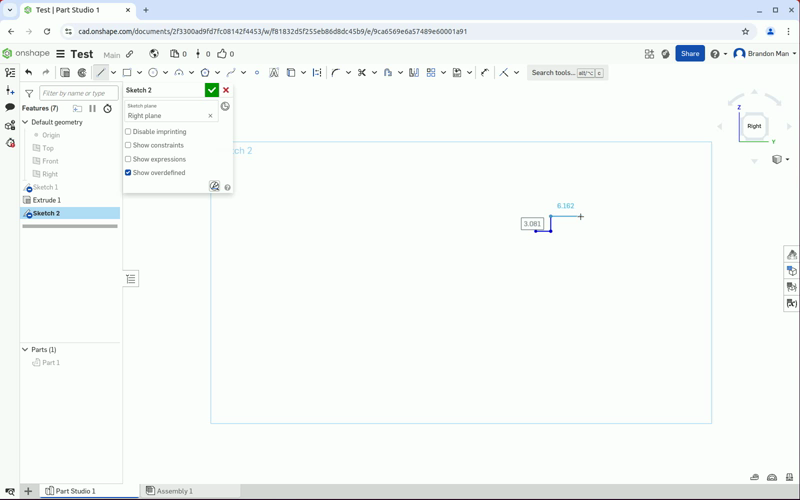
mouse_move(535, 216)
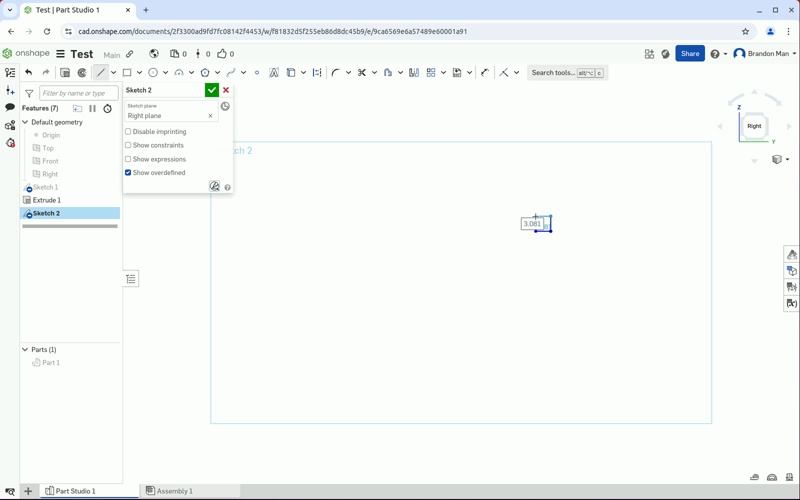
click(535, 216)
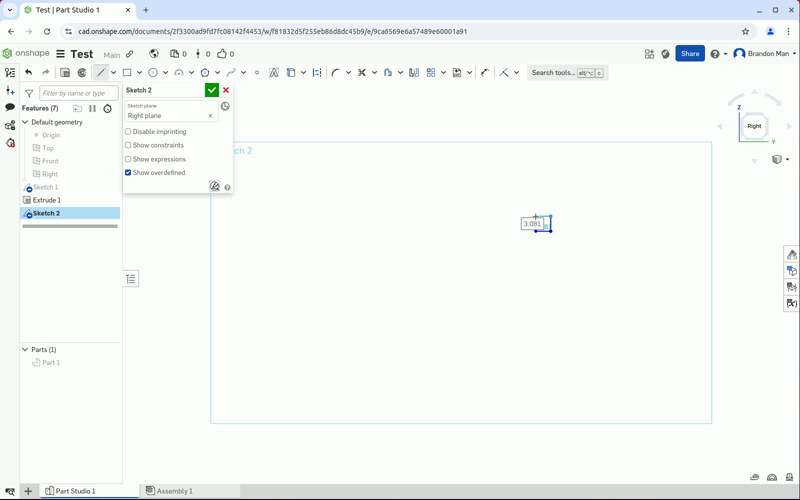
key_up(shift)
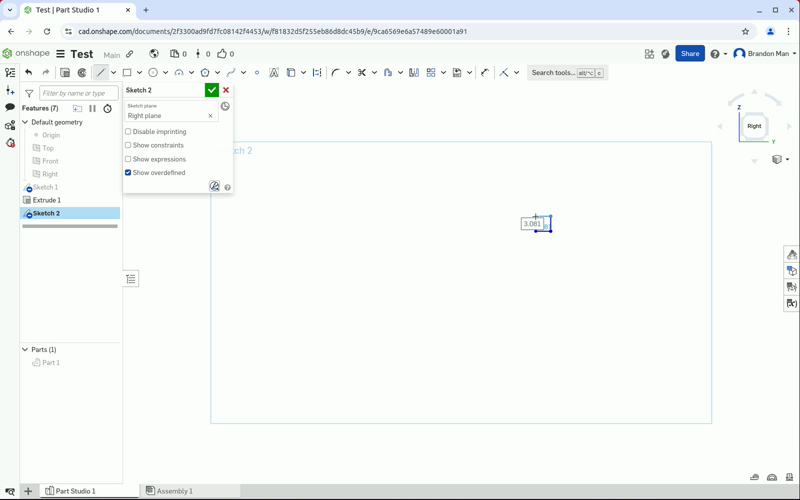
mouse_move(565, 216)
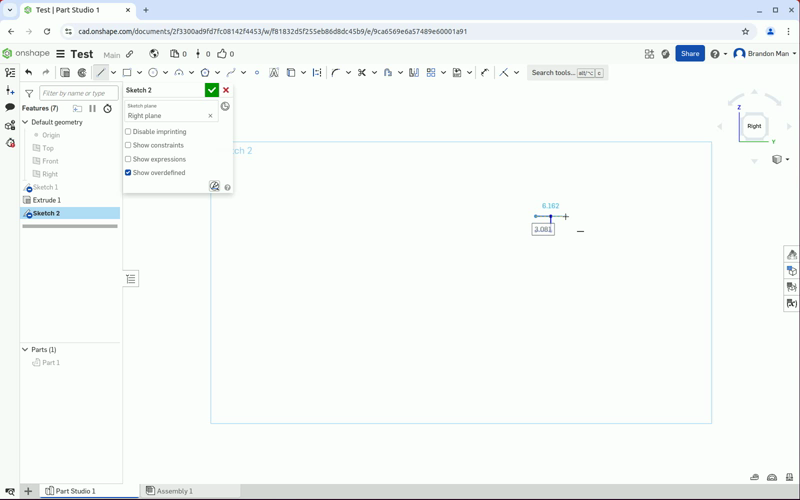
key_down(shift)
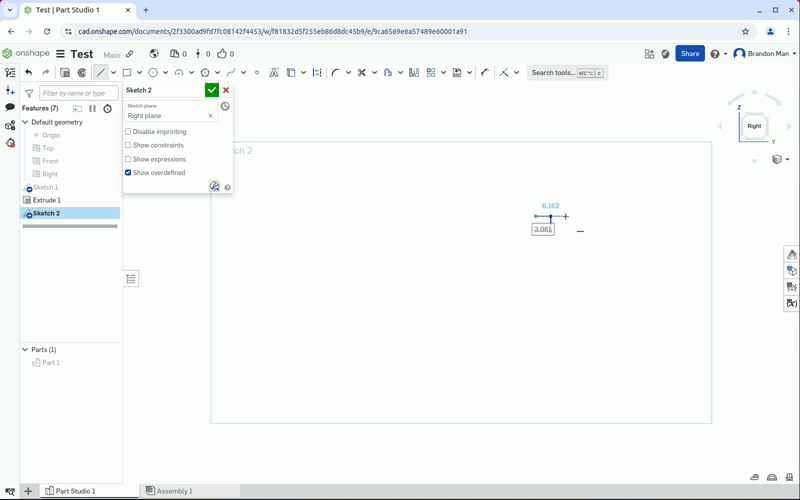
mouse_move(535, 231)
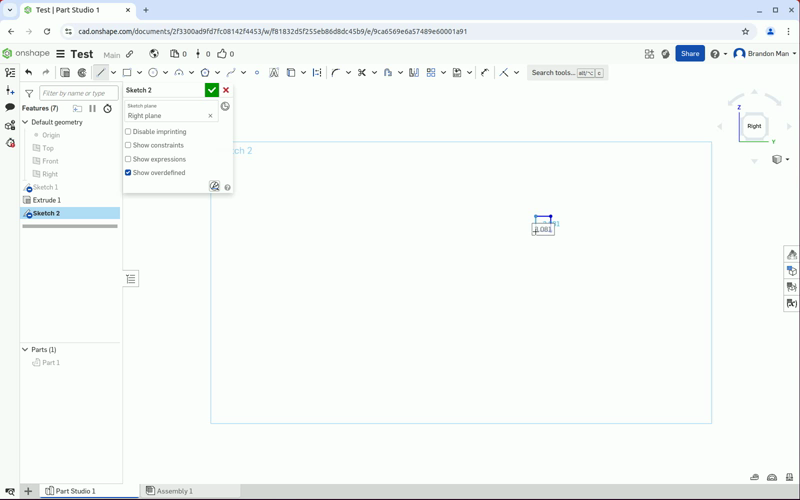
key_up(shift)
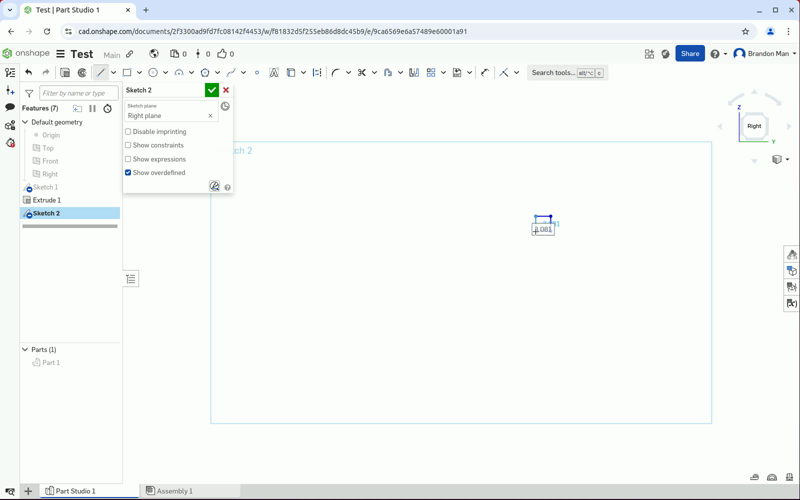
click(535, 231)
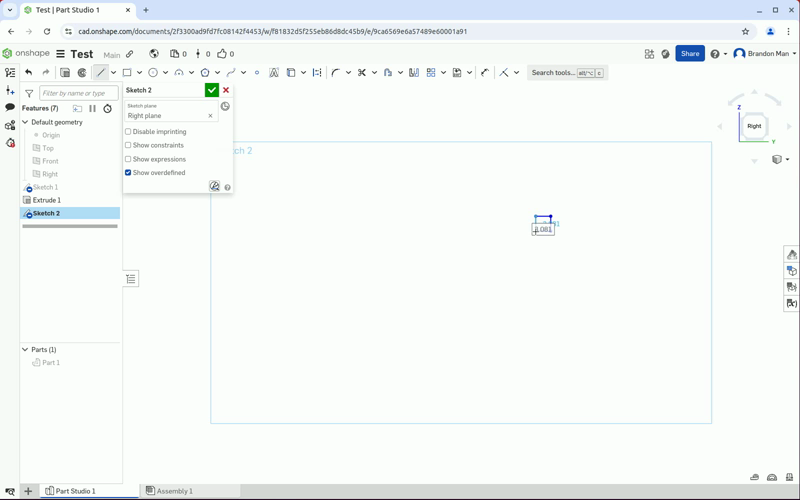
key(esc)
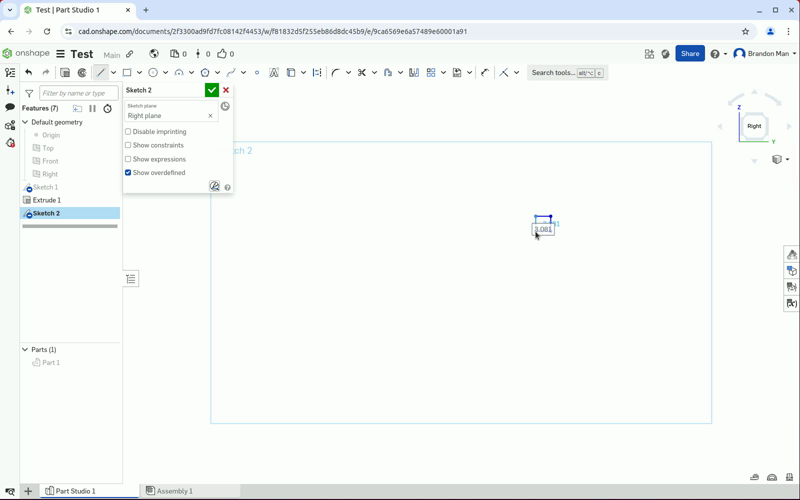
mouse_move(539, 229)
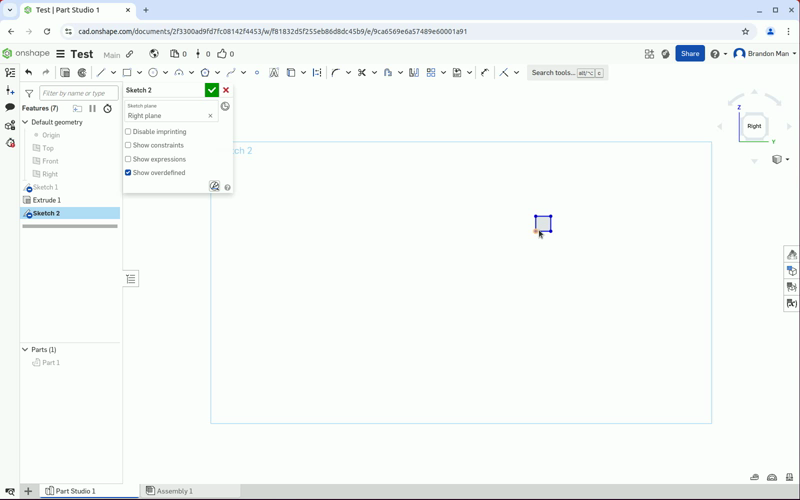
scroll(6)
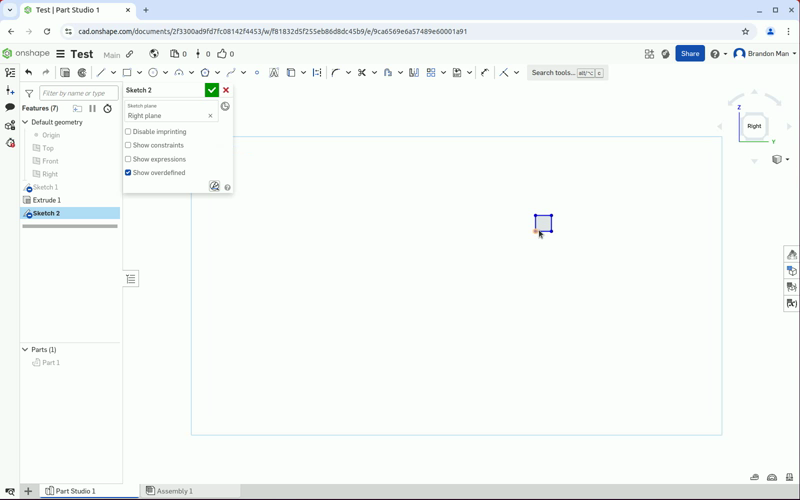
scroll(6)
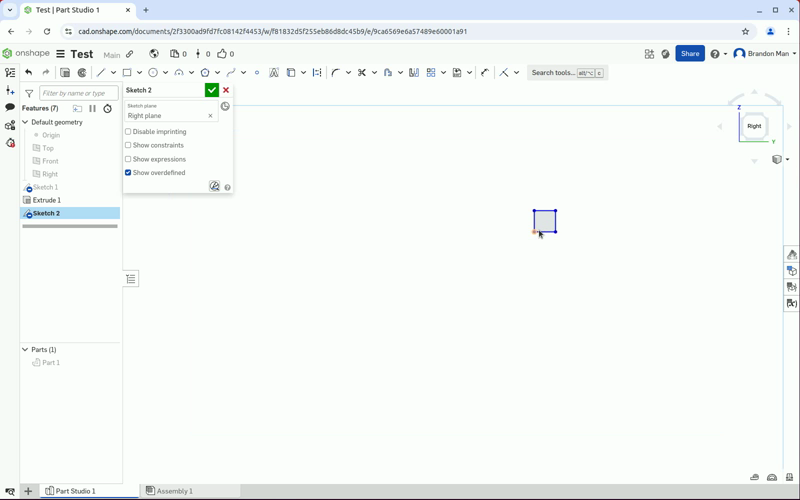
scroll(6)
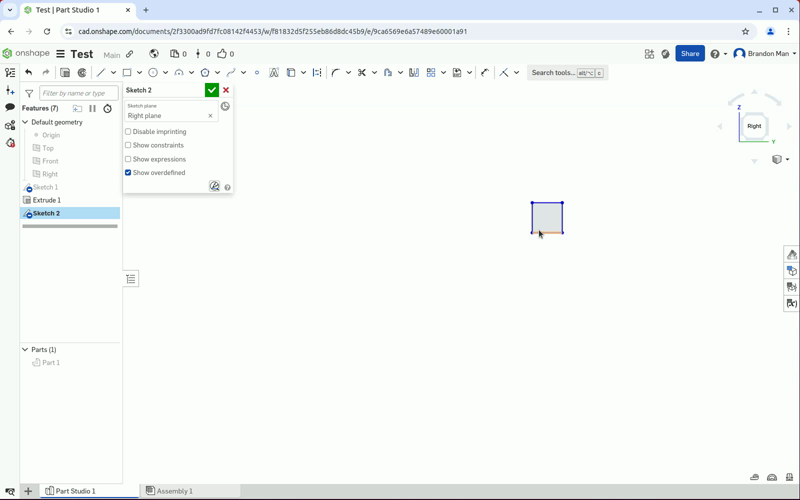
scroll(6)
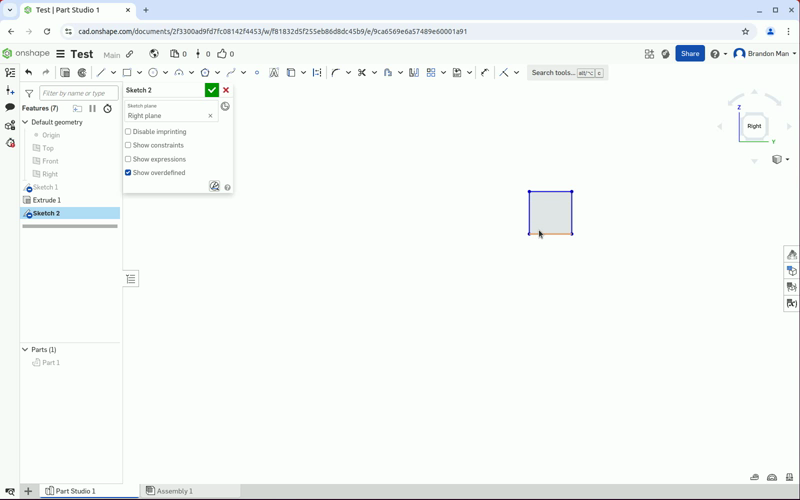
scroll(6)
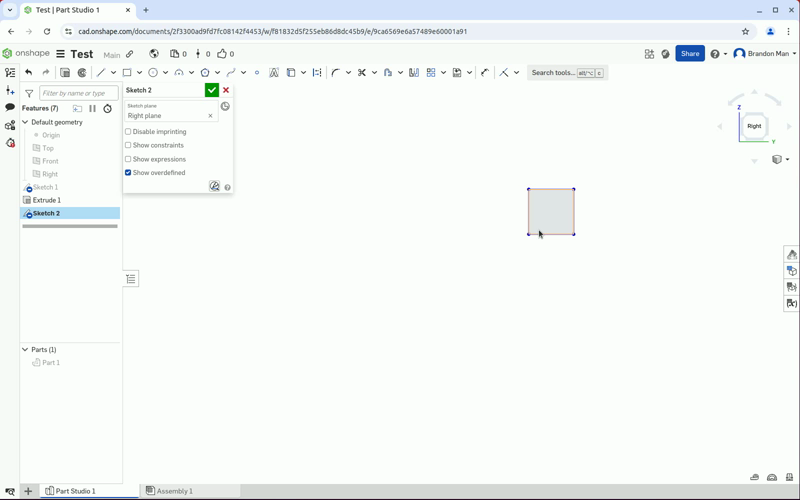
scroll(6)
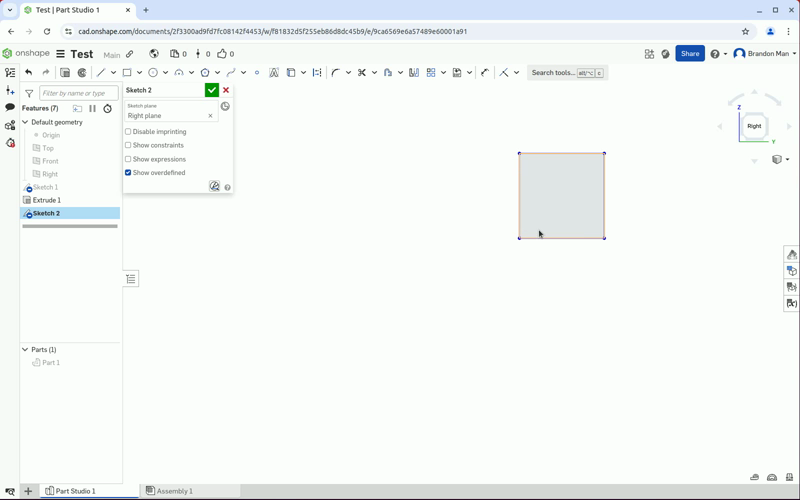
scroll(6)
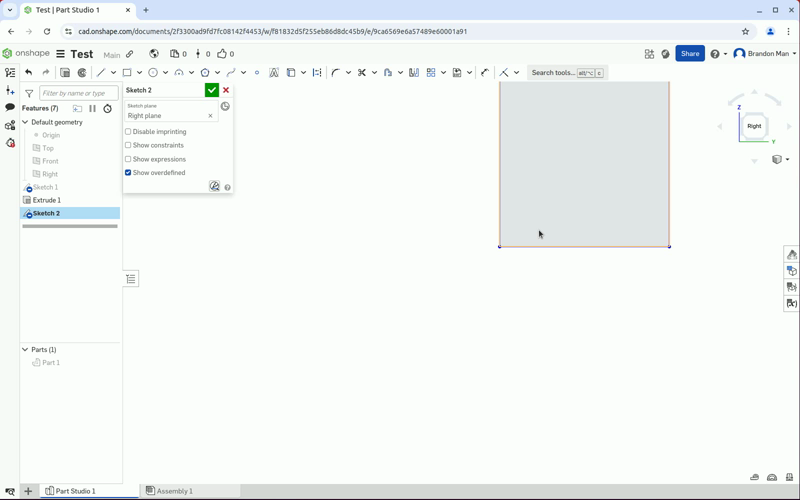
click(539, 229)
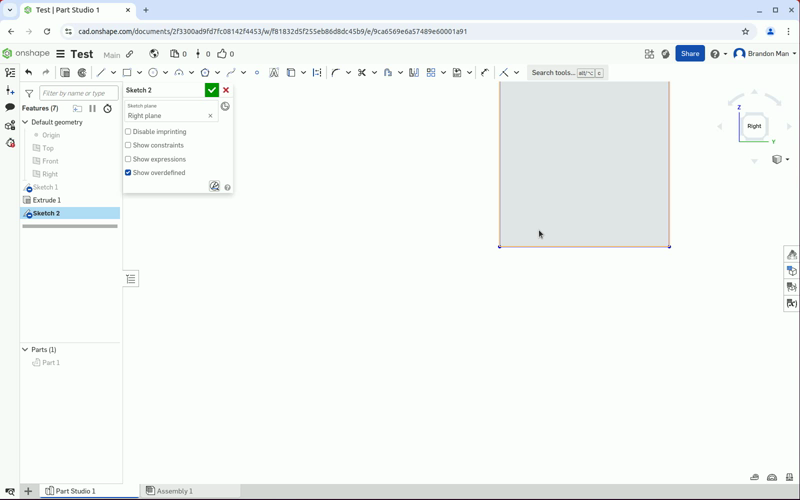
scroll(-6)
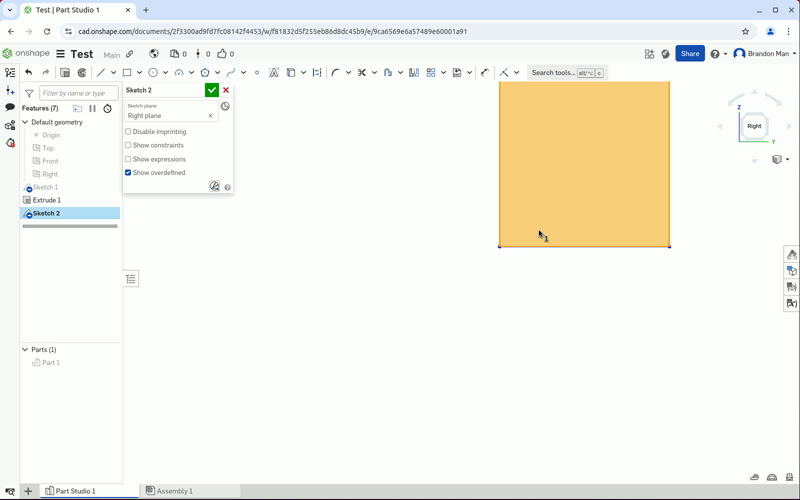
scroll(-6)
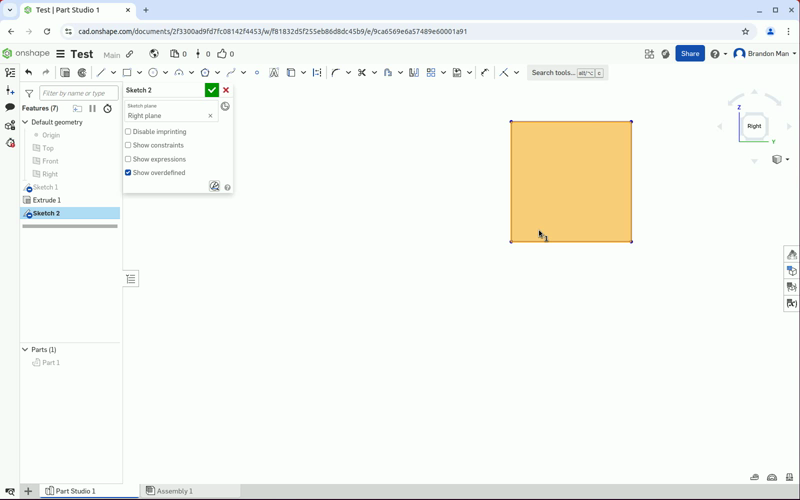
scroll(-6)
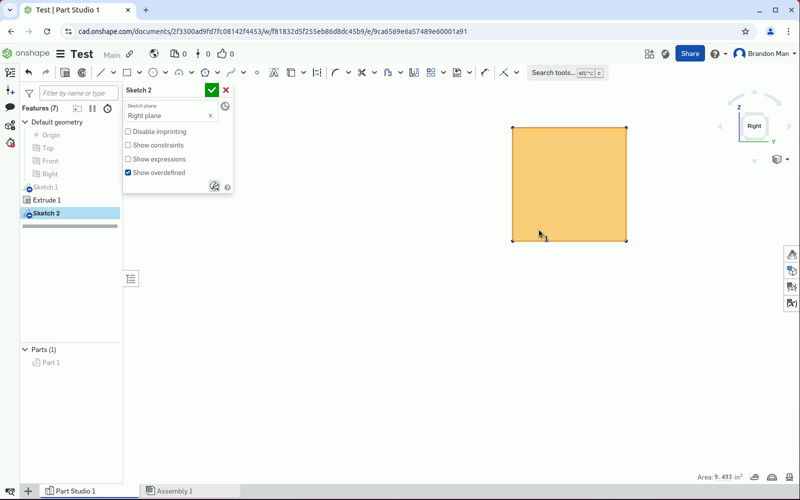
scroll(-6)
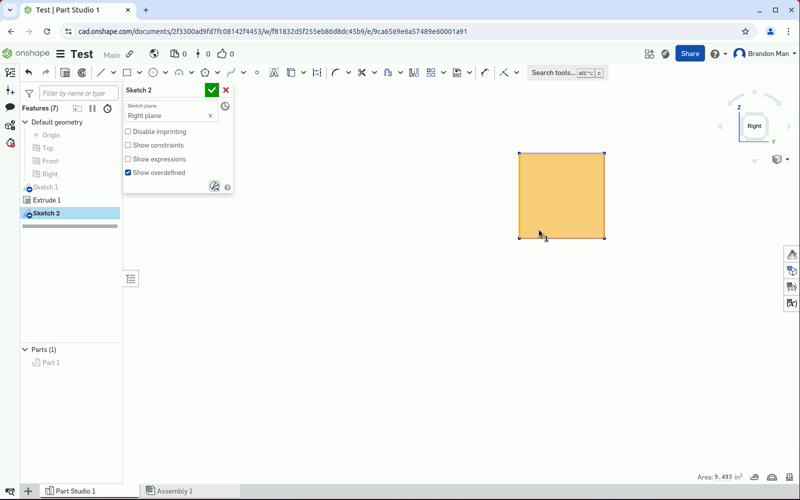
scroll(-6)
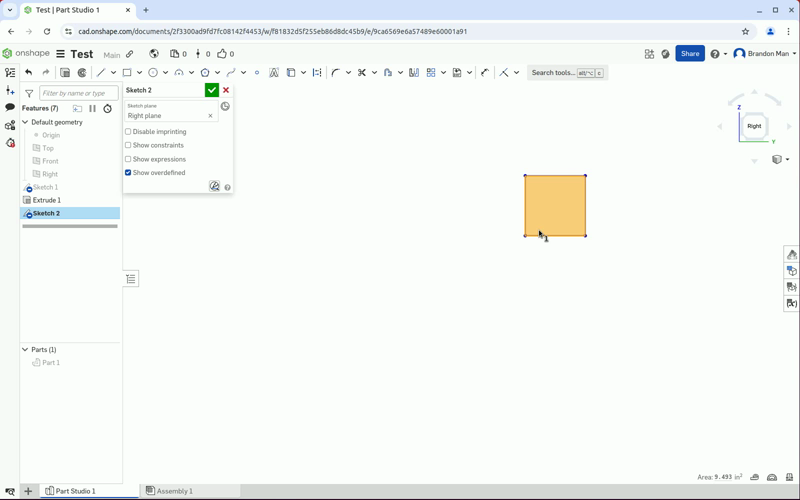
scroll(-6)
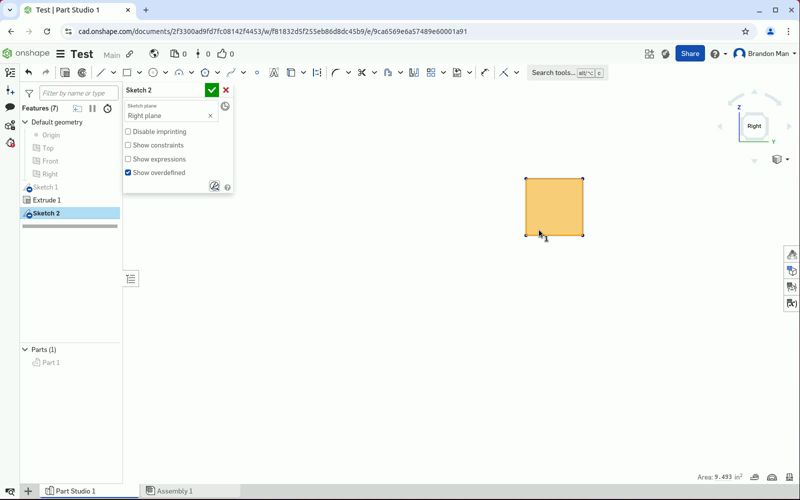
scroll(-6)
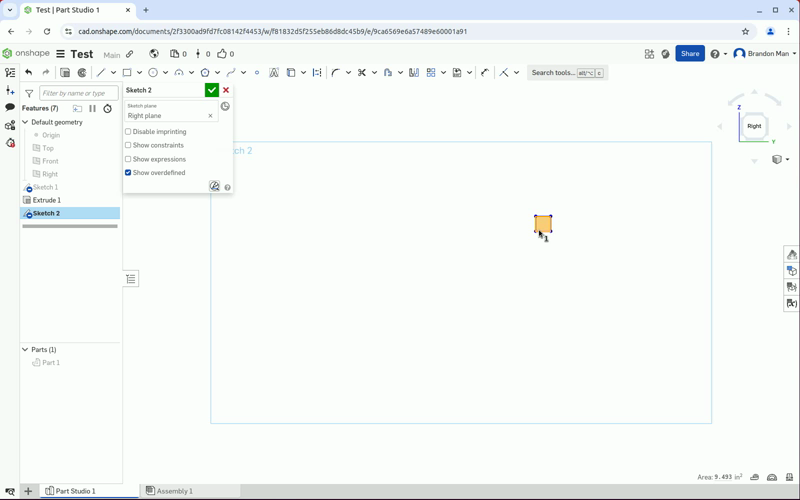
mouse_move(73, 352)
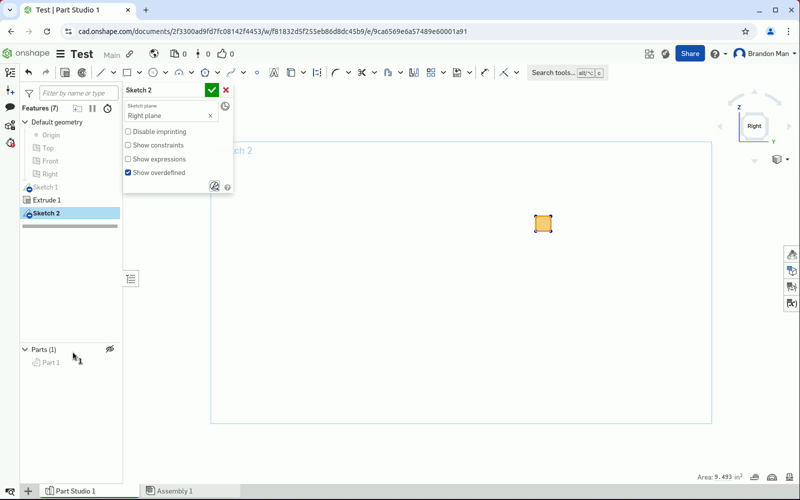
key(shift+y)
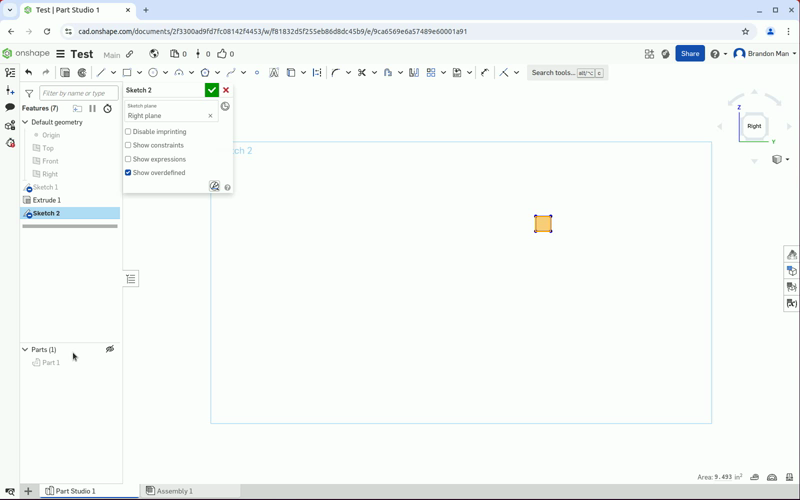
key(shift+e)
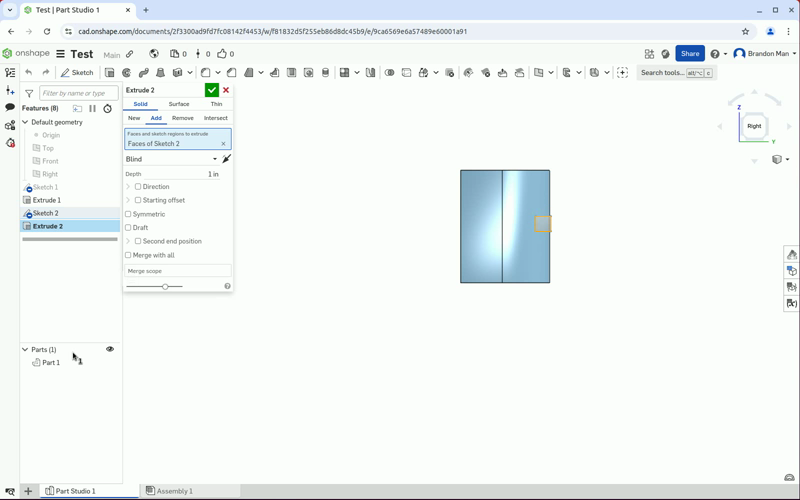
mouse_move(143, 106)
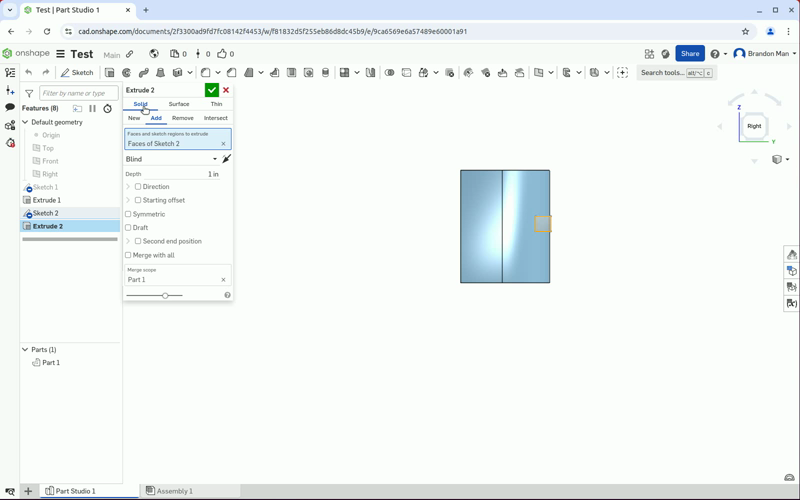
click(143, 106)
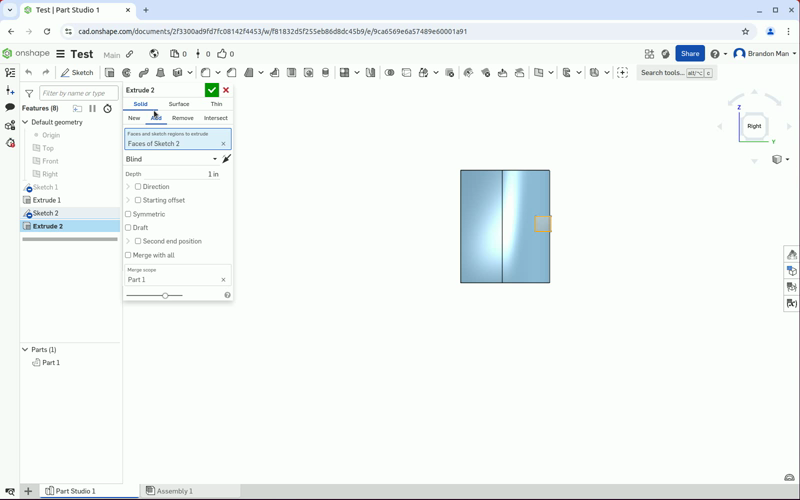
mouse_move(186, 120)
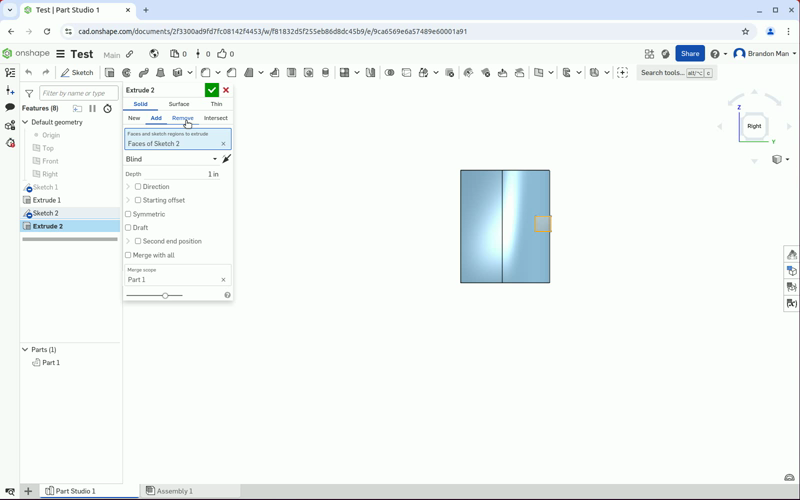
click(186, 120)
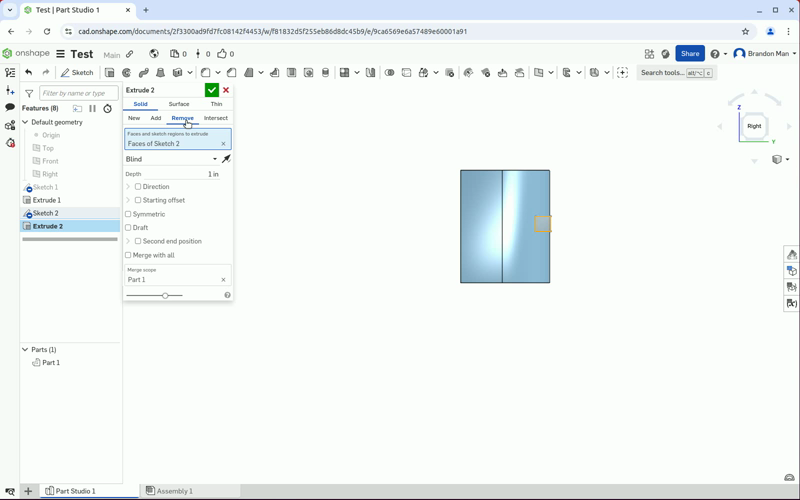
key(tab, 4)
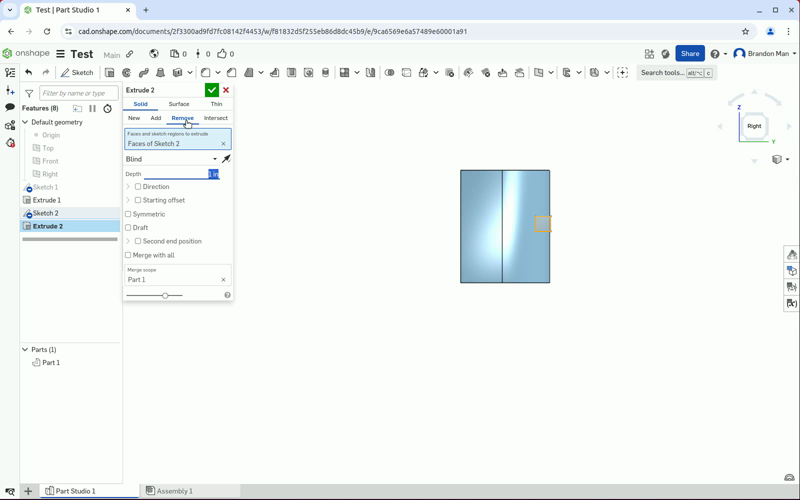
text(-18.053)
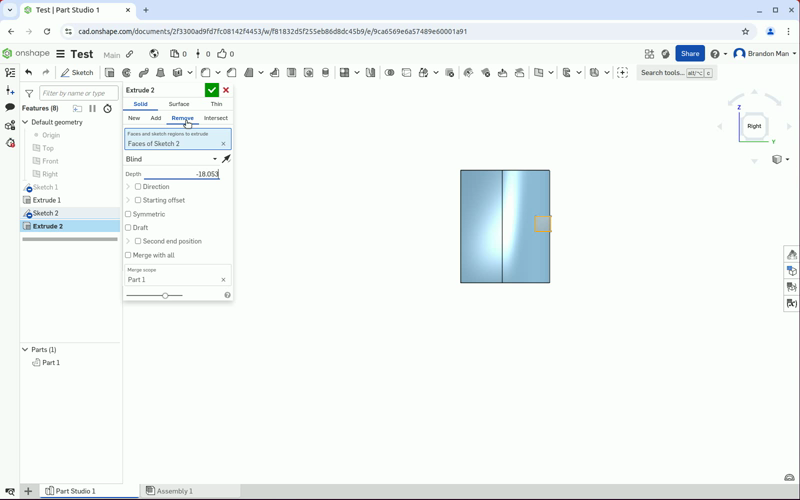
key(tab, 6)
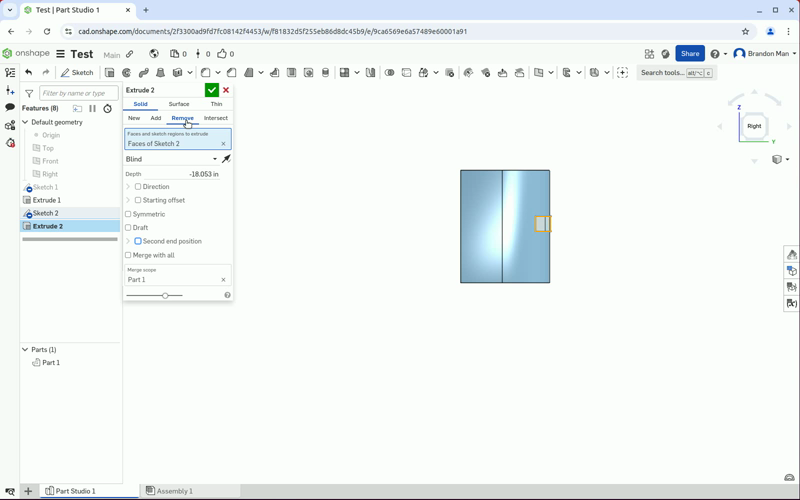
key(space)
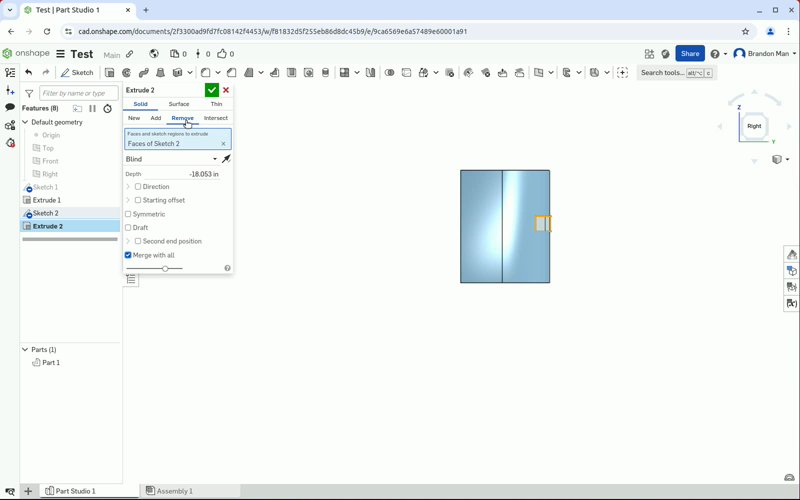
key(enter)
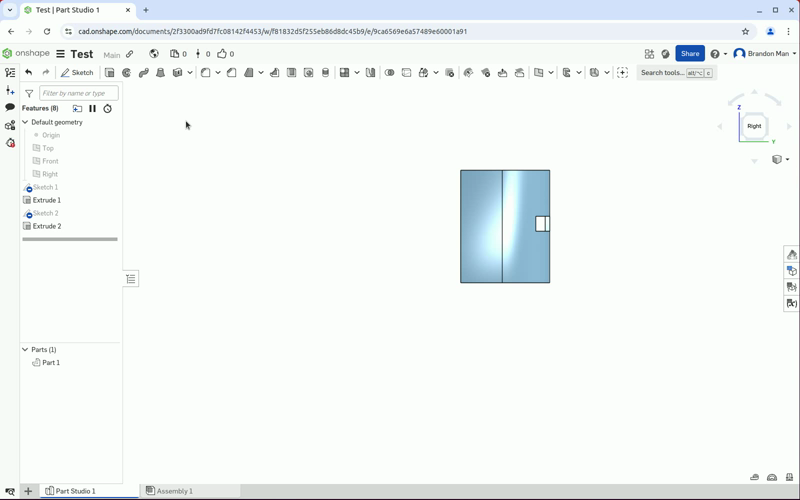
key(shift+h)
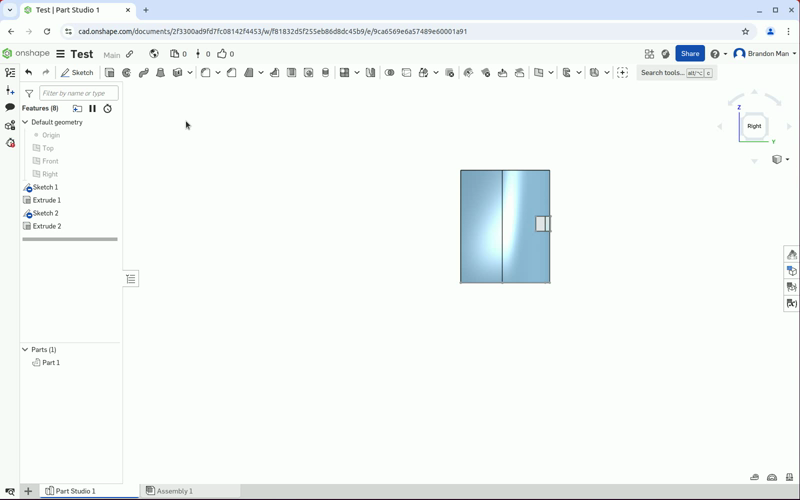
key(shift+h)
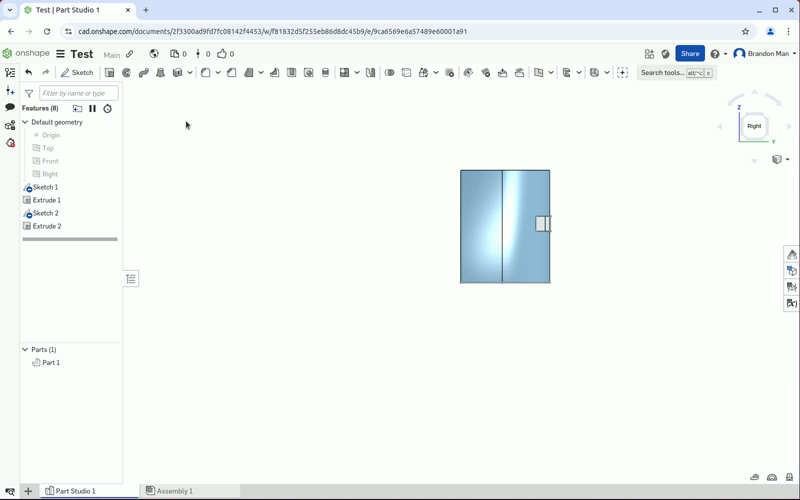
key(shift+7)
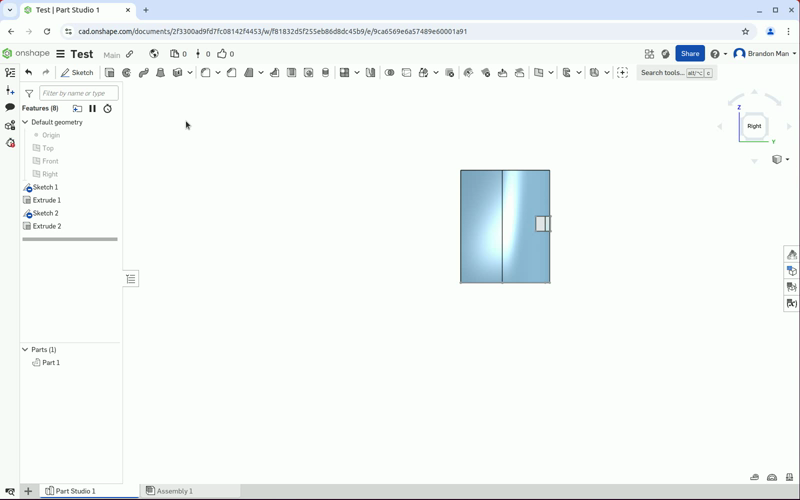
key(right, 2)
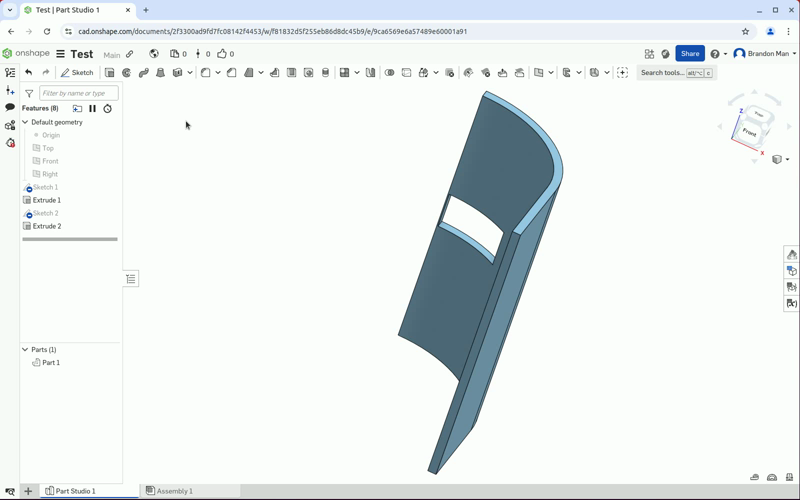
key(down, 2)
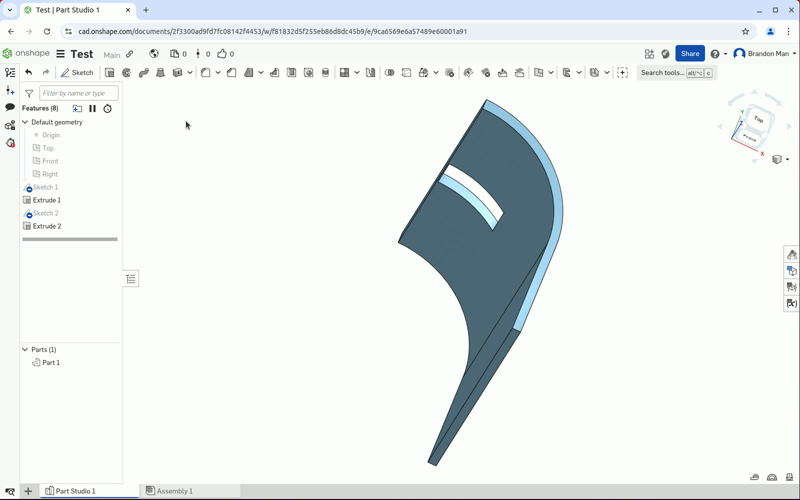
key(up, 2)
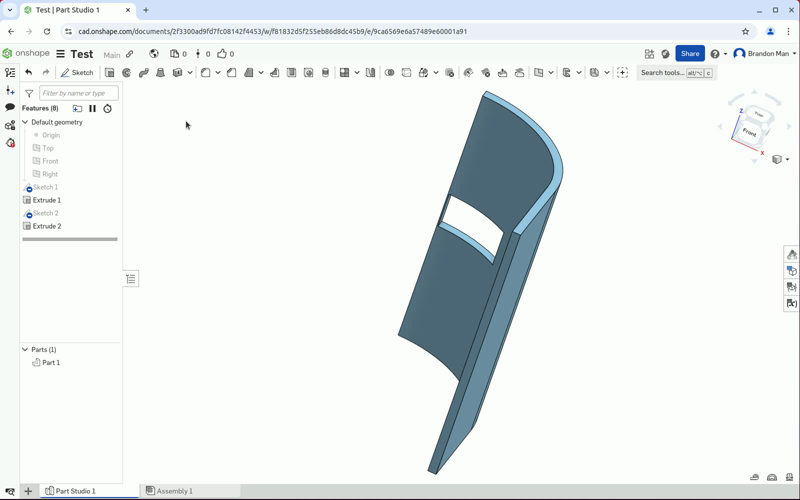
key(left, 2)
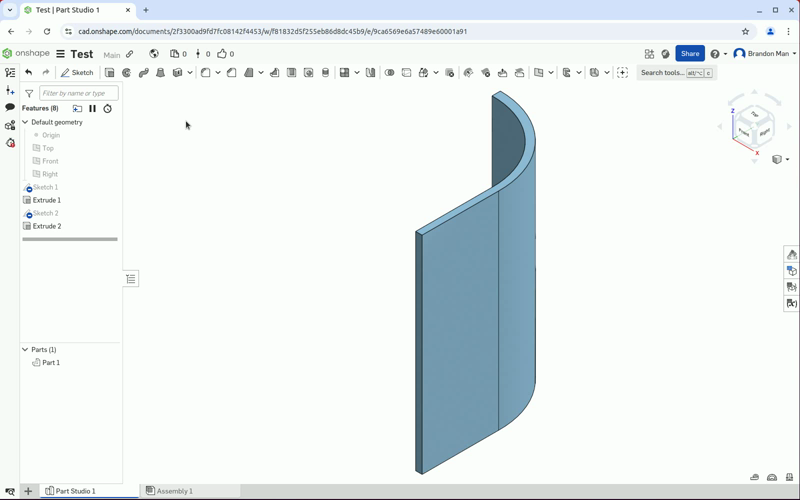
mouse_move(73, 189)
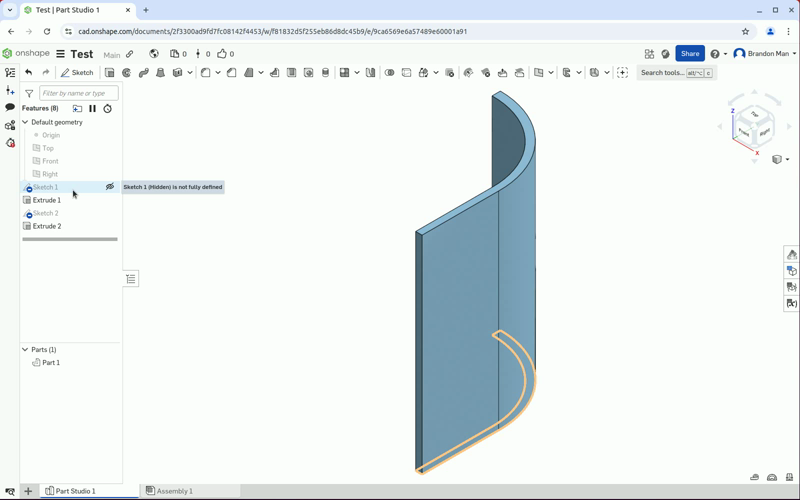
click(73, 189)